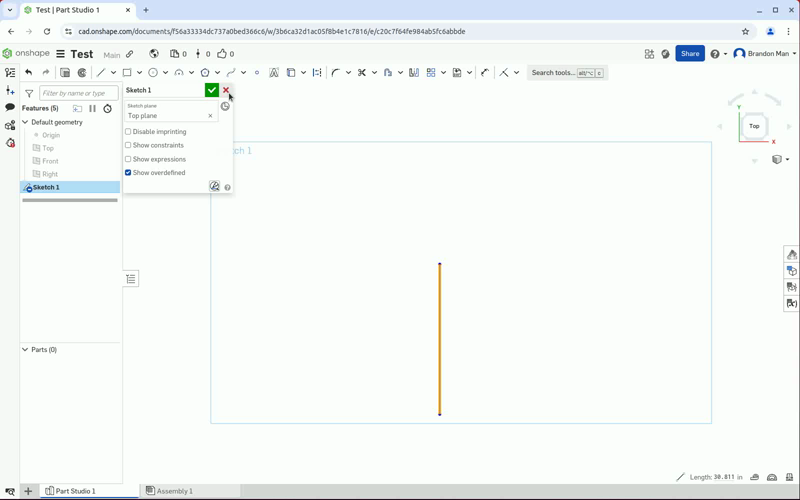
key(shift+h)
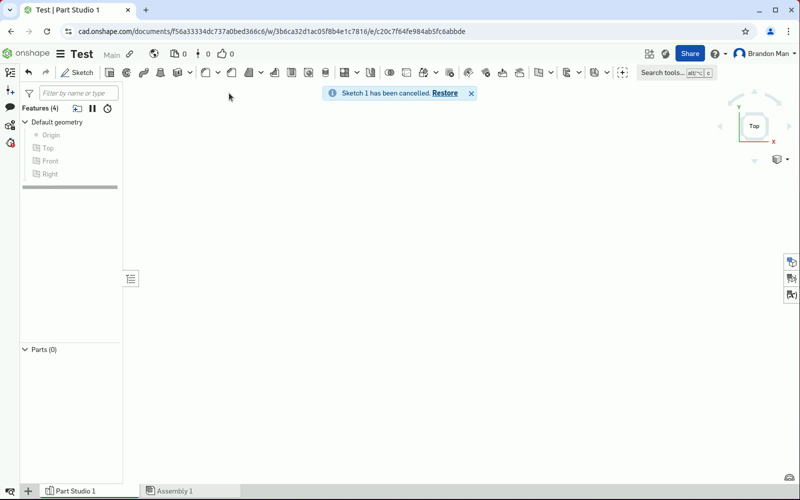
mouse_move(73, 352)
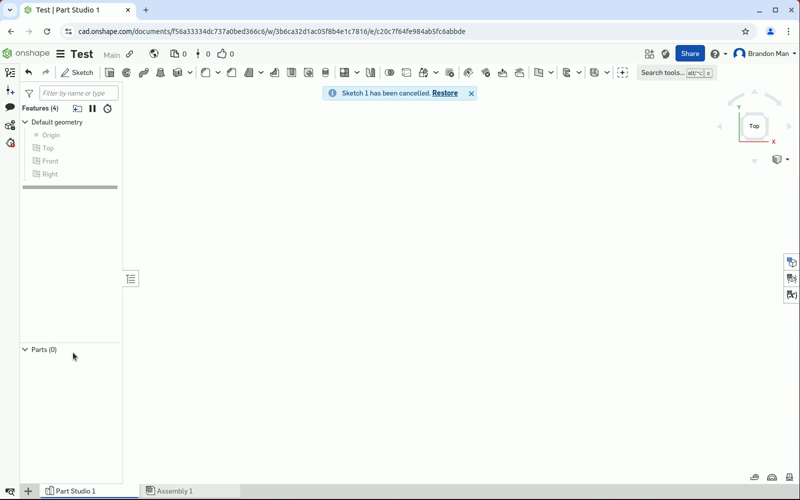
key(y)
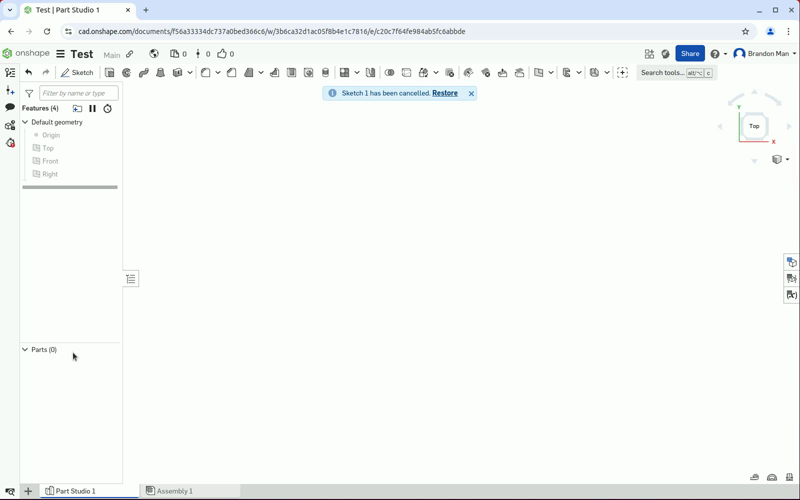
key(shift+p)
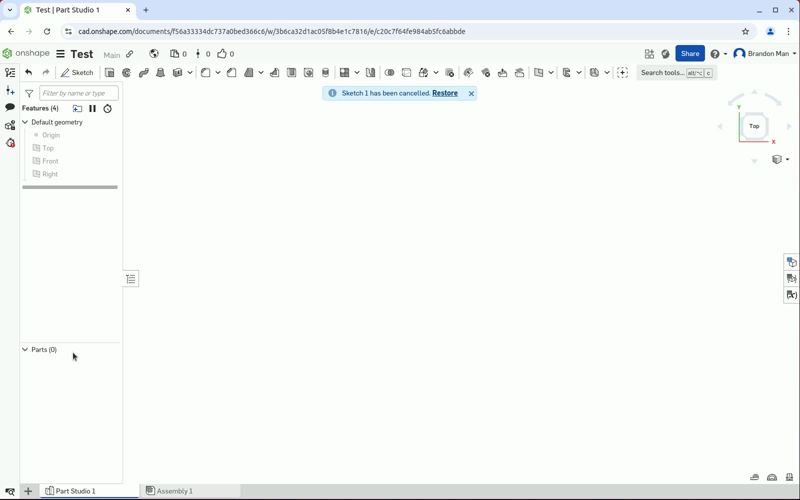
key(space)
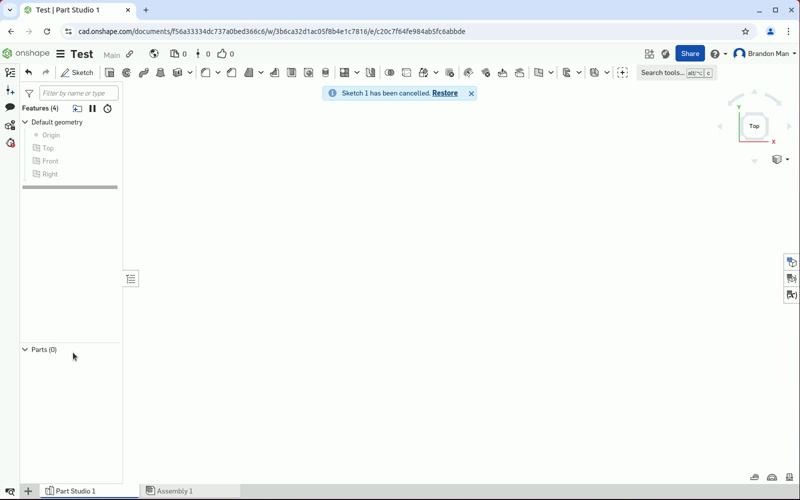
key_down(shift)
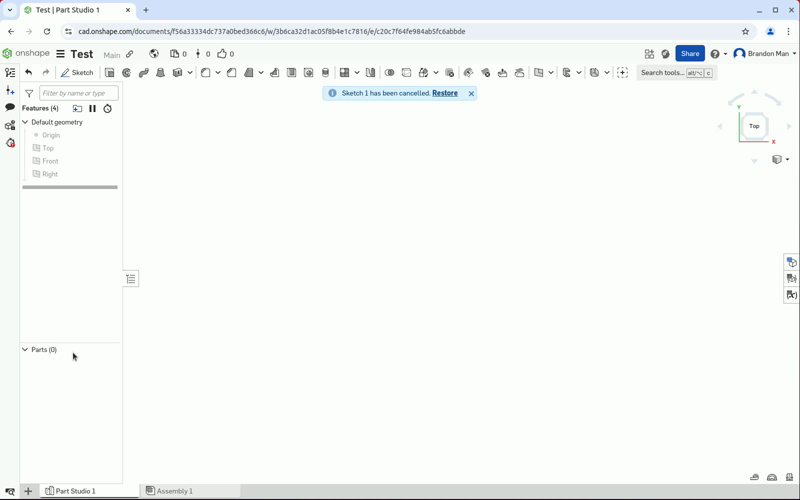
key(up)
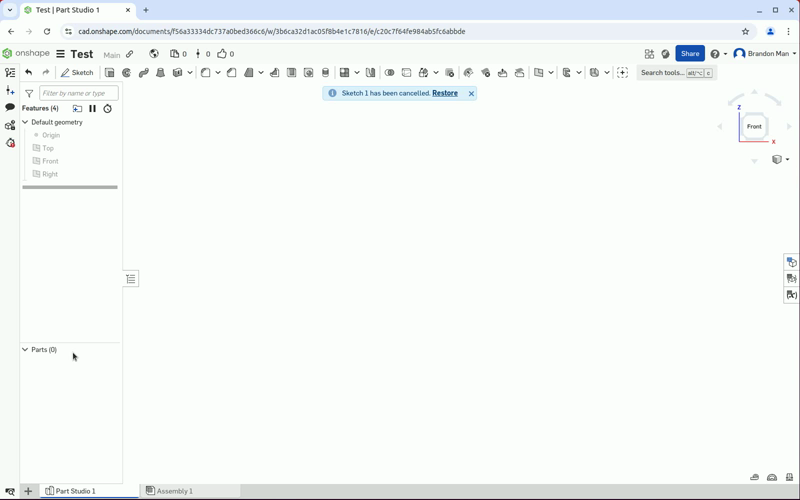
key_up(shift)
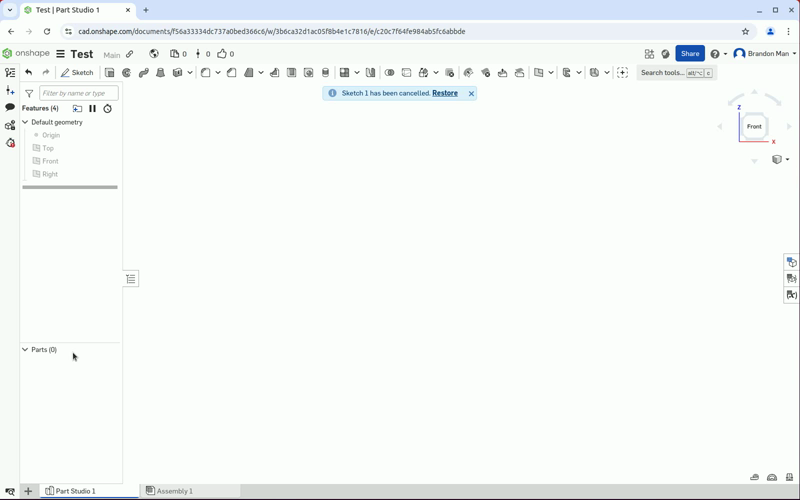
mouse_move(73, 352)
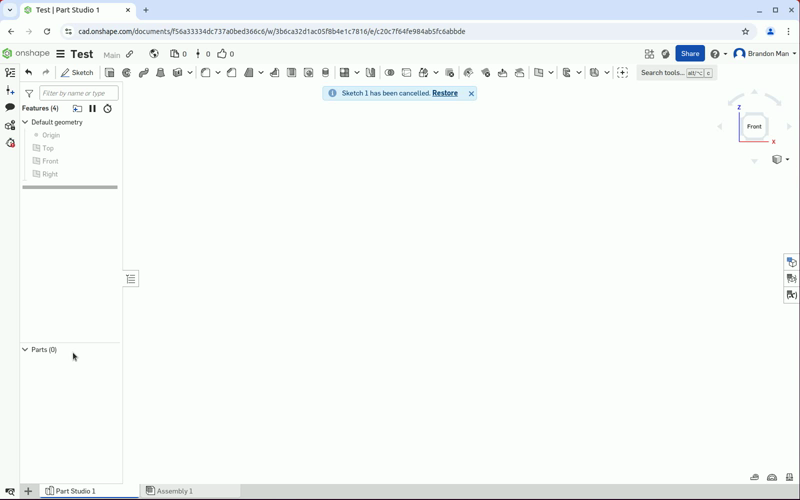
key(shift+y)
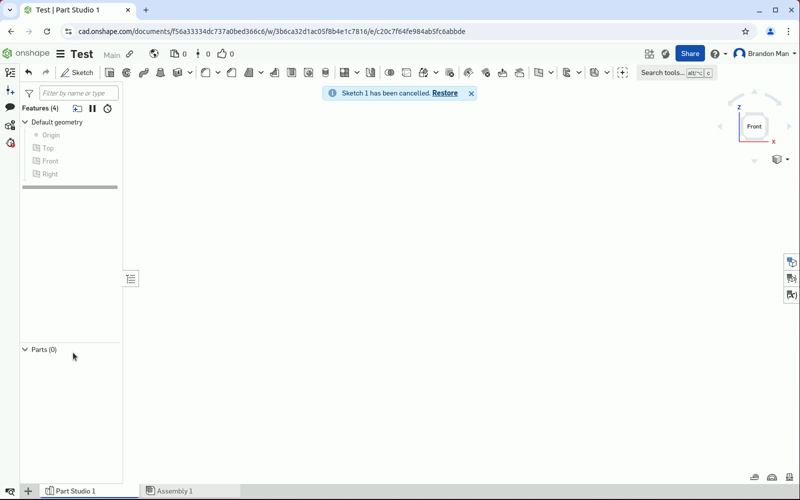
key(shift+s)
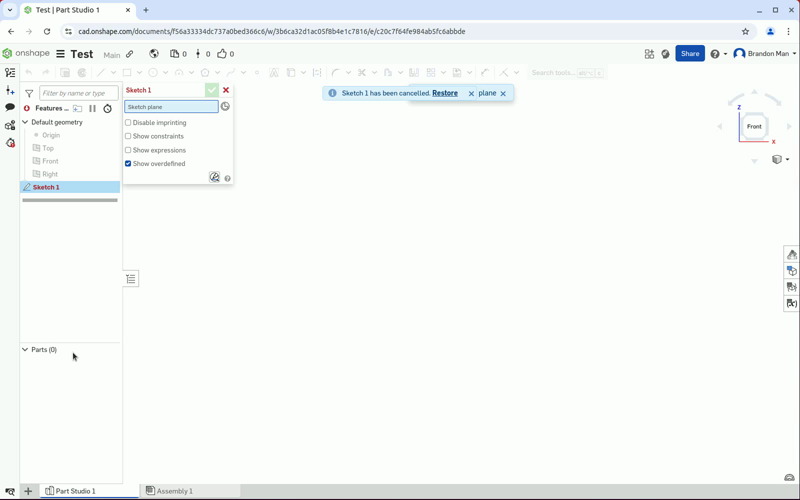
mouse_move(73, 163)
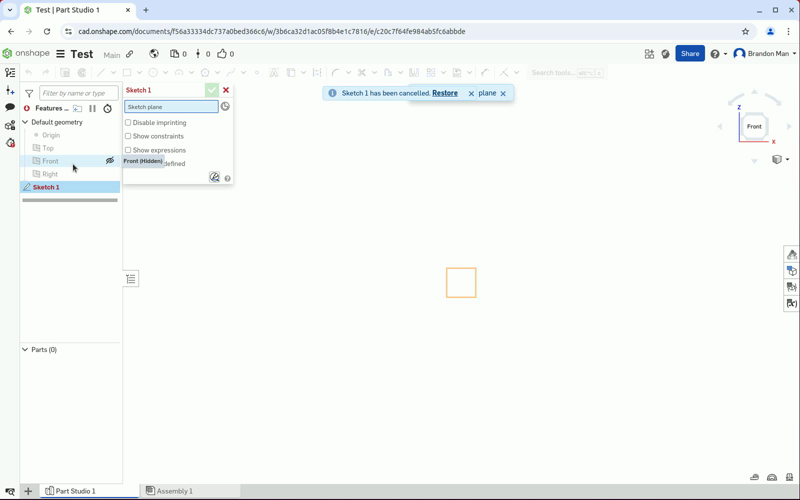
click(73, 163)
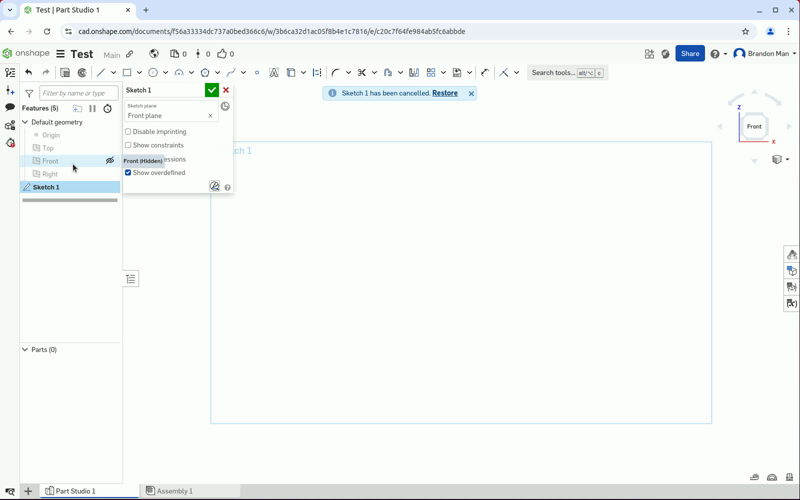
mouse_move(73, 352)
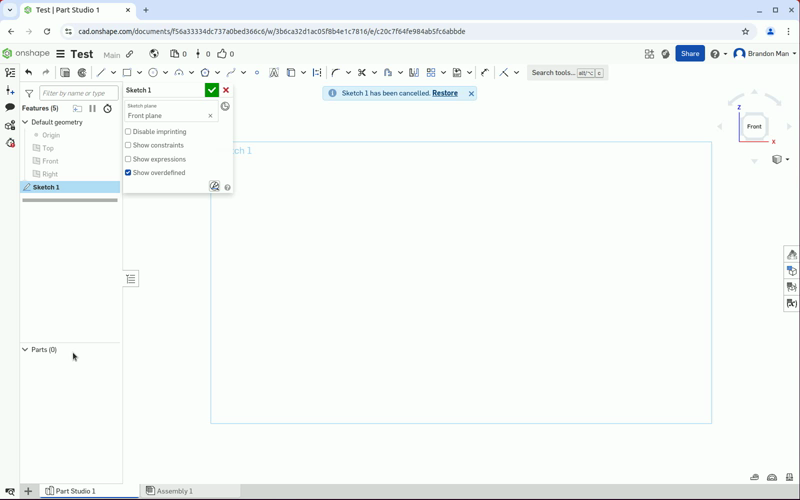
key(y)
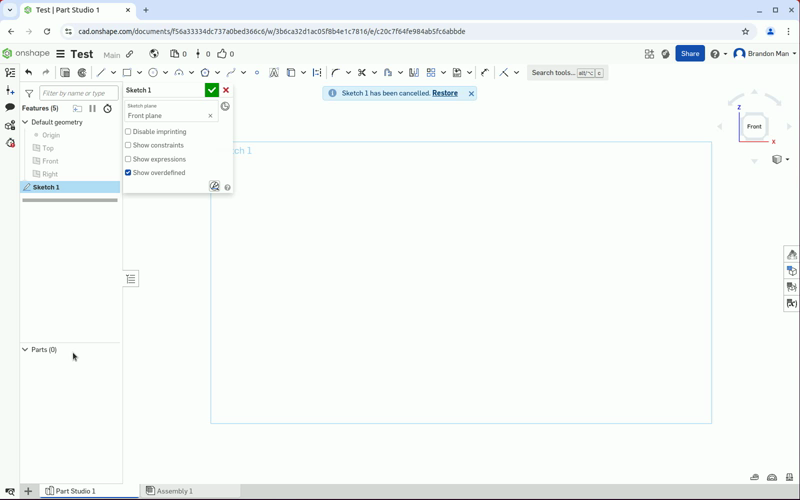
key(c)
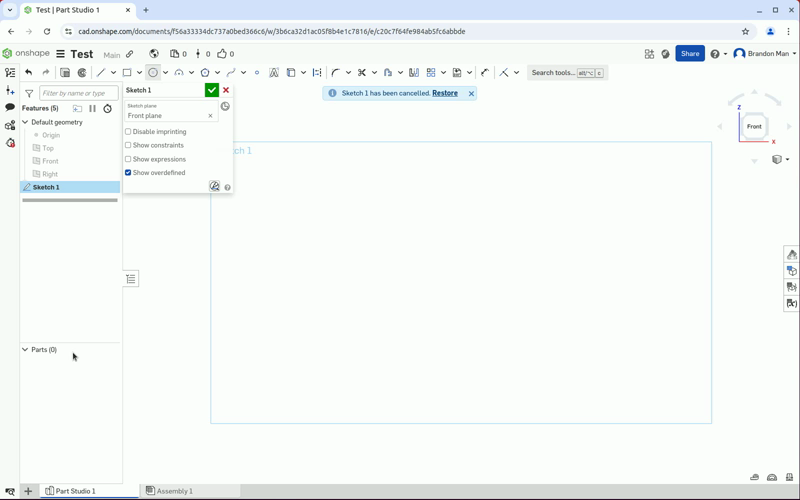
key_down(shift)
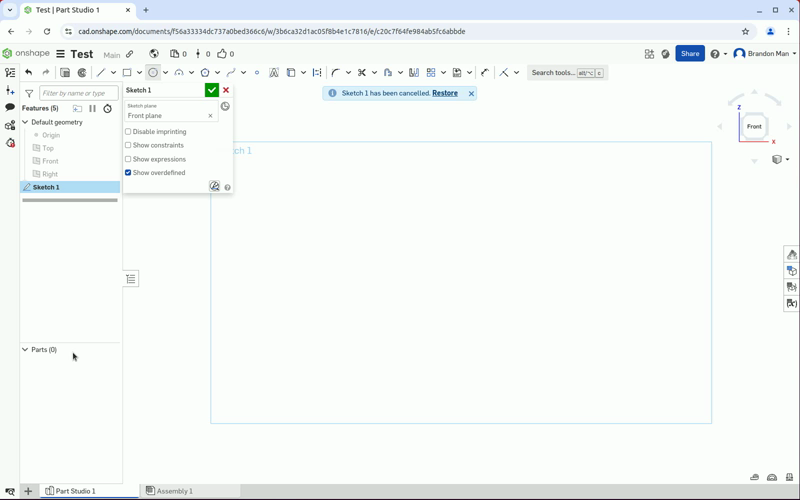
mouse_move(470, 282)
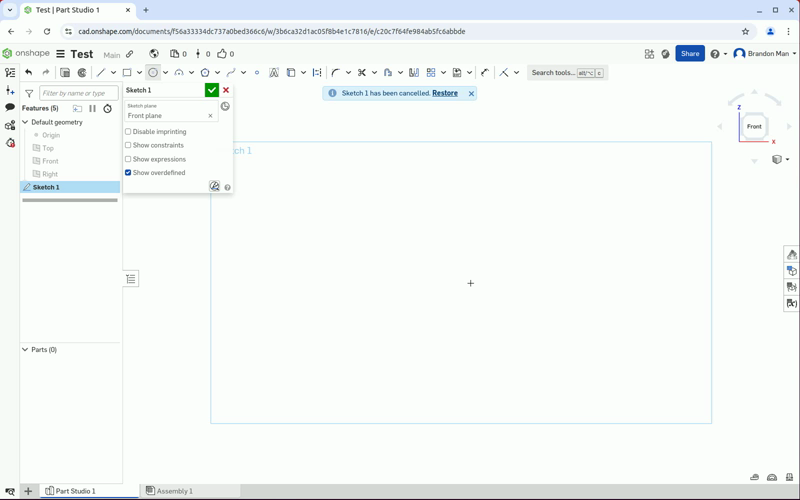
click(470, 282)
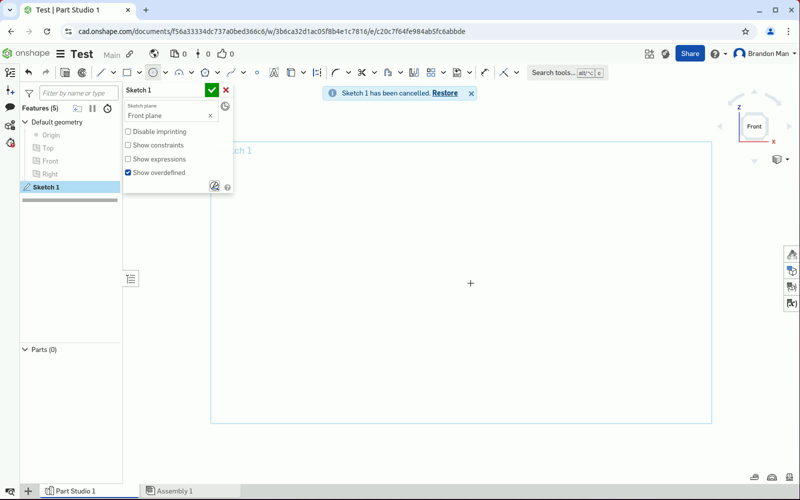
key_up(shift)
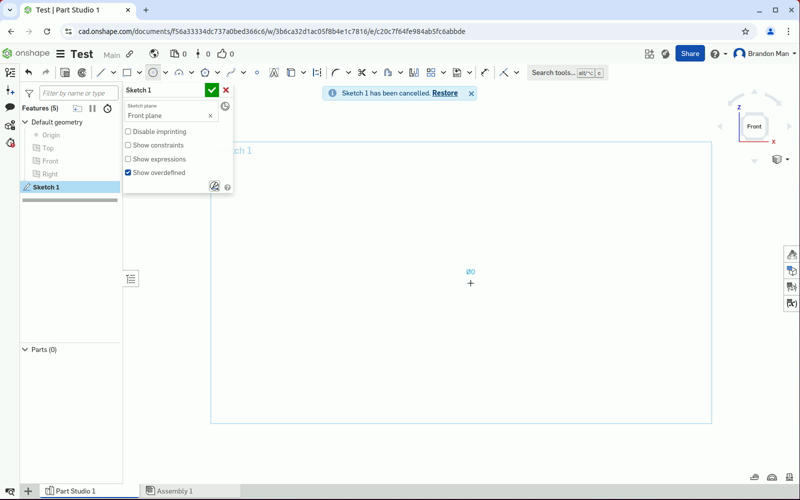
mouse_move(481, 282)
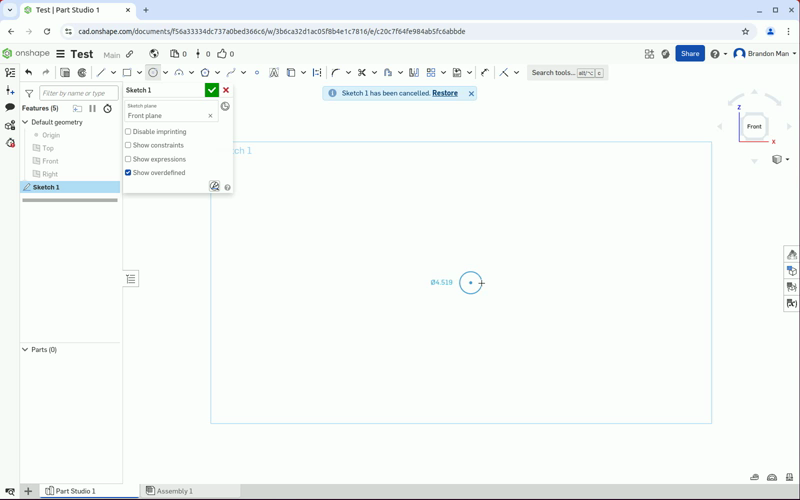
click(481, 282)
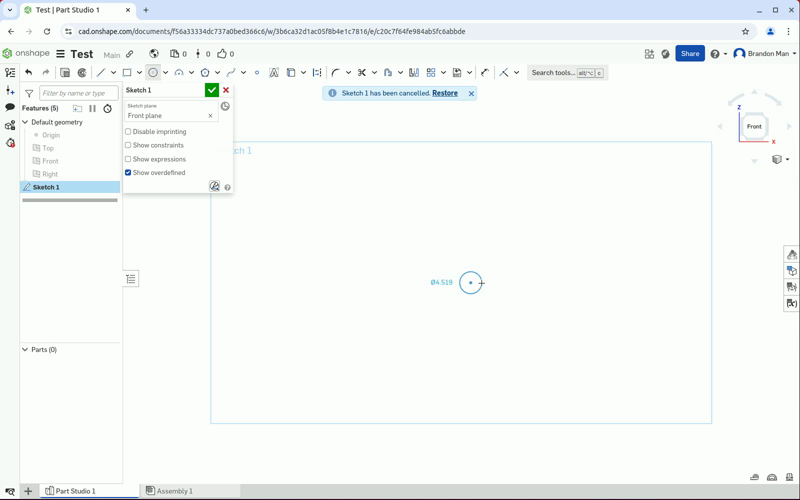
key(esc)
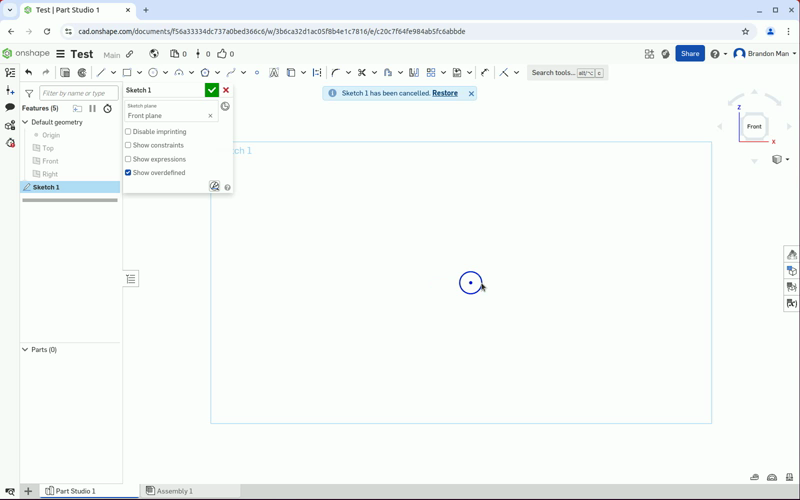
key(c)
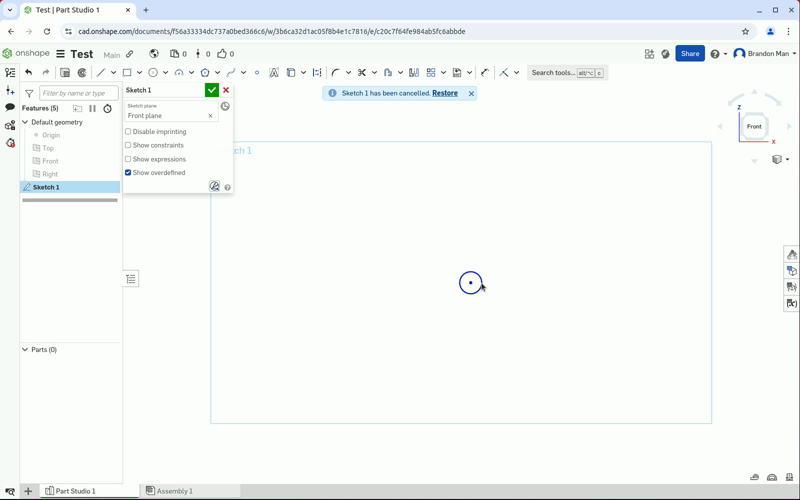
key_down(shift)
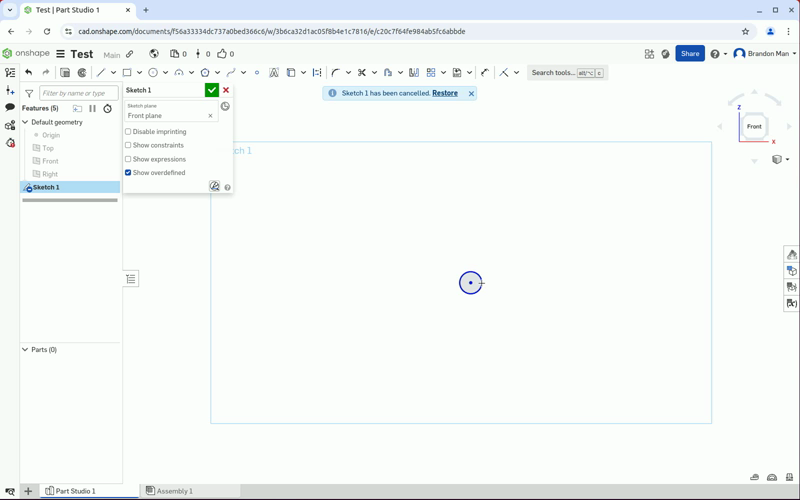
mouse_move(470, 282)
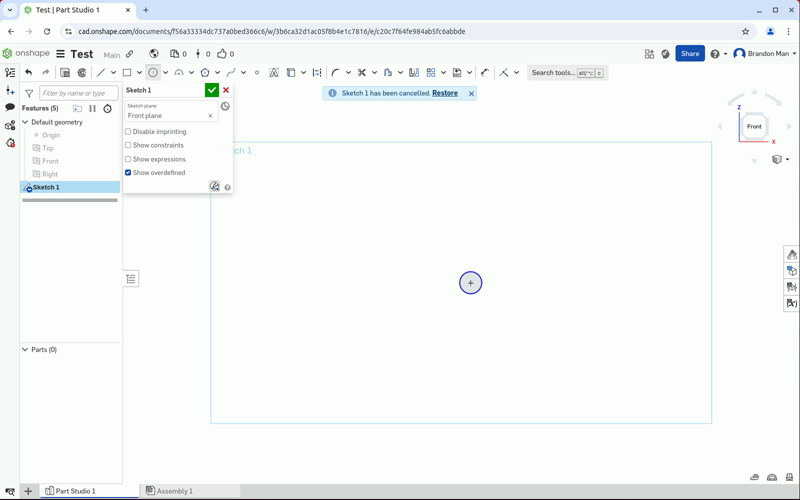
click(470, 282)
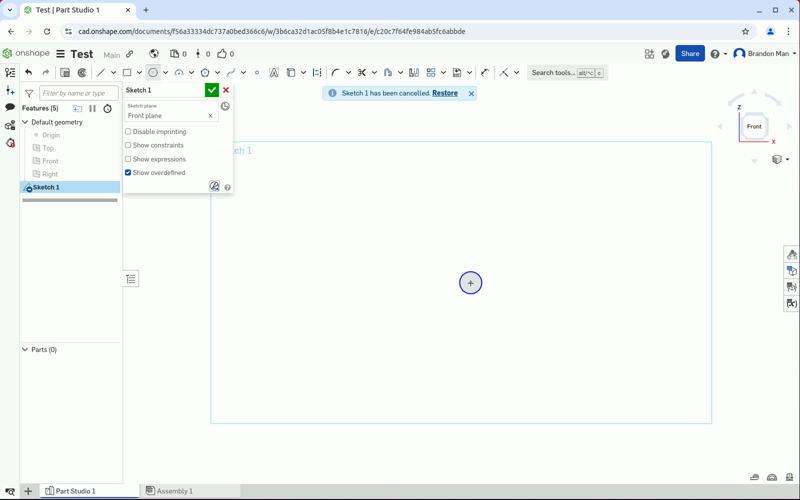
key_up(shift)
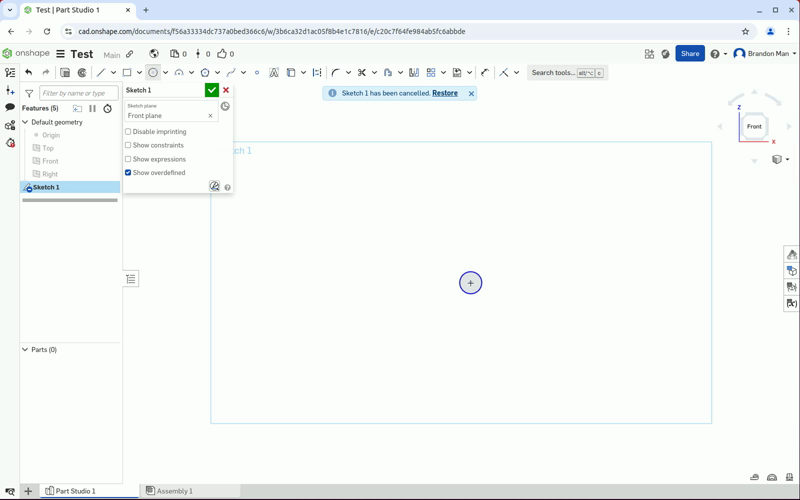
mouse_move(480, 282)
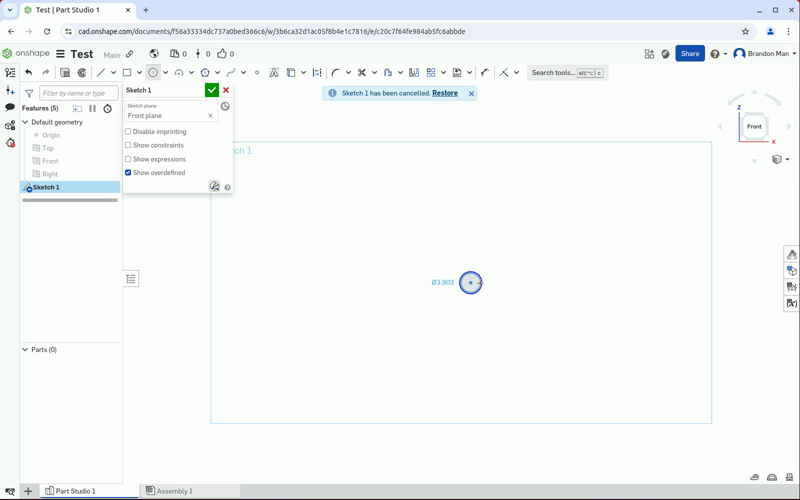
scroll(6)
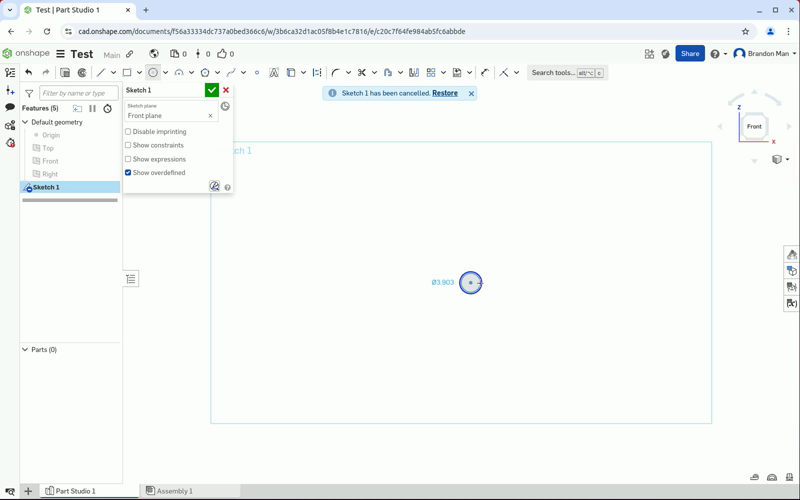
scroll(6)
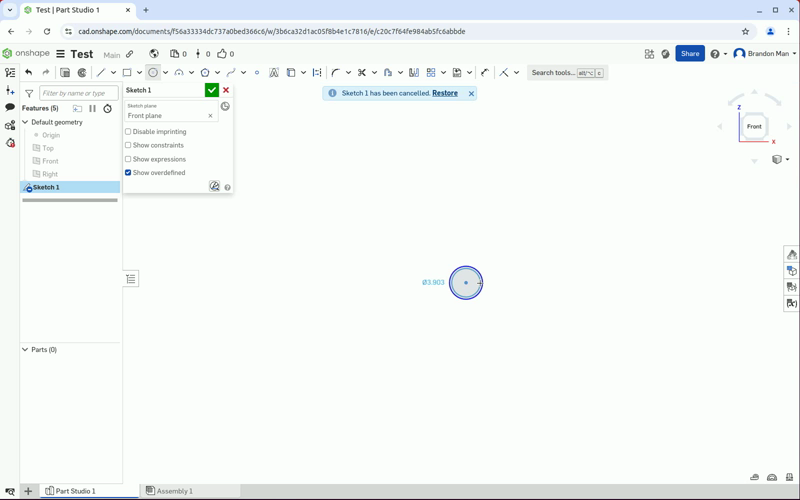
scroll(6)
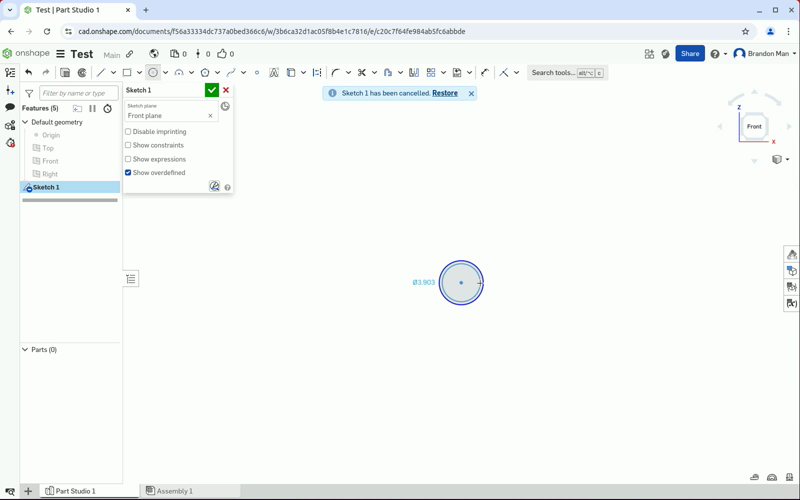
scroll(6)
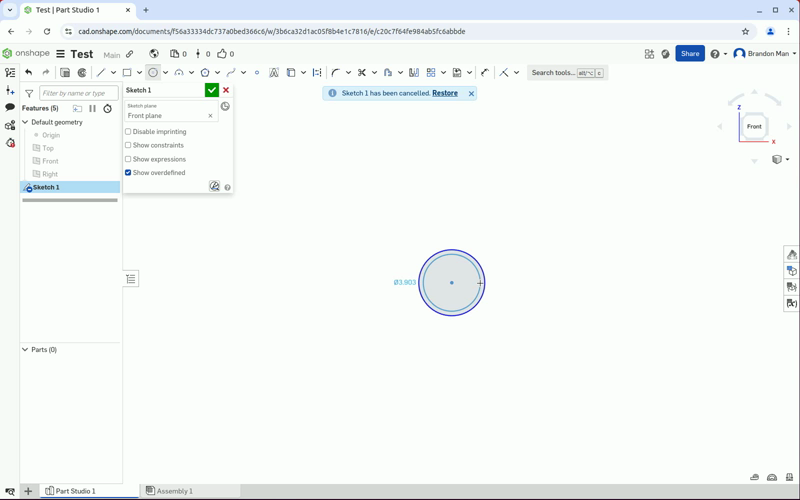
scroll(6)
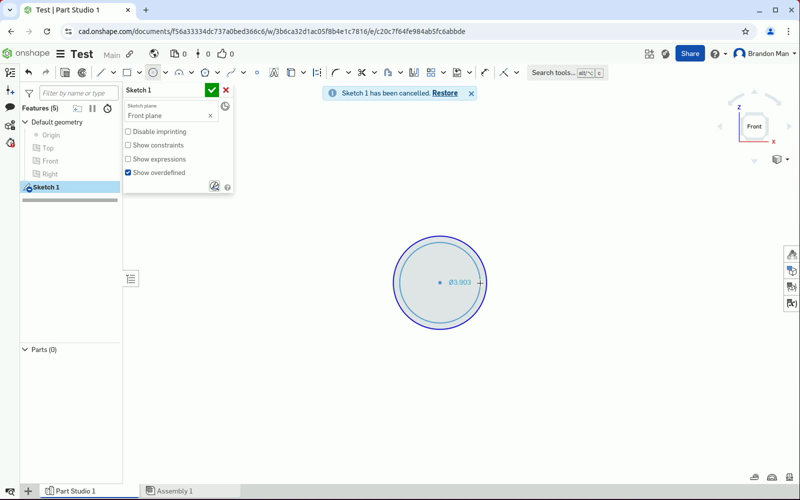
scroll(6)
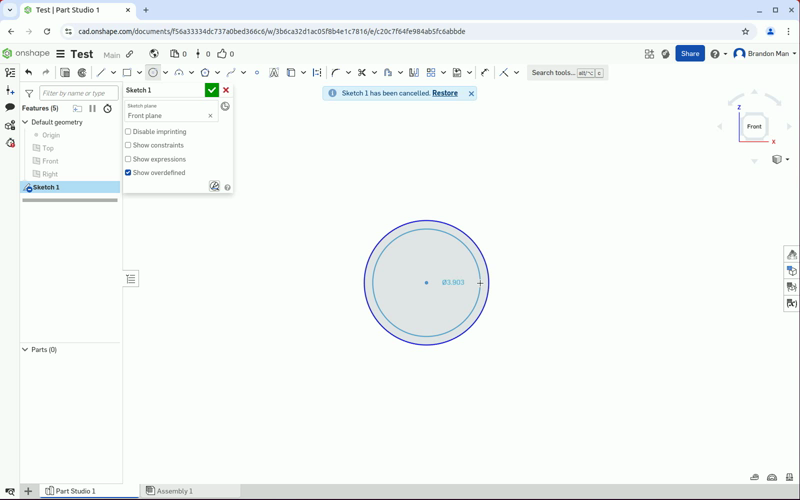
scroll(6)
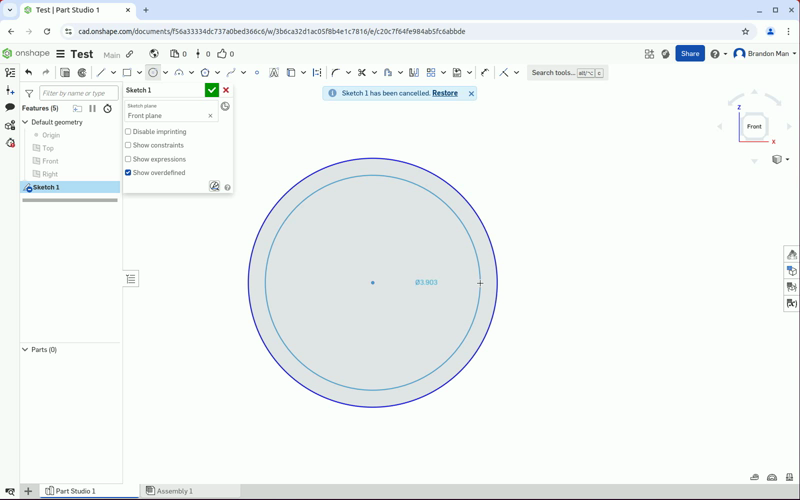
click(480, 282)
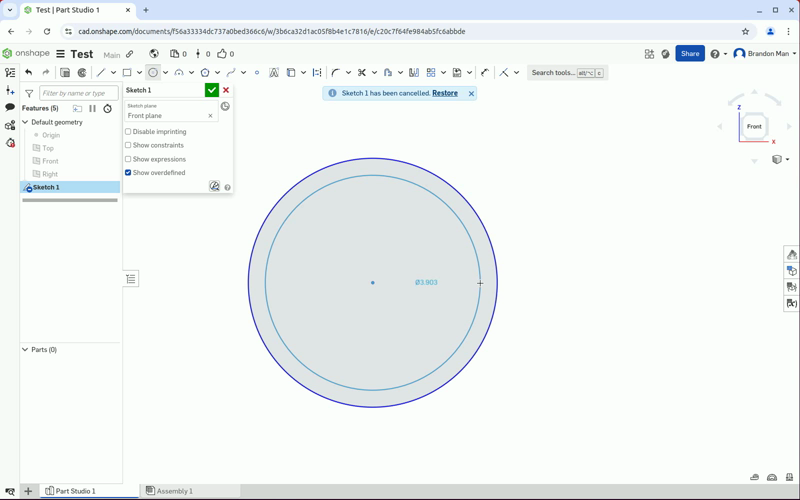
scroll(-6)
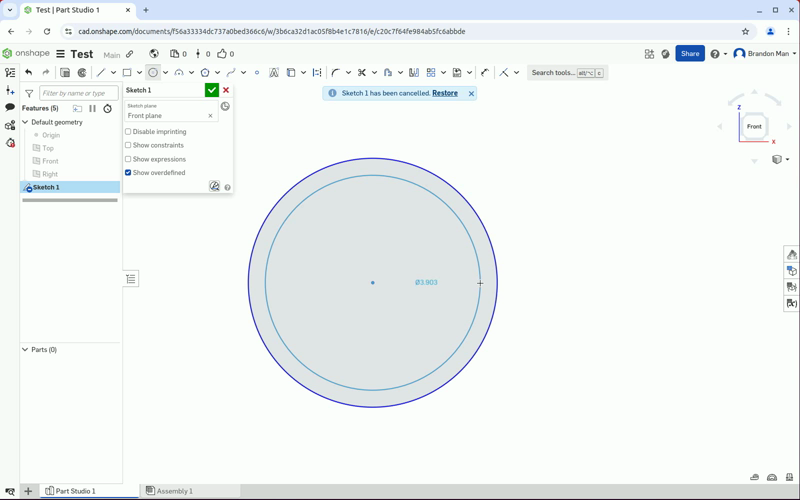
scroll(-6)
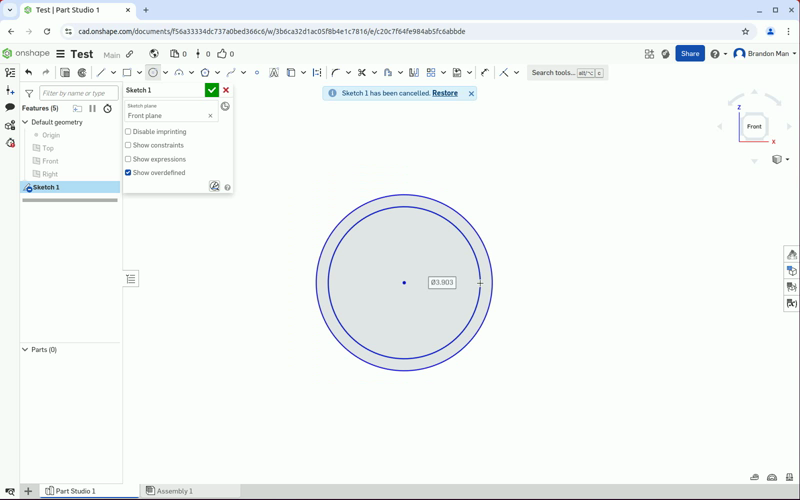
scroll(-6)
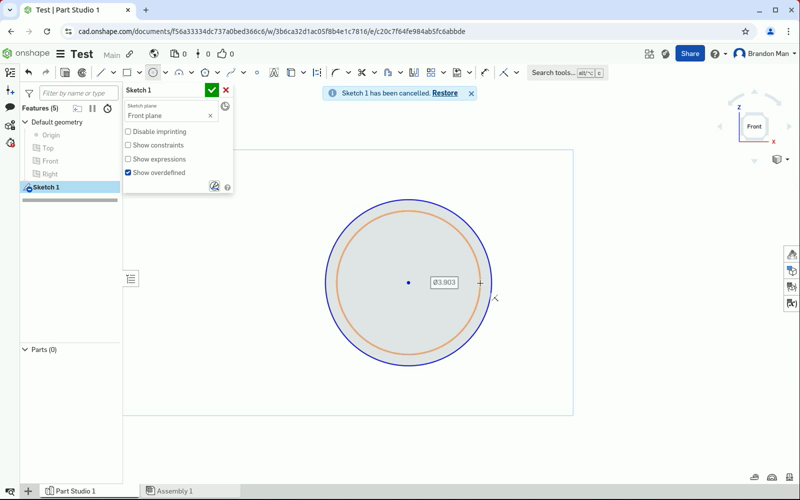
scroll(-6)
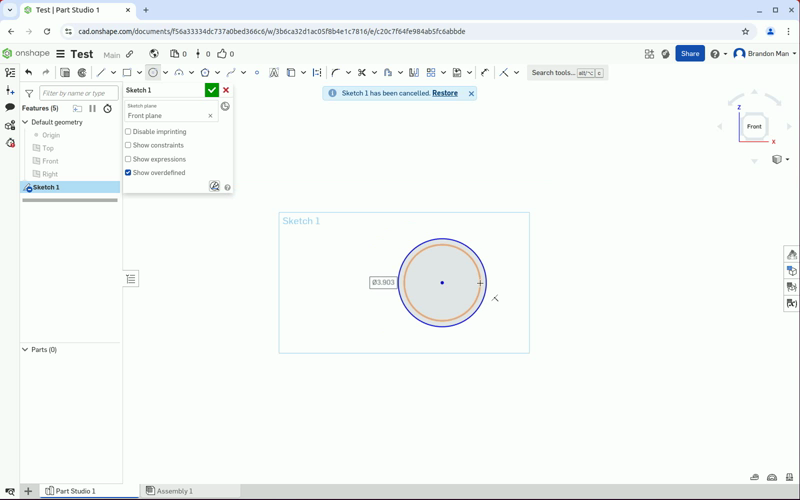
scroll(-6)
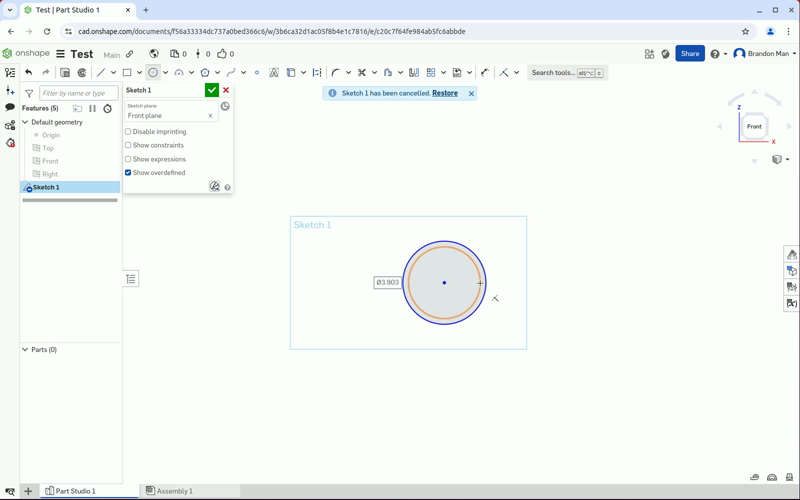
scroll(-6)
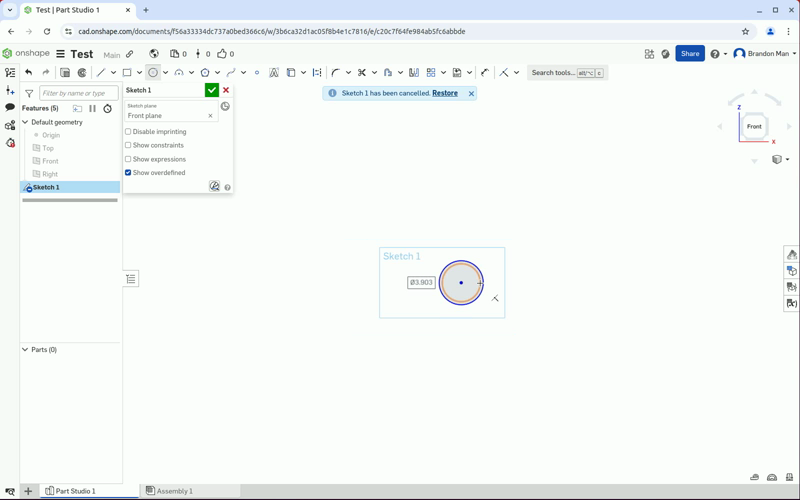
scroll(-6)
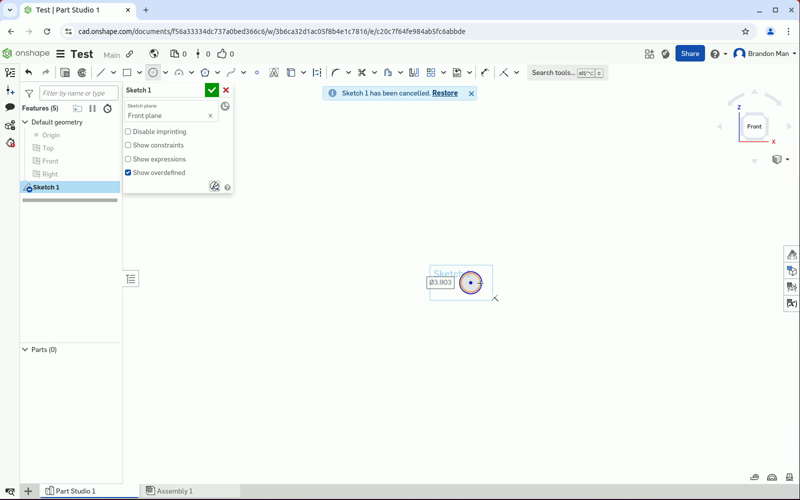
key(esc)
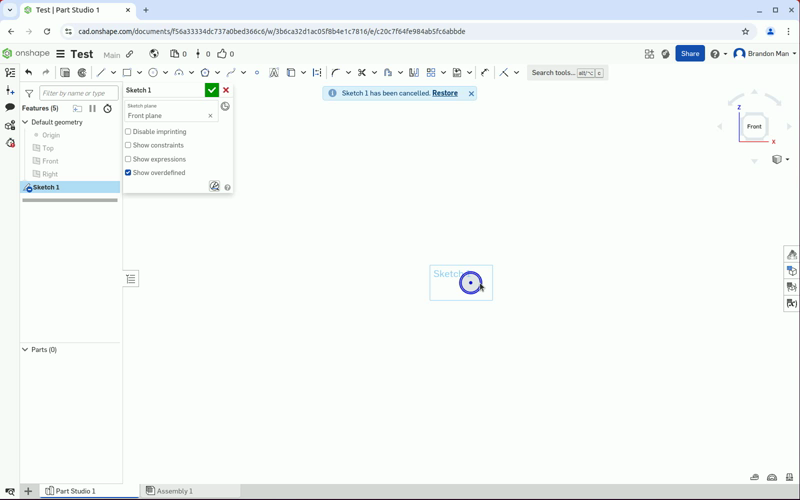
mouse_move(480, 279)
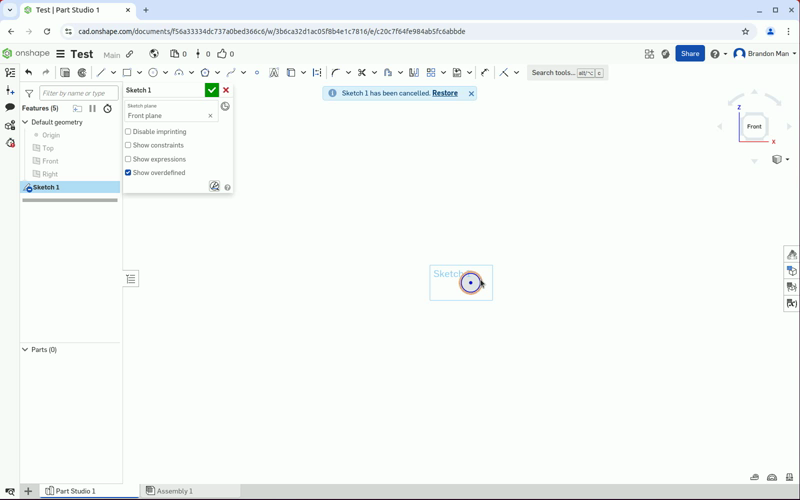
scroll(6)
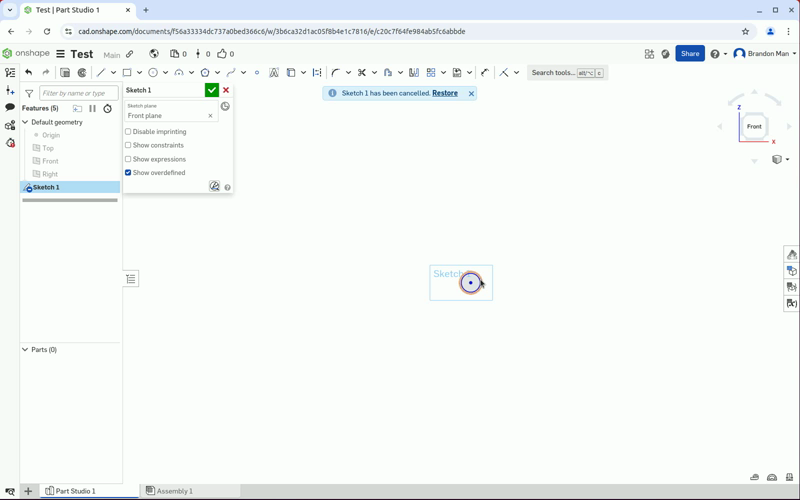
scroll(6)
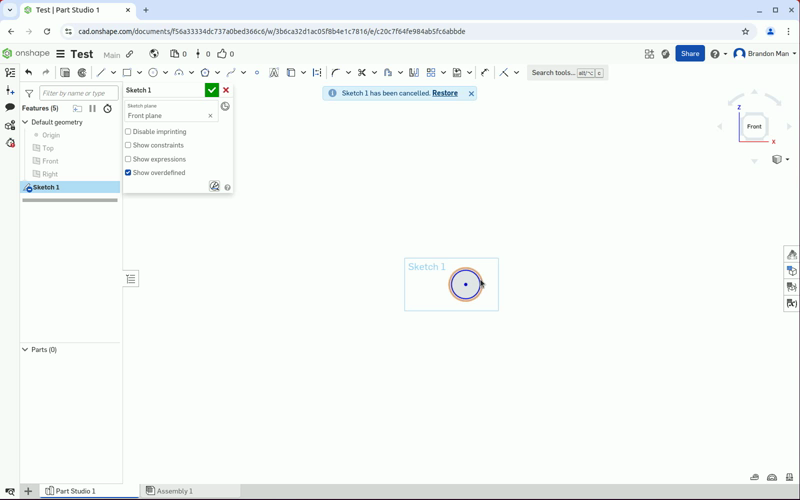
scroll(6)
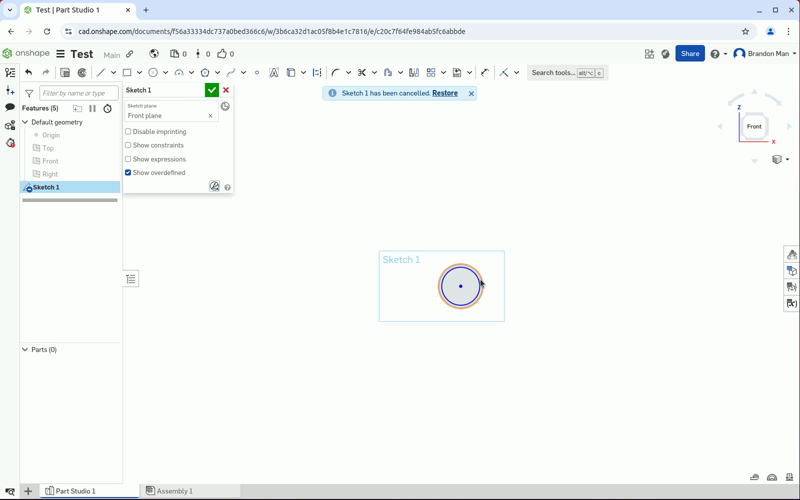
scroll(6)
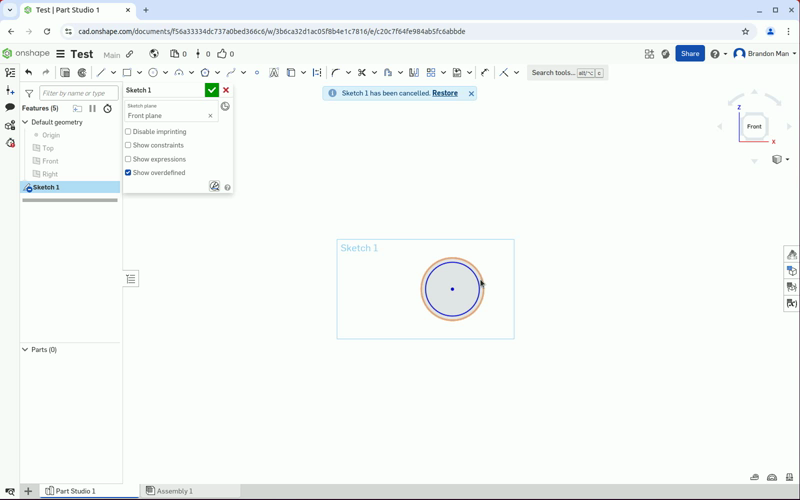
scroll(6)
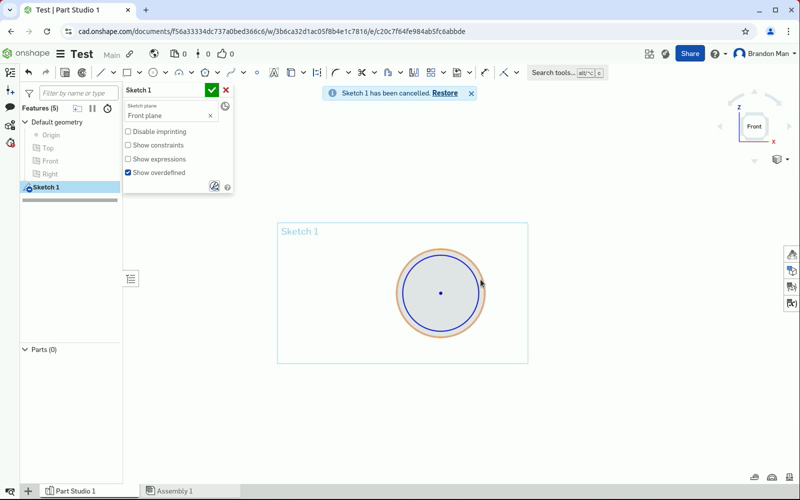
scroll(6)
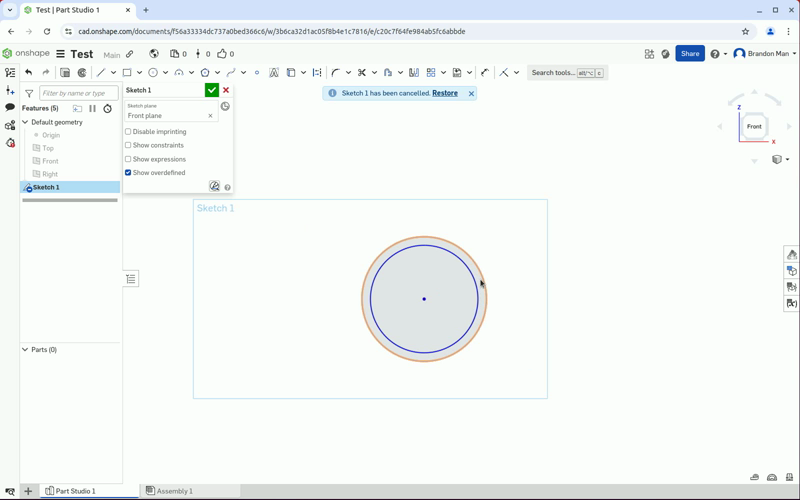
scroll(6)
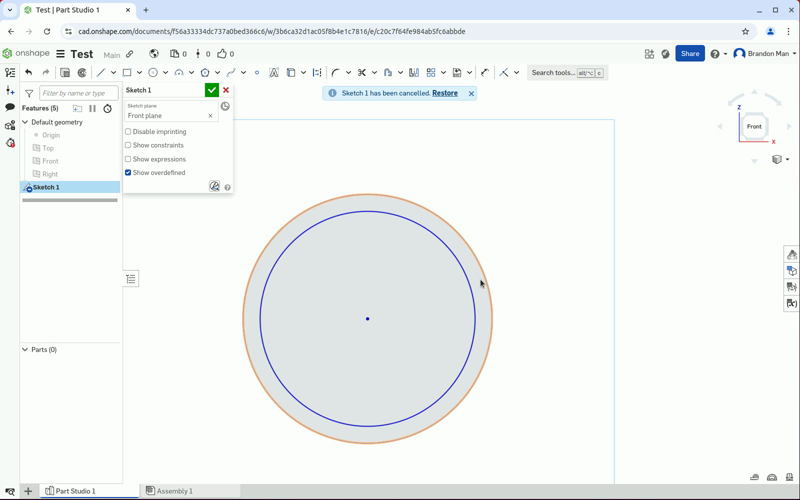
click(480, 279)
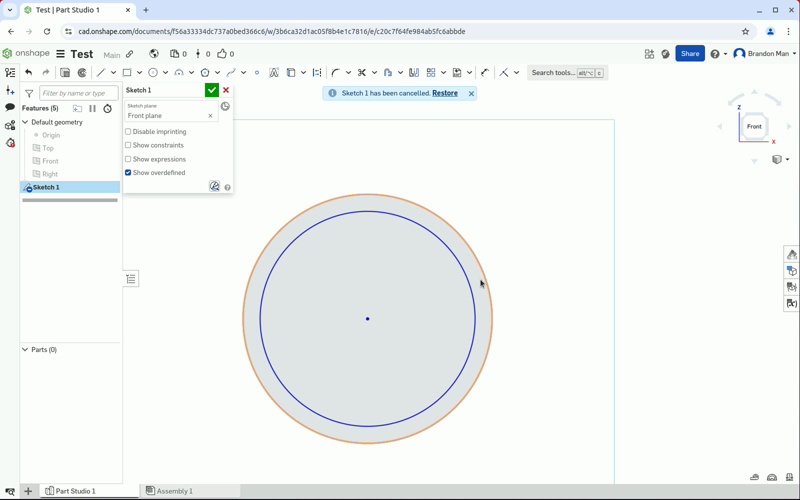
scroll(-6)
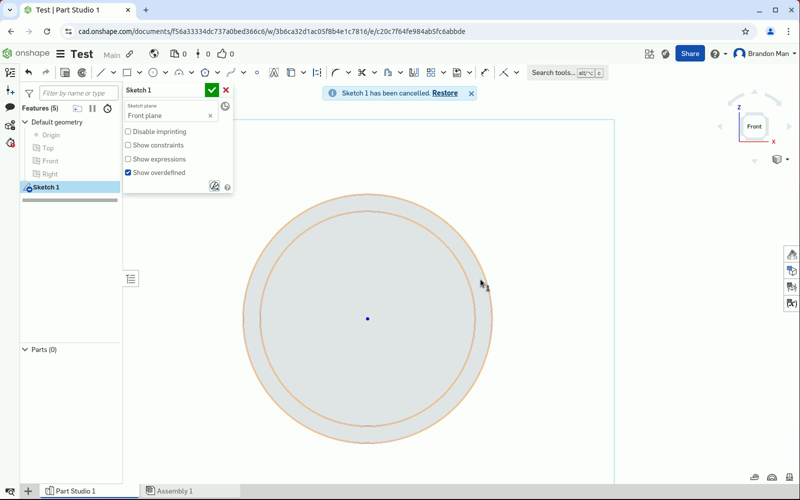
scroll(-6)
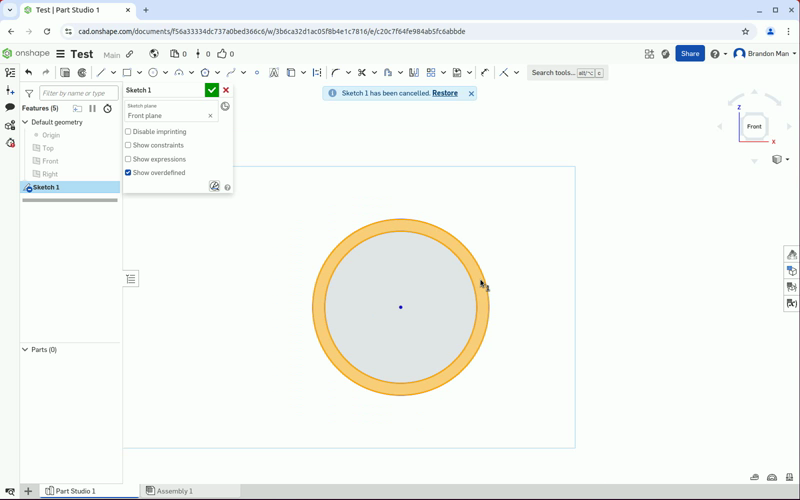
scroll(-6)
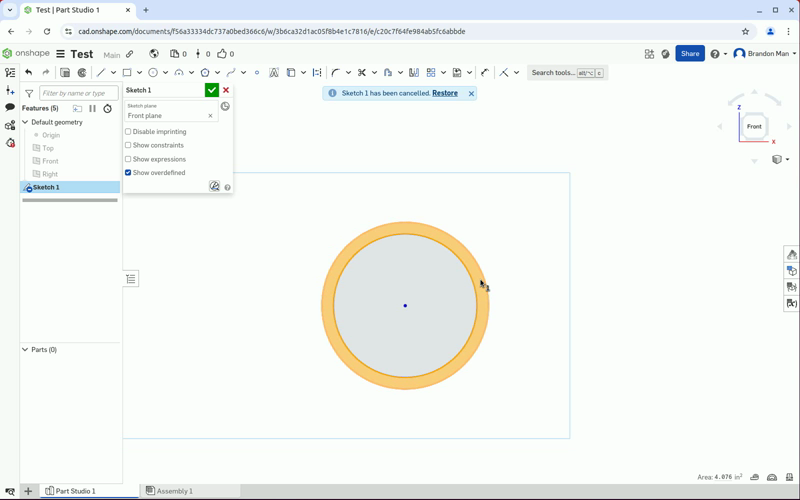
scroll(-6)
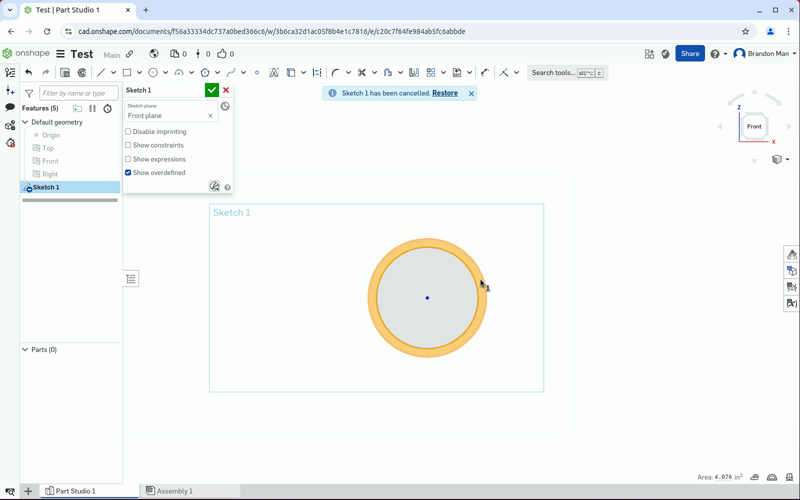
scroll(-6)
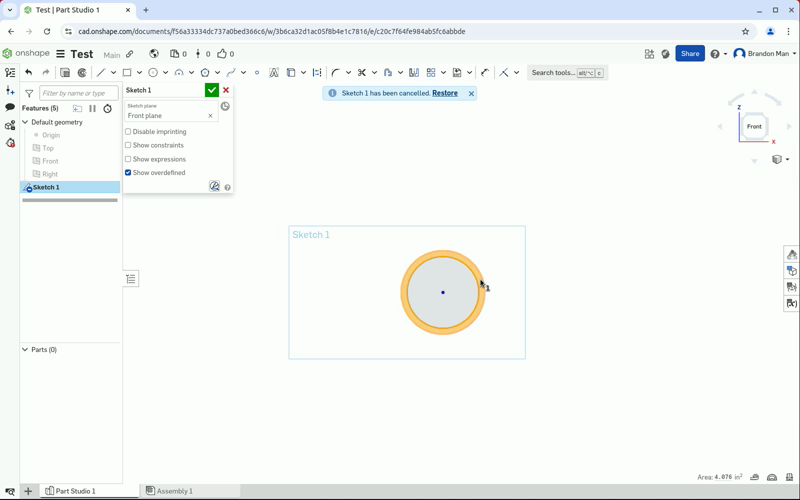
scroll(-6)
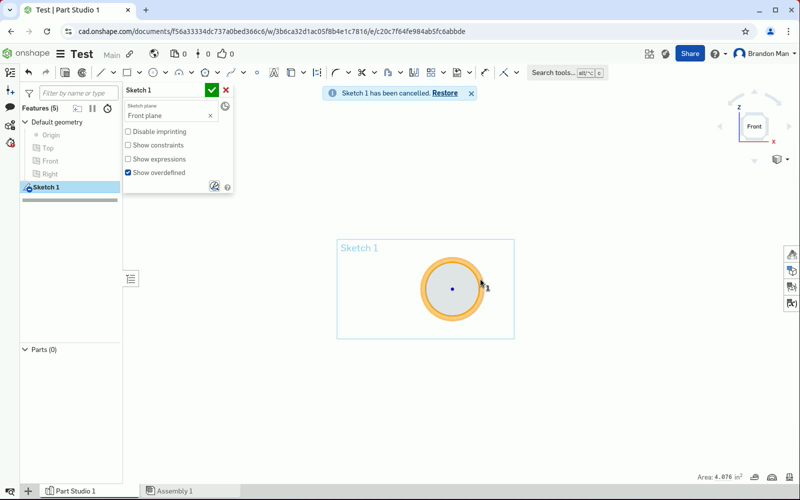
scroll(-6)
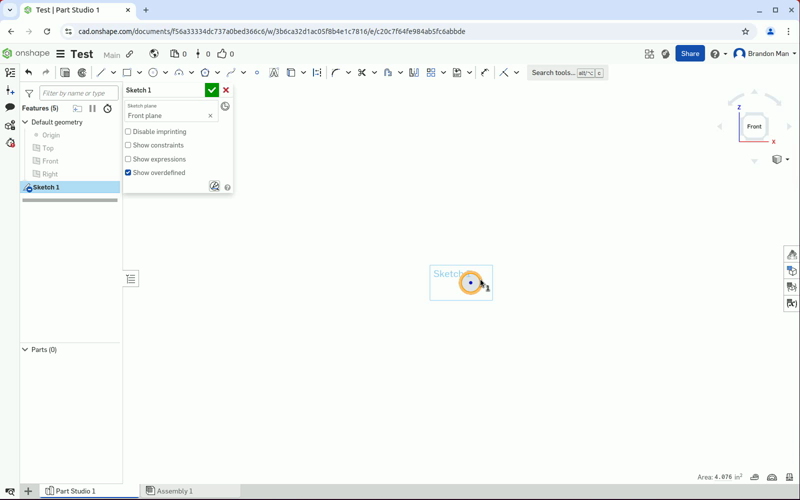
mouse_move(73, 352)
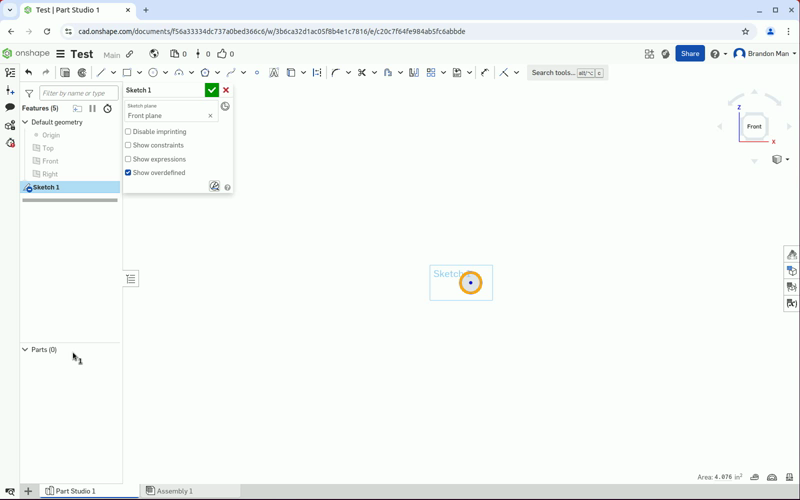
key(shift+y)
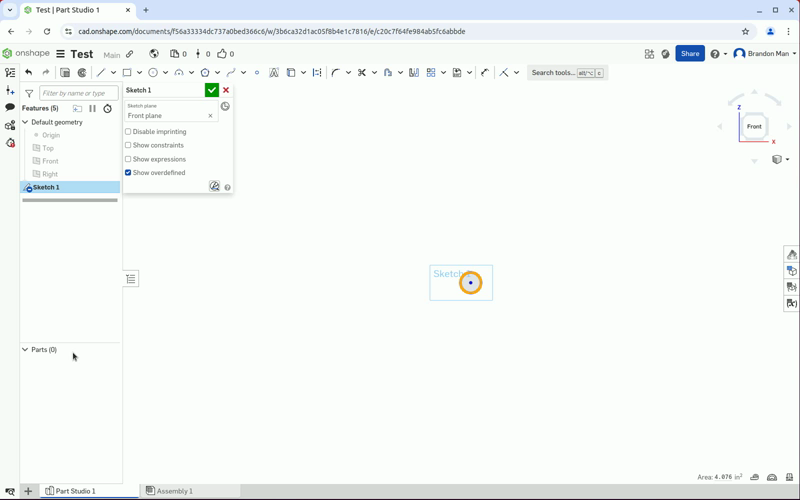
key(shift+e)
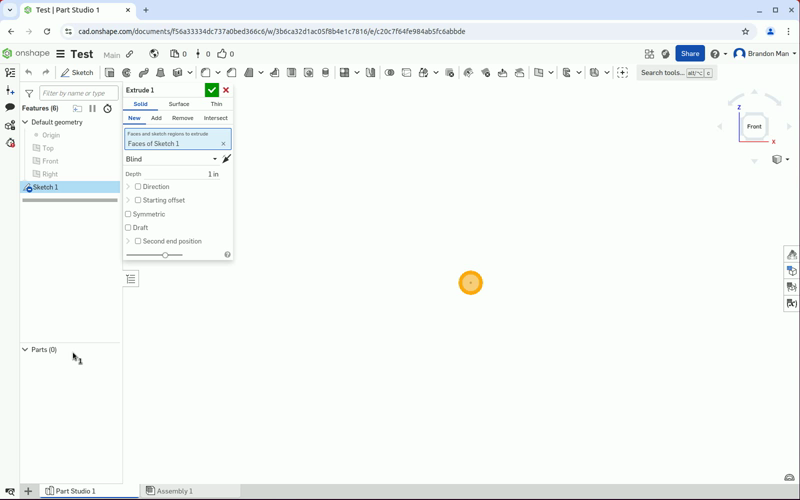
mouse_move(143, 106)
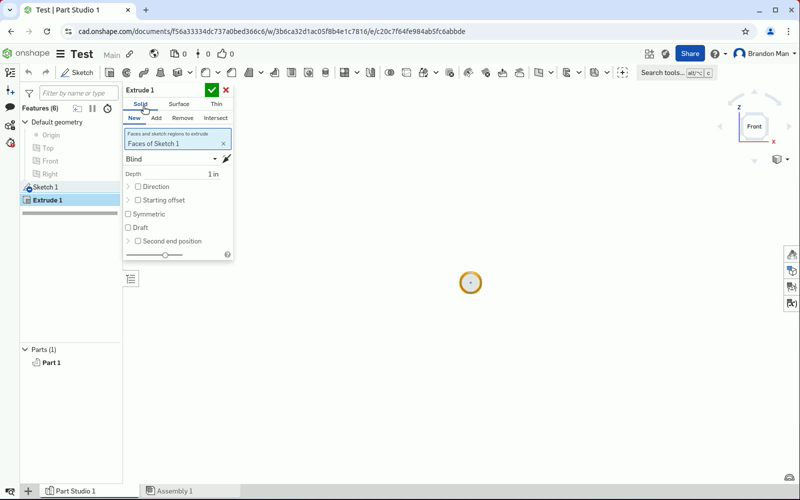
click(143, 106)
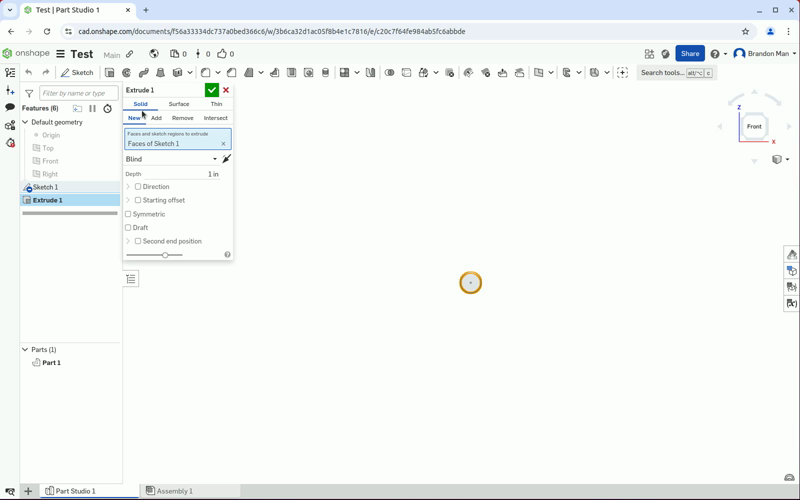
mouse_move(137, 120)
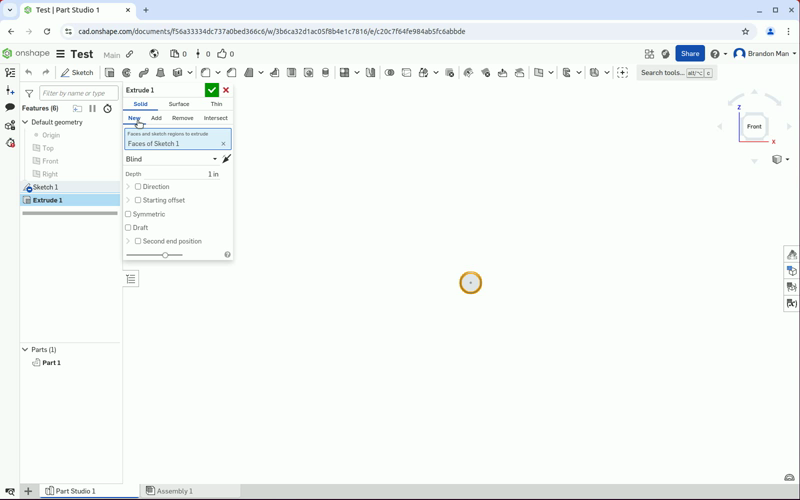
click(137, 120)
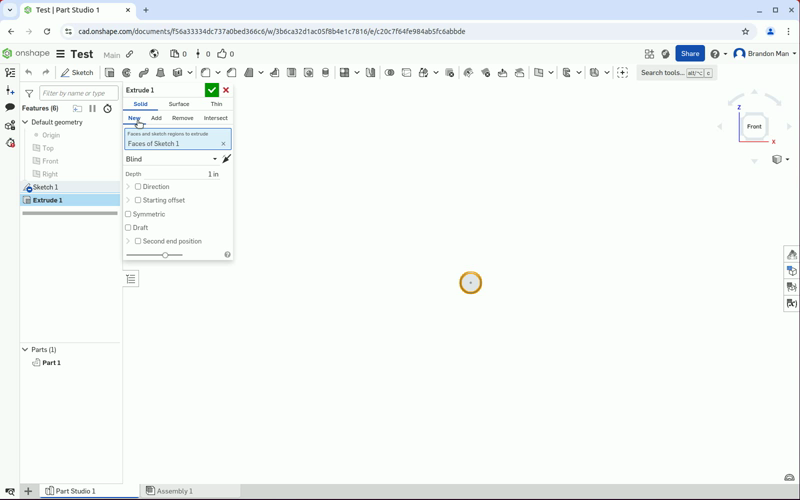
key(tab, 4)
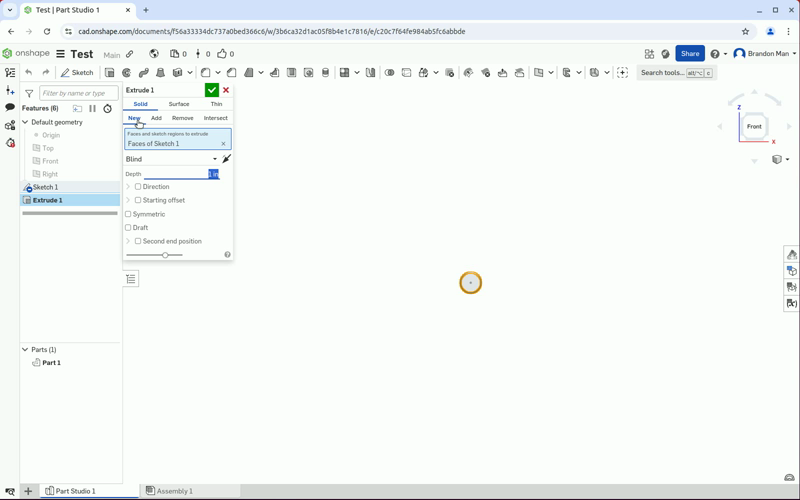
text(16.609)
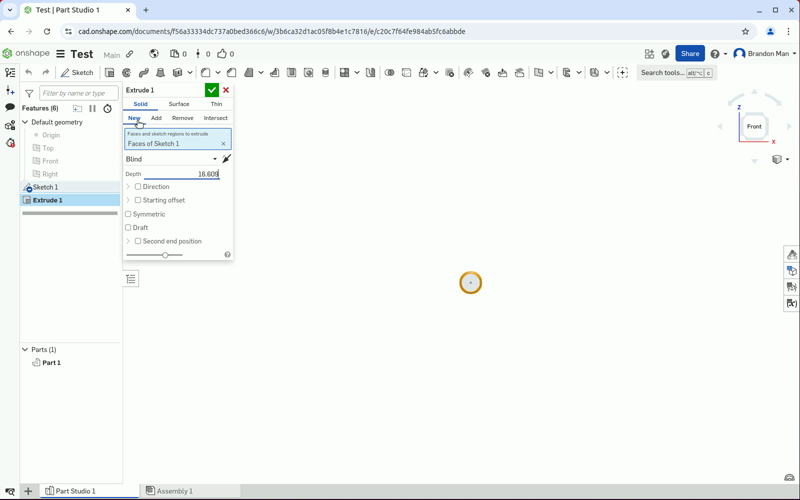
key(tab, 3)
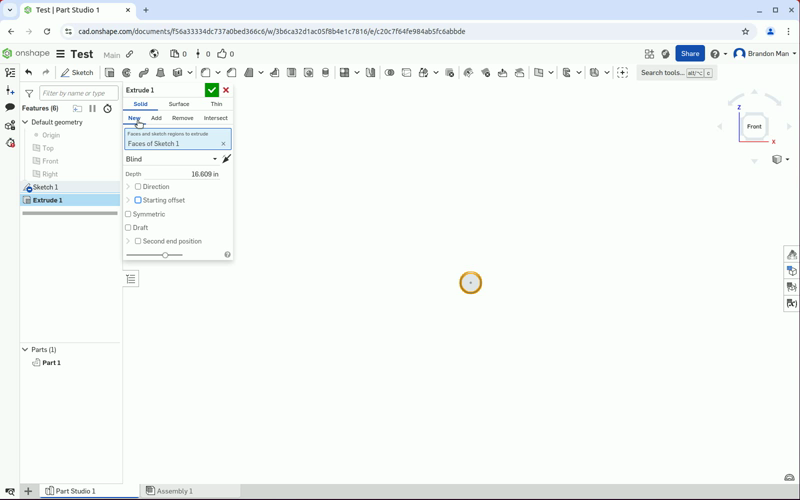
key(tab, 2)
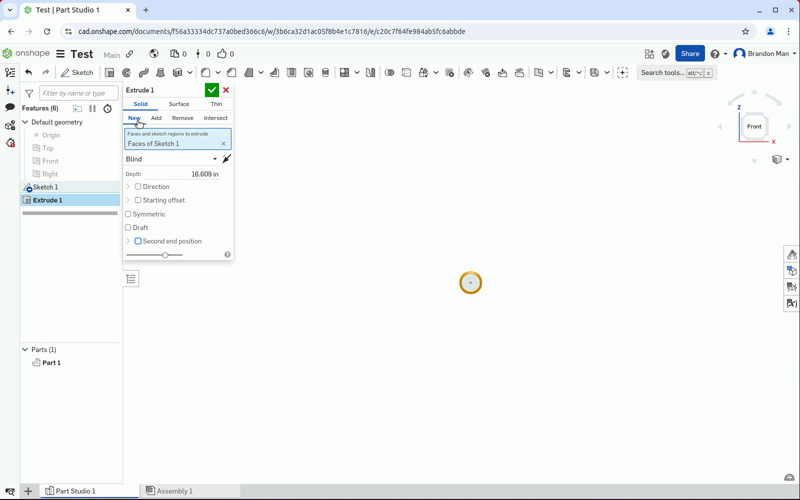
key(space)
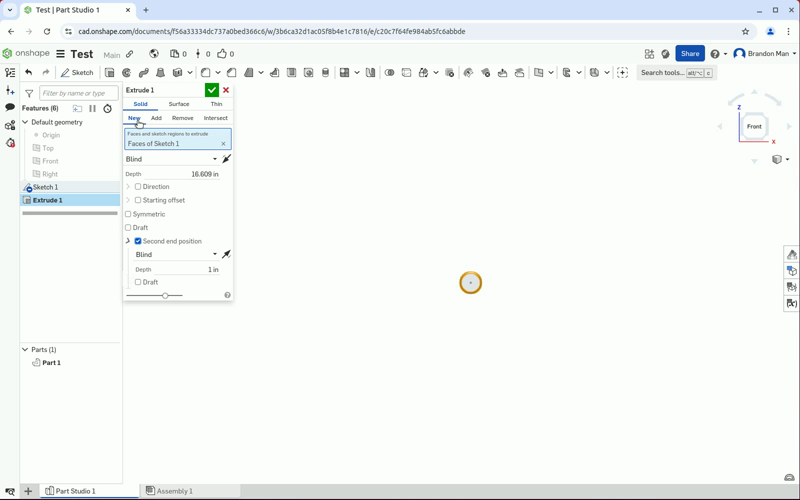
key(tab, 3)
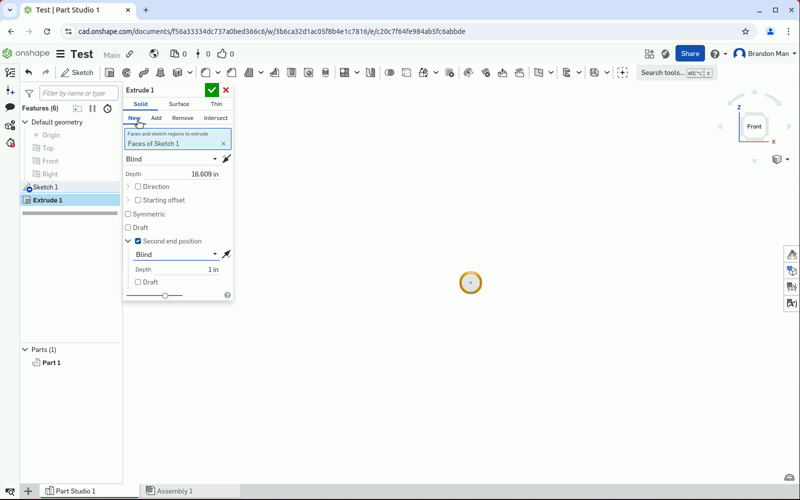
text(12.276)
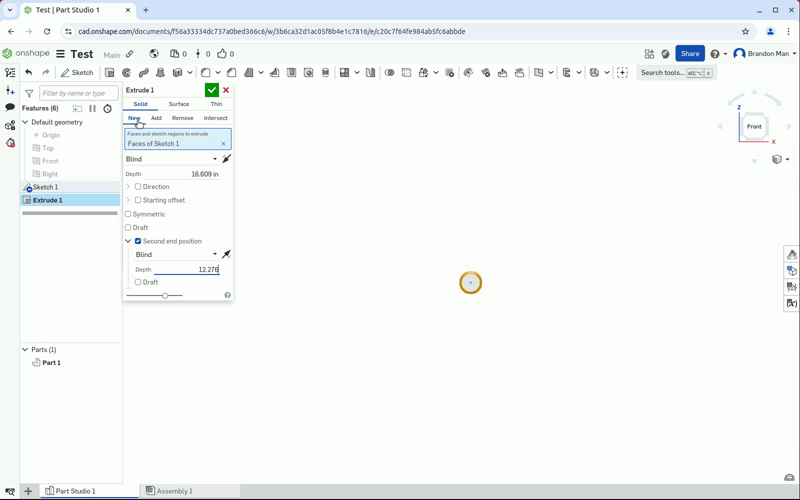
key(enter)
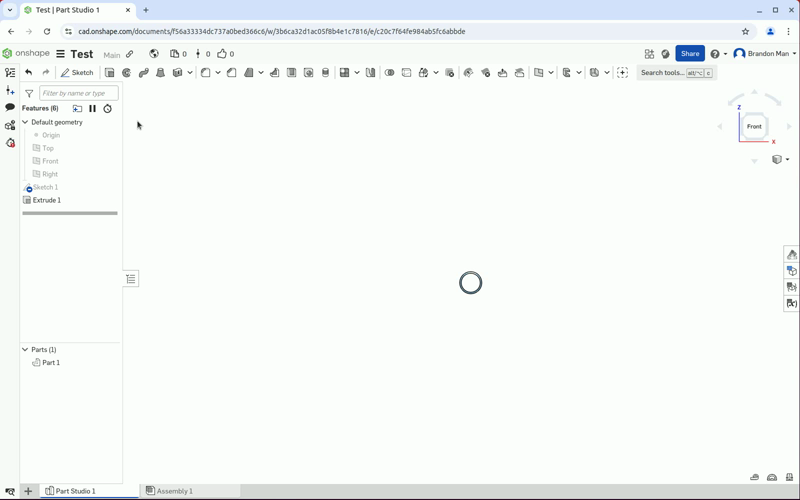
key(shift+h)
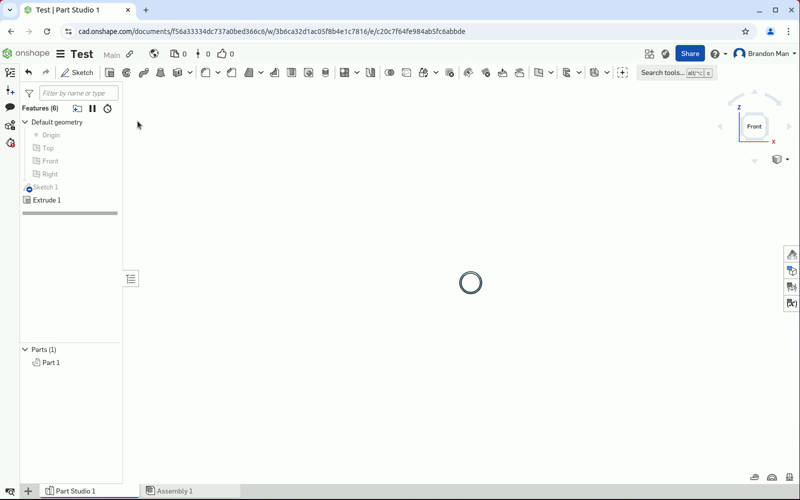
key(shift+h)
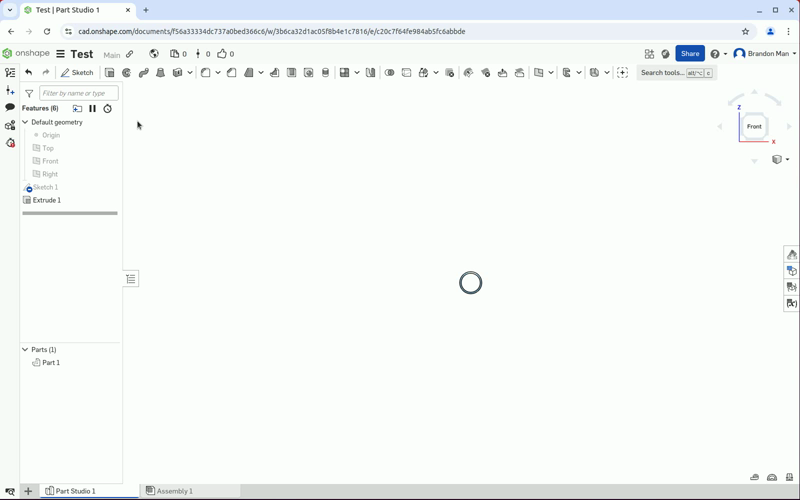
mouse_move(73, 189)
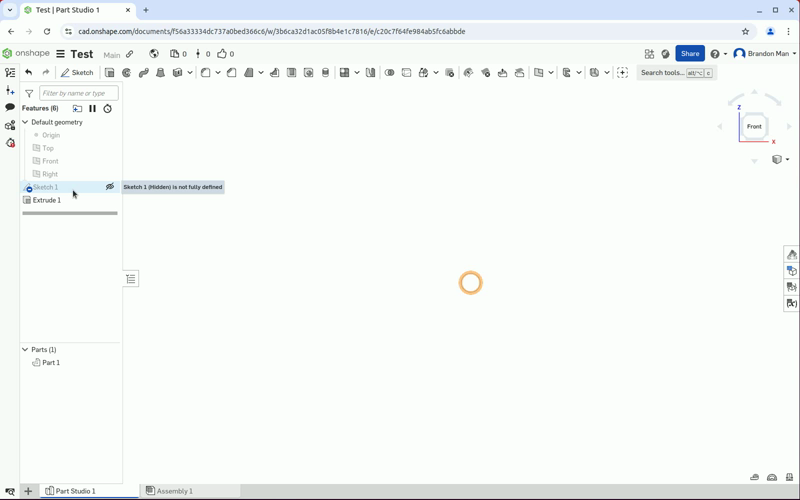
click(73, 189)
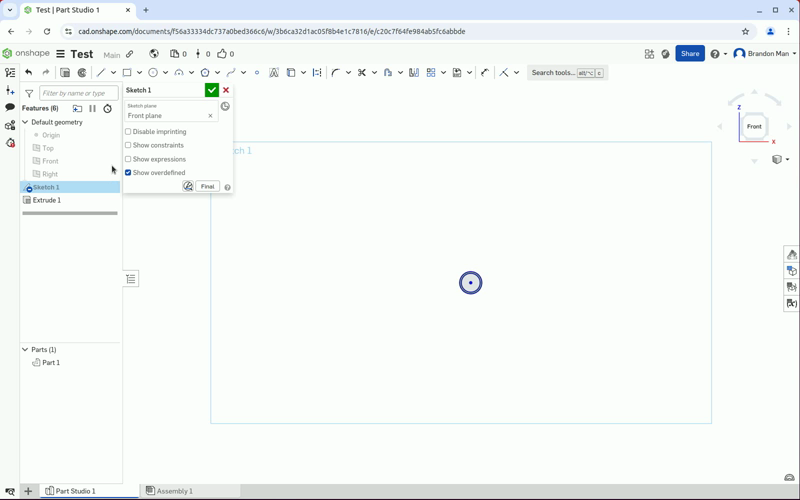
mouse_move(229, 92)
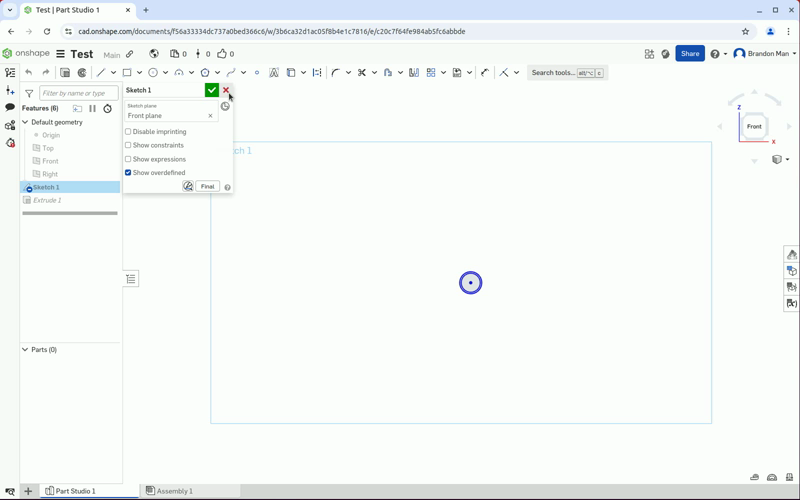
click(229, 92)
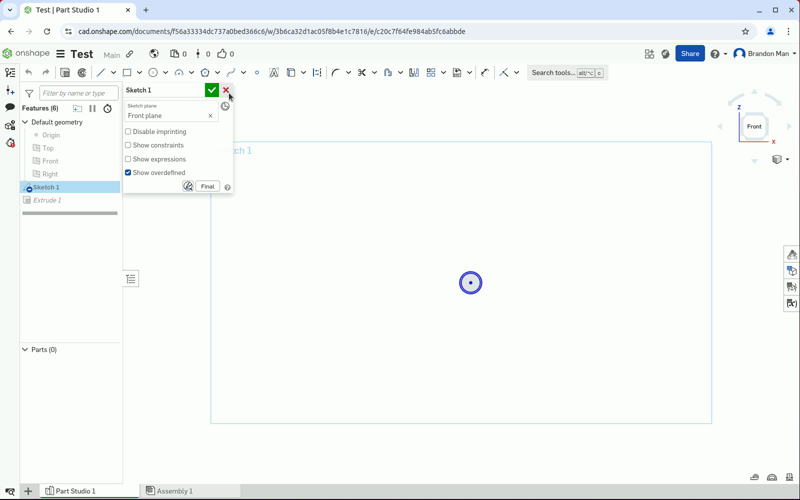
key(shift+s)
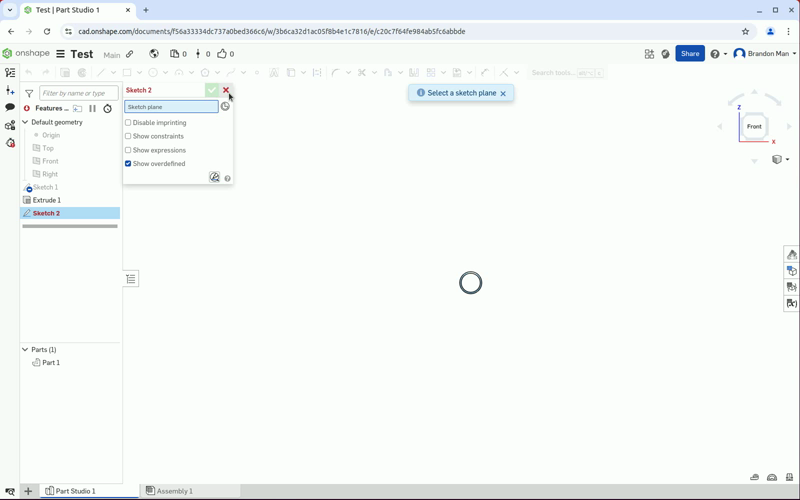
mouse_move(73, 163)
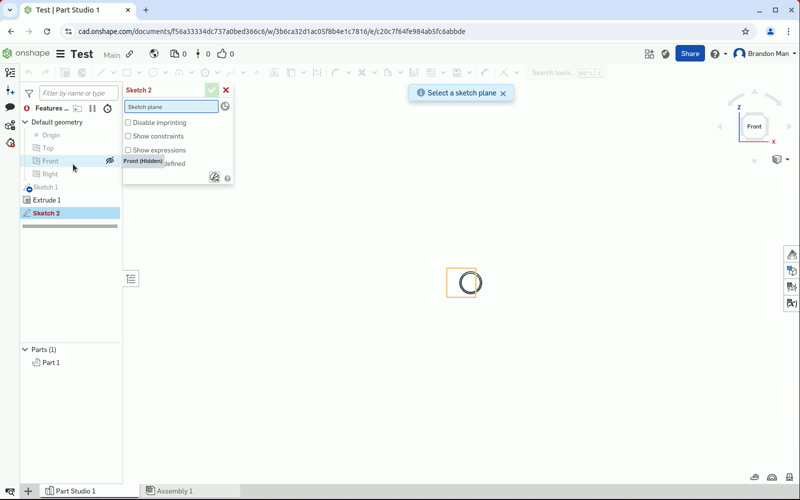
click(73, 163)
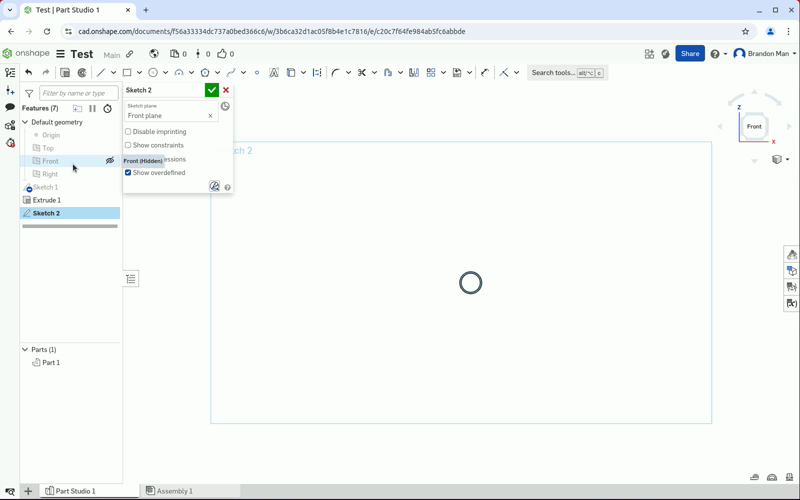
mouse_move(73, 352)
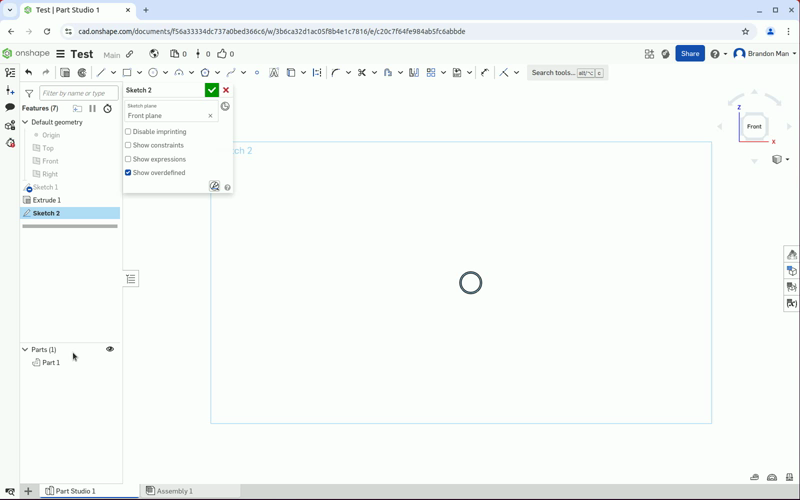
key(y)
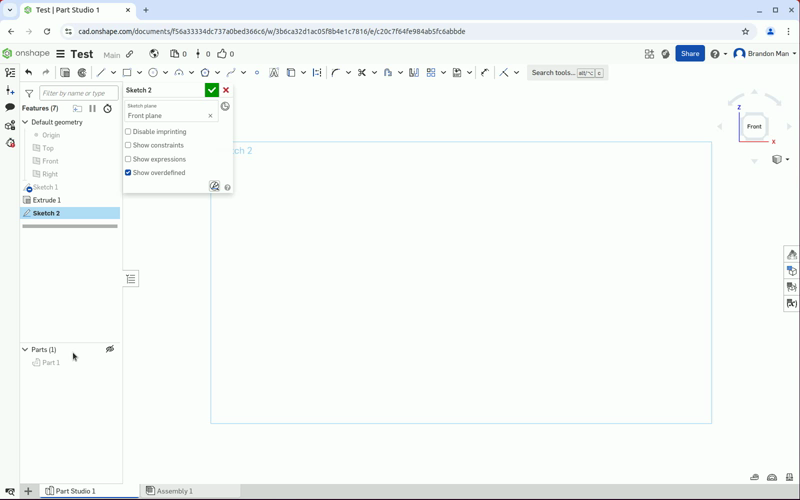
key(c)
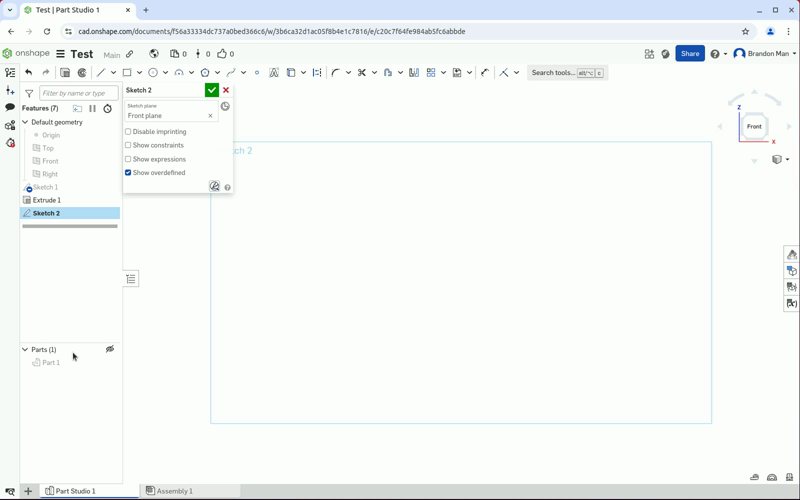
key_down(shift)
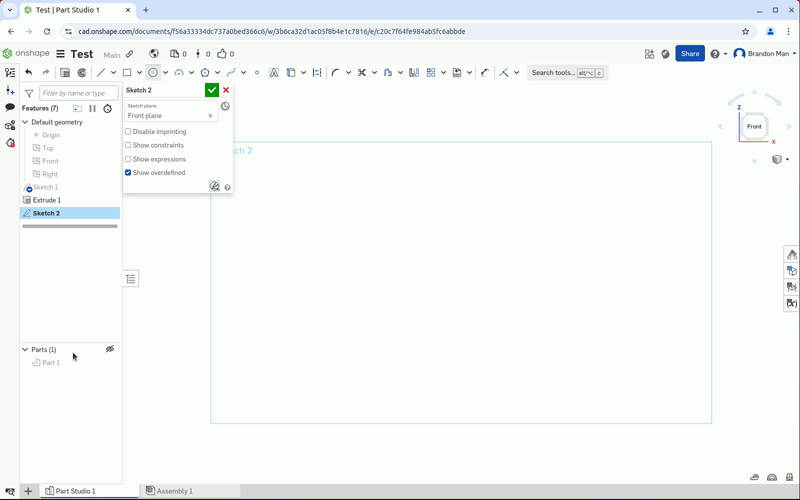
mouse_move(521, 282)
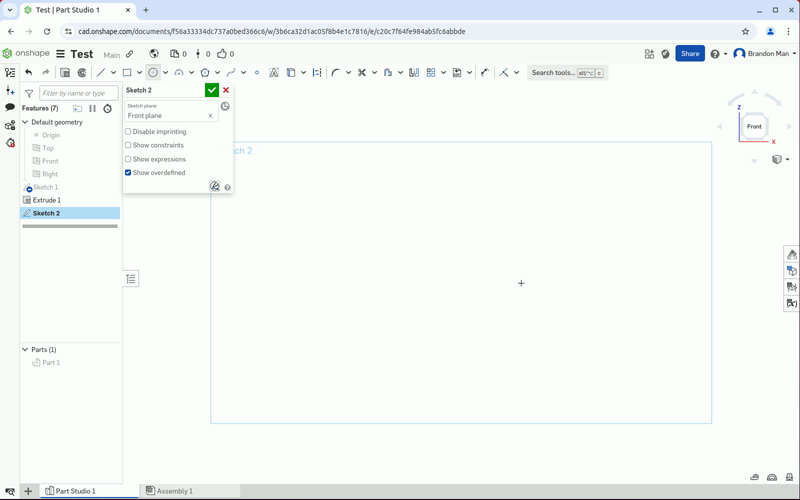
click(521, 282)
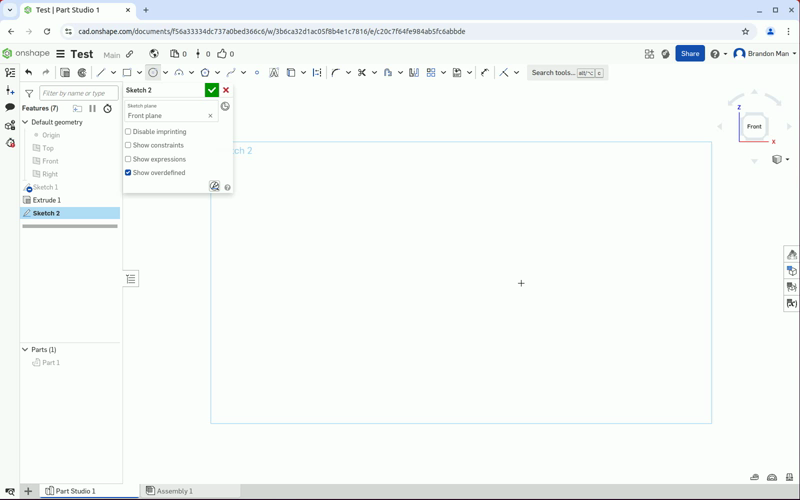
key_up(shift)
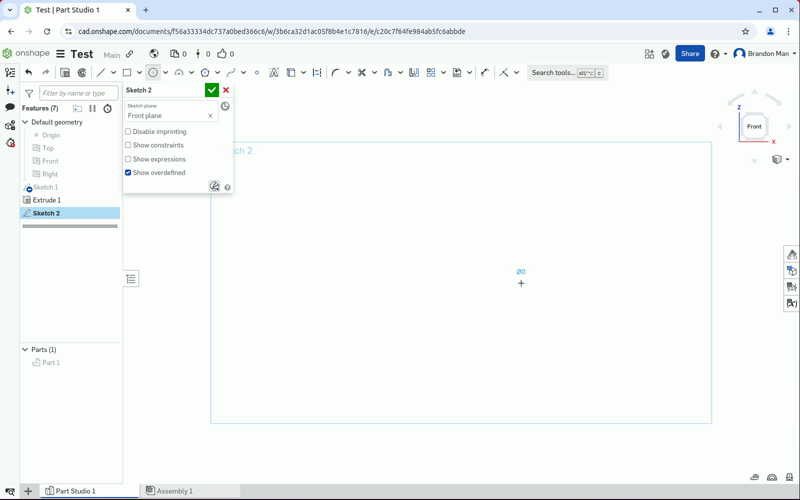
mouse_move(527, 282)
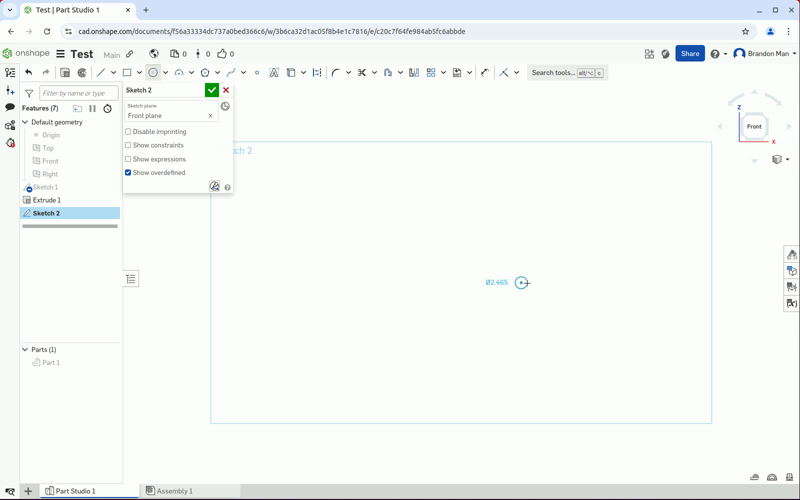
click(527, 282)
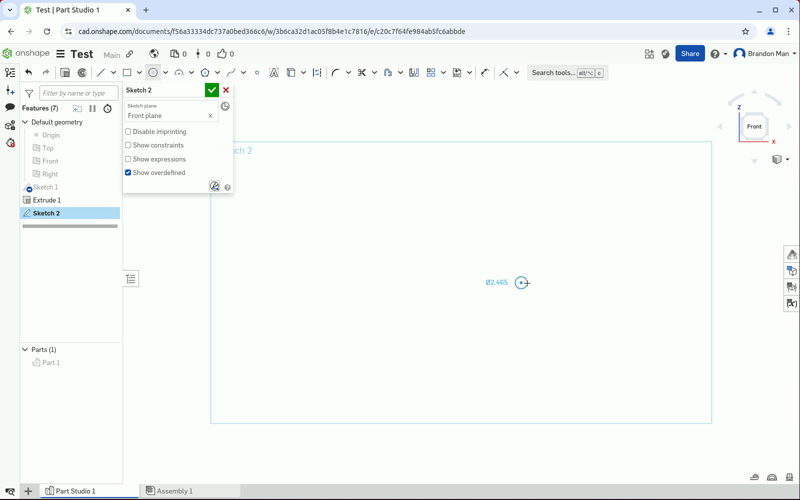
key(esc)
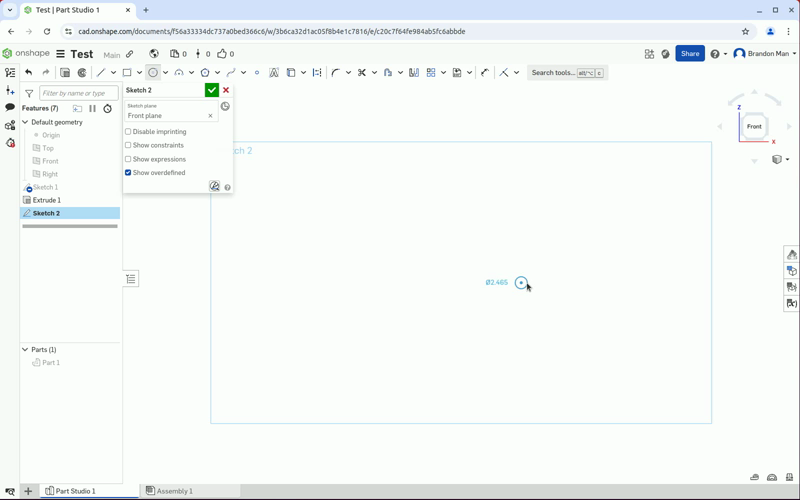
key(c)
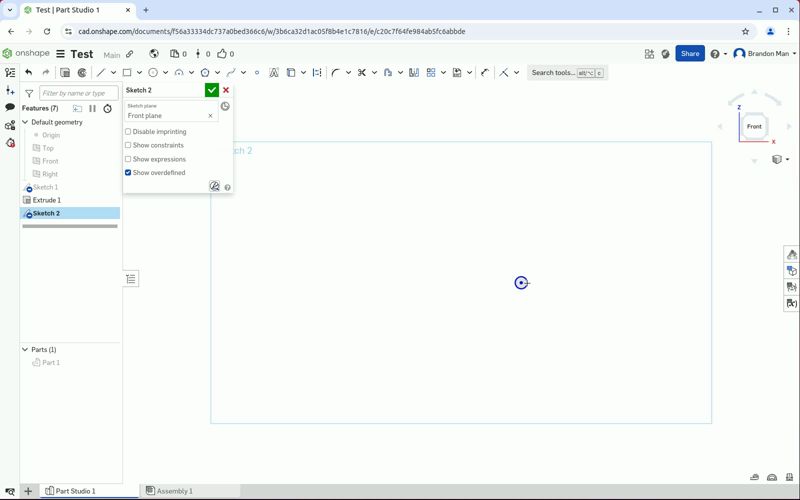
key_down(shift)
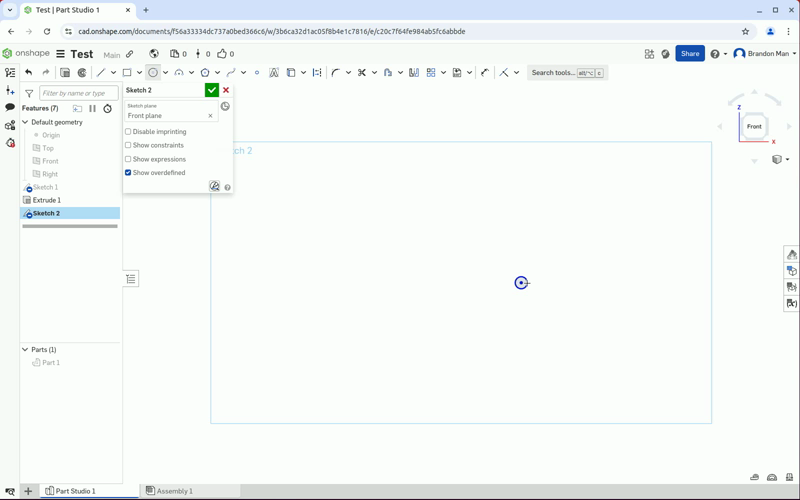
mouse_move(521, 282)
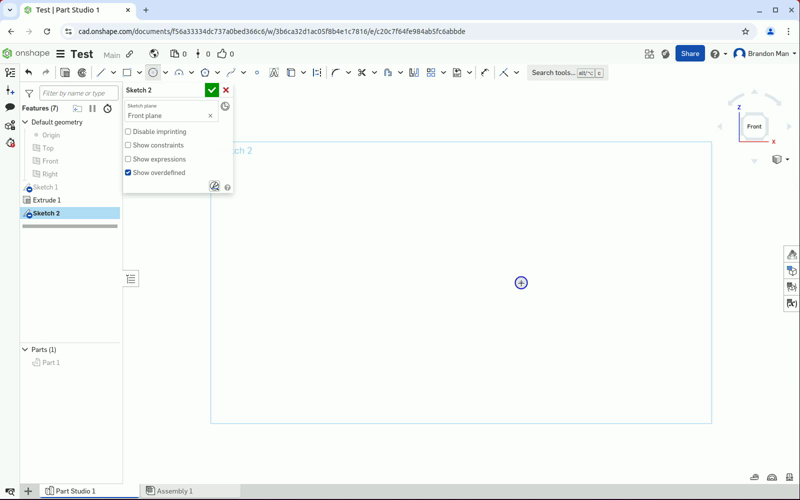
click(521, 282)
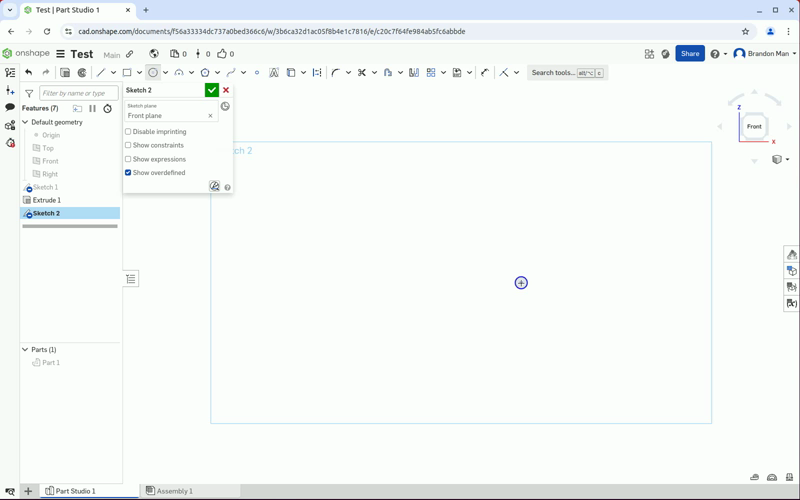
key_up(shift)
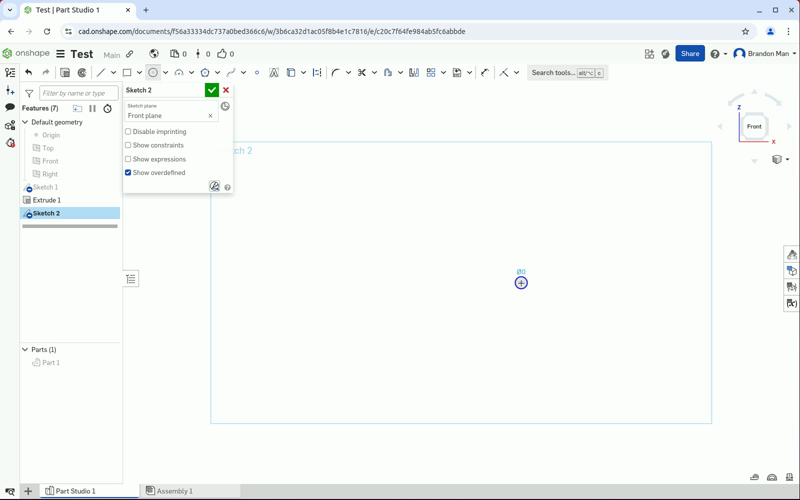
mouse_move(525, 282)
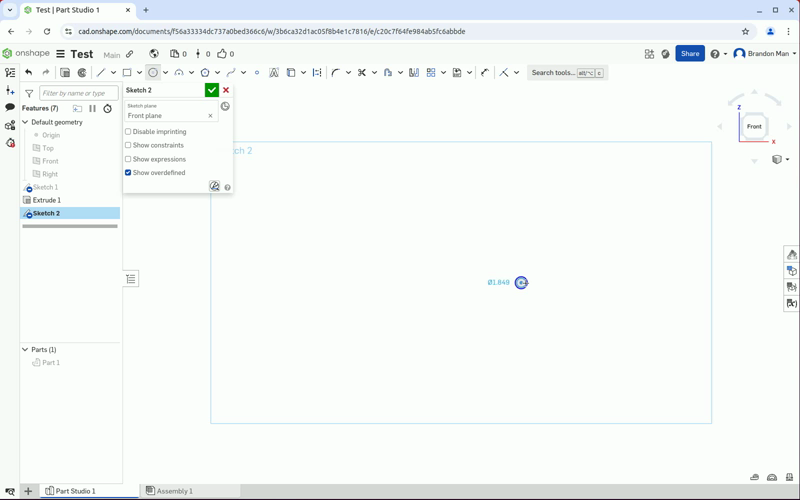
scroll(6)
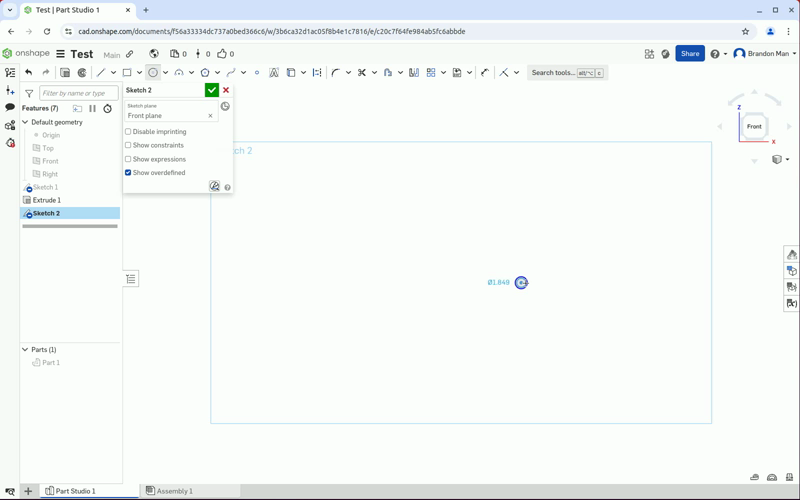
scroll(6)
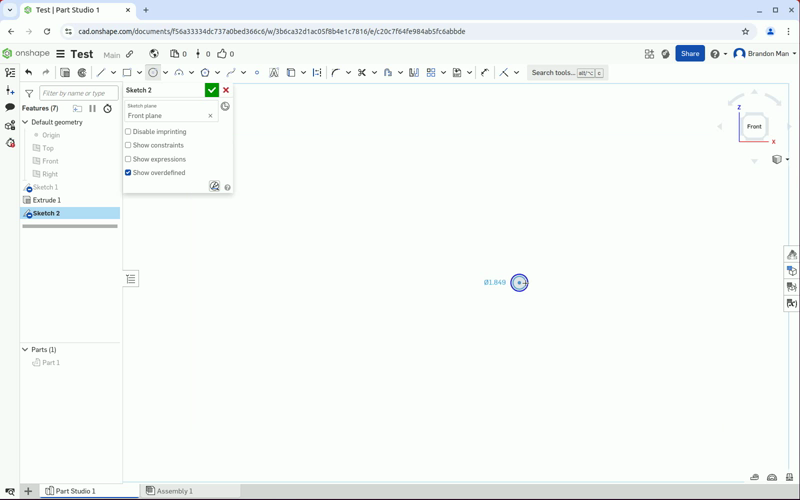
scroll(6)
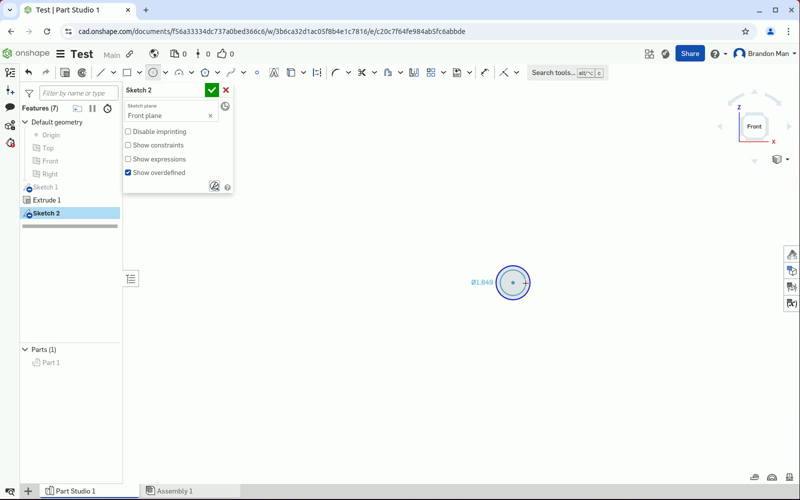
scroll(6)
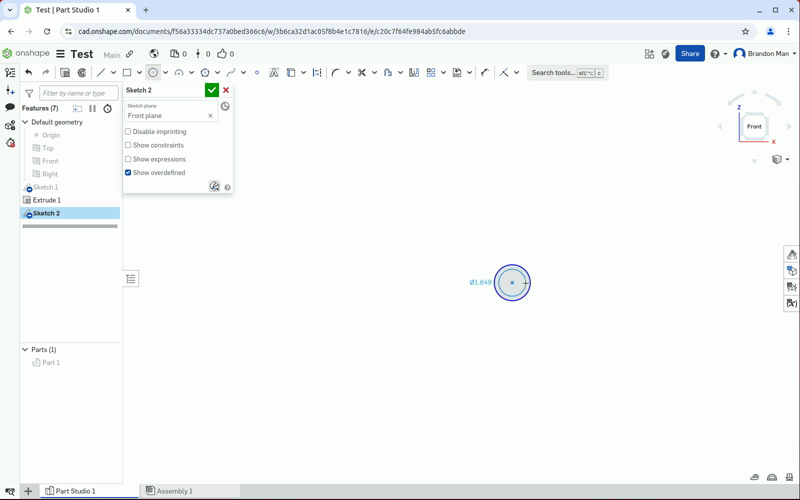
scroll(6)
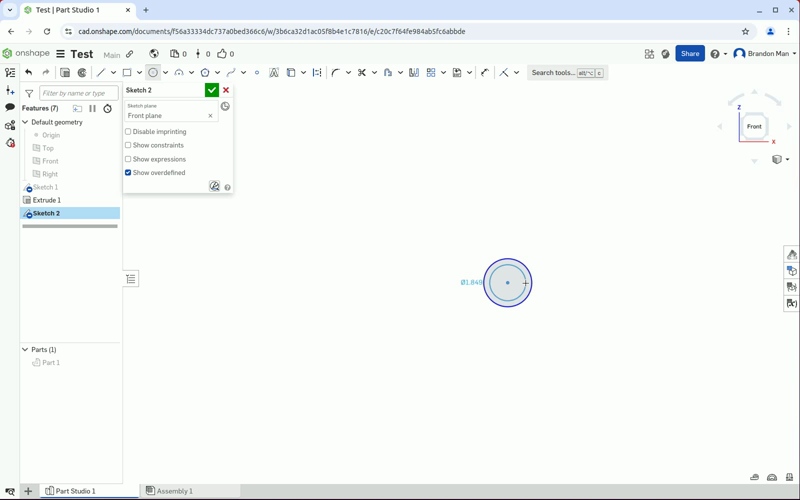
scroll(6)
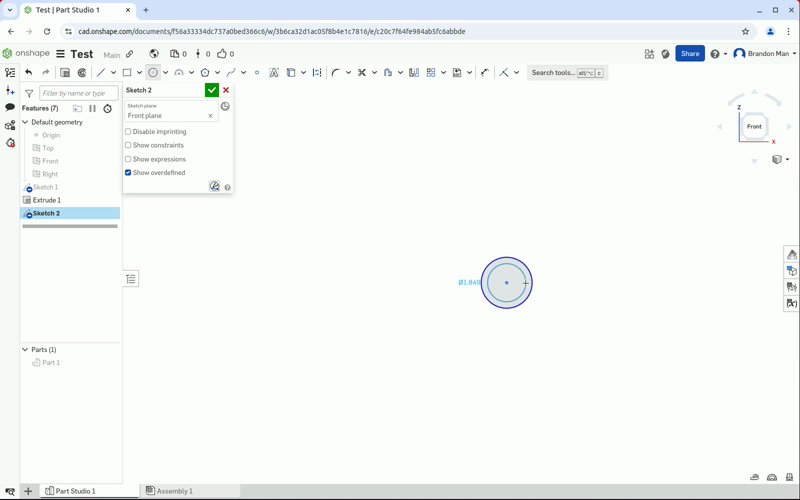
scroll(6)
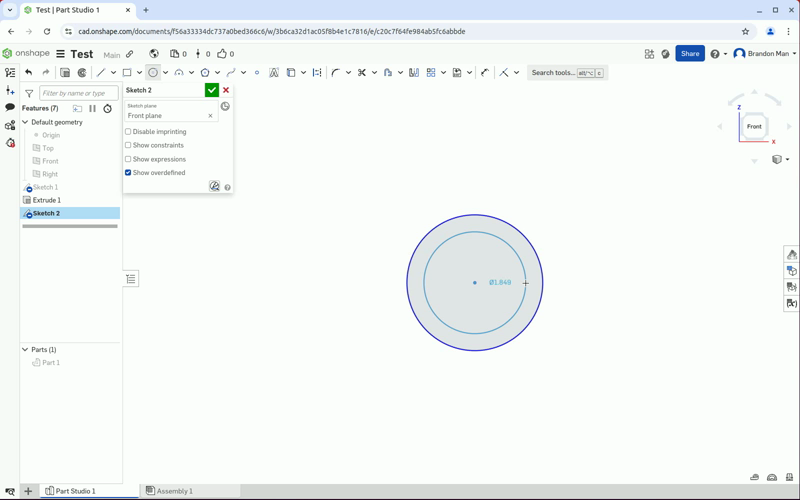
click(525, 282)
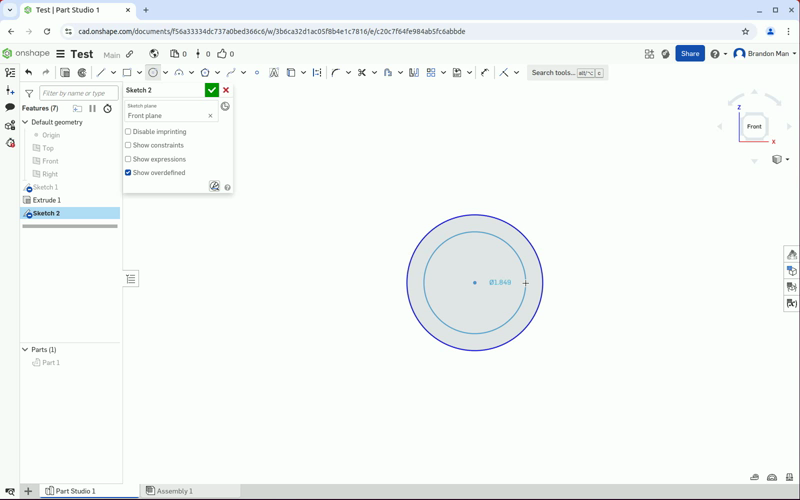
scroll(-6)
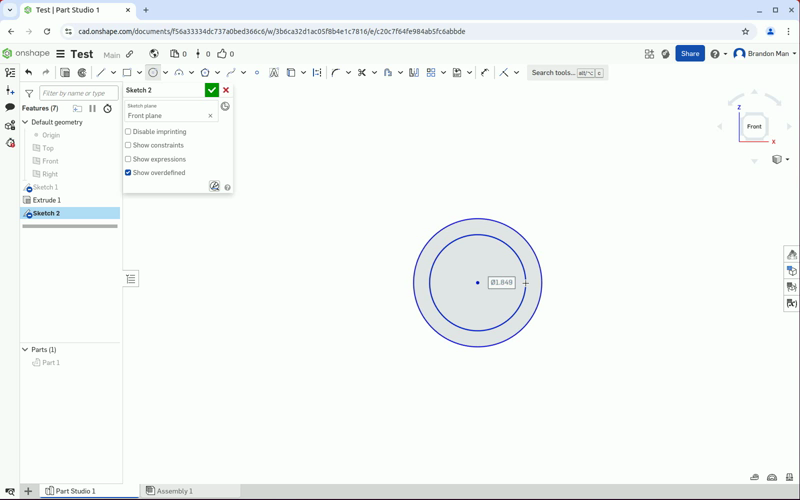
scroll(-6)
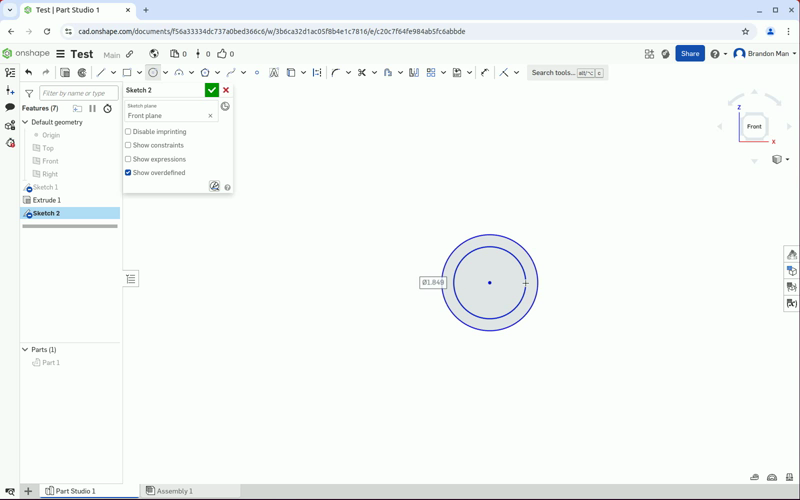
scroll(-6)
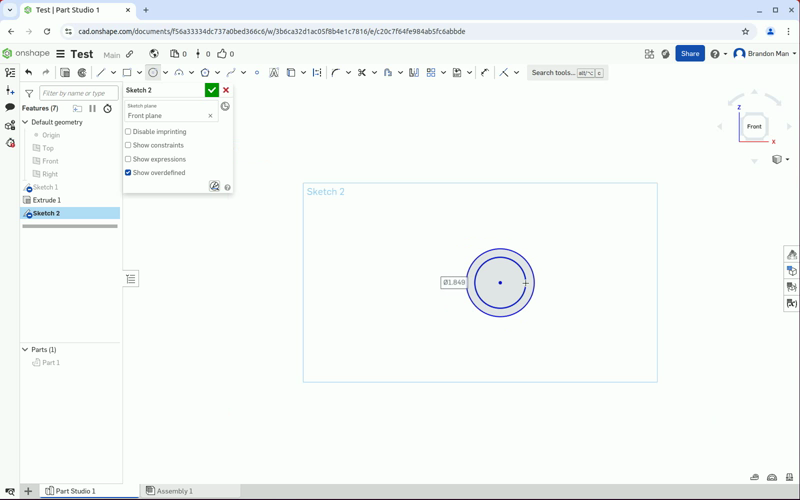
scroll(-6)
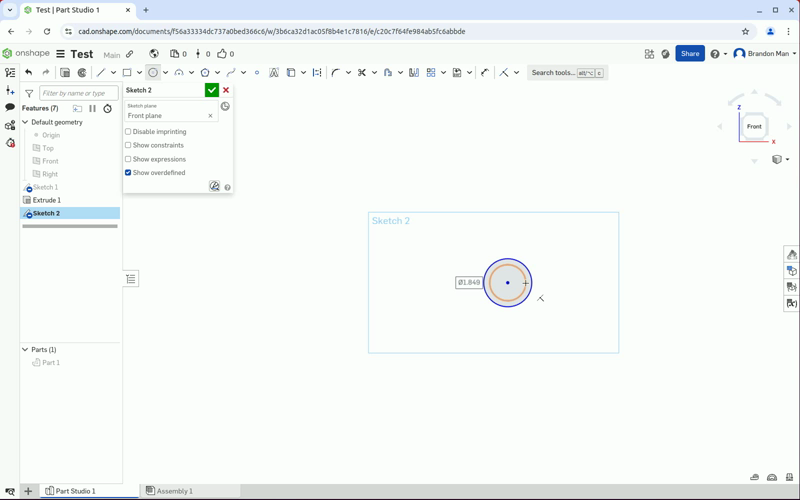
scroll(-6)
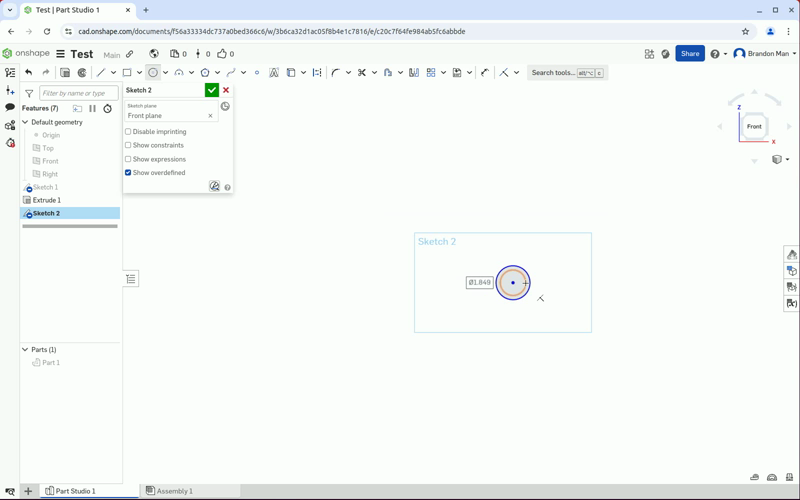
scroll(-6)
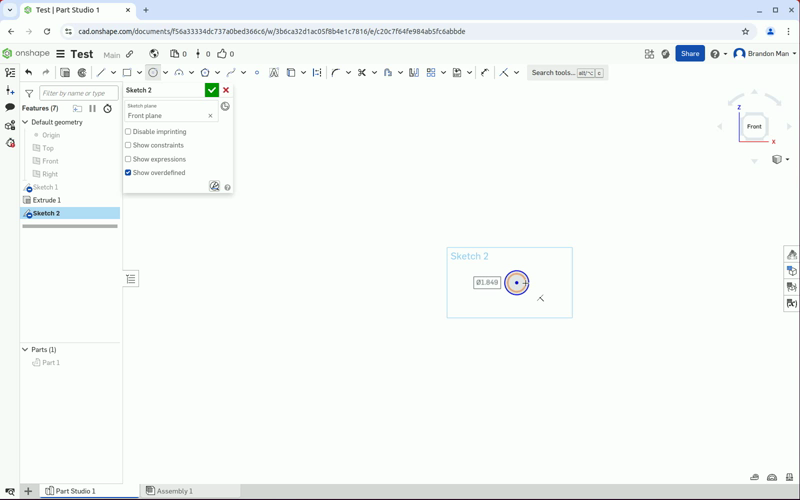
scroll(-6)
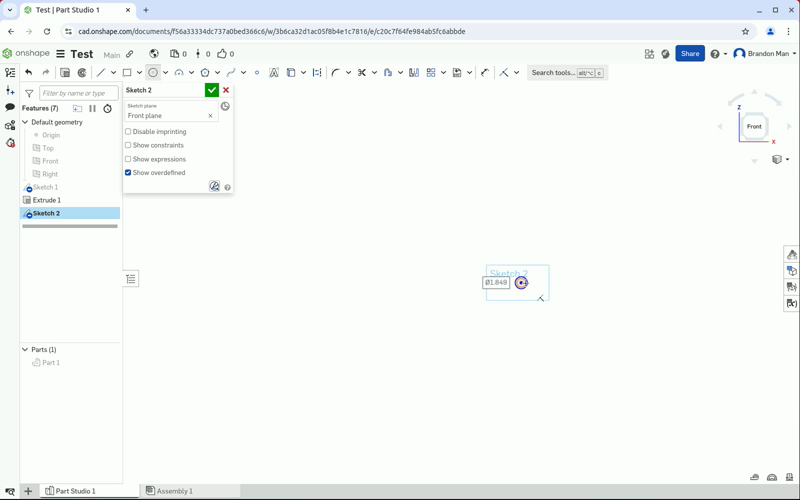
key(esc)
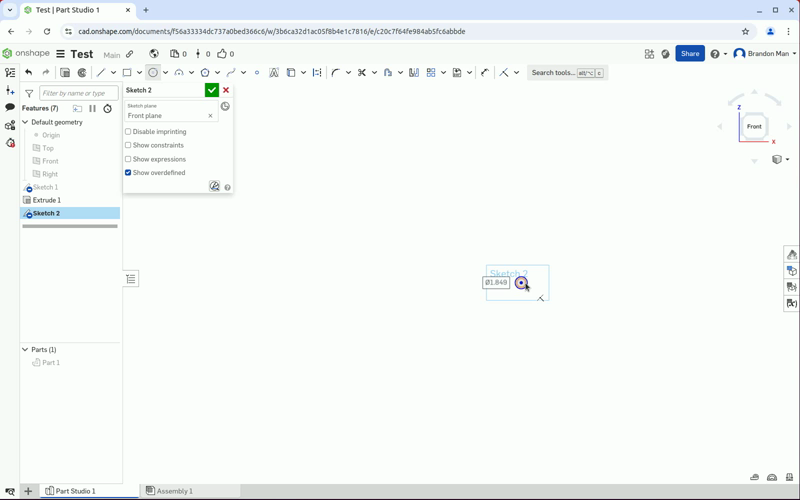
mouse_move(525, 286)
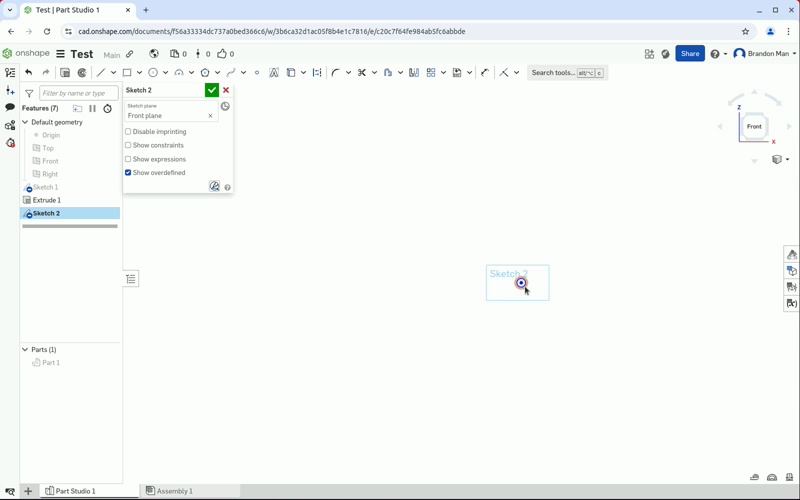
scroll(6)
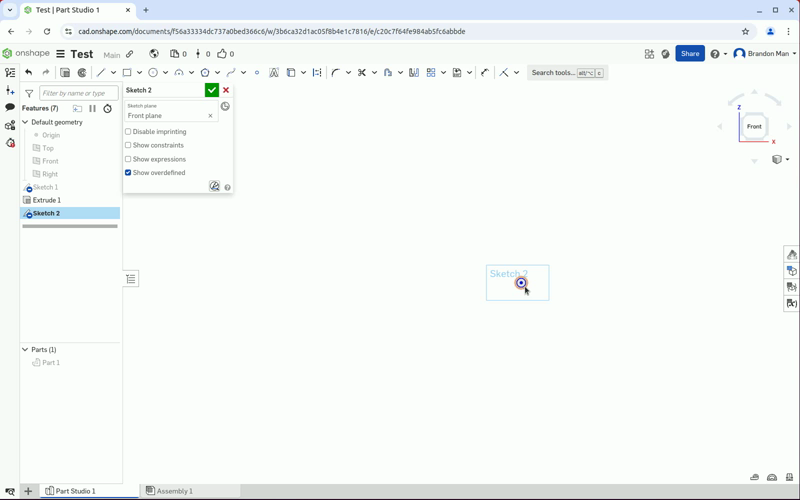
scroll(6)
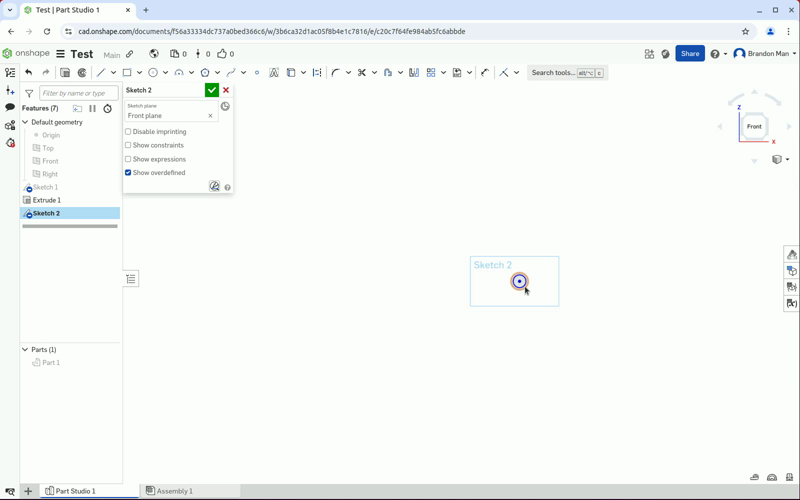
scroll(6)
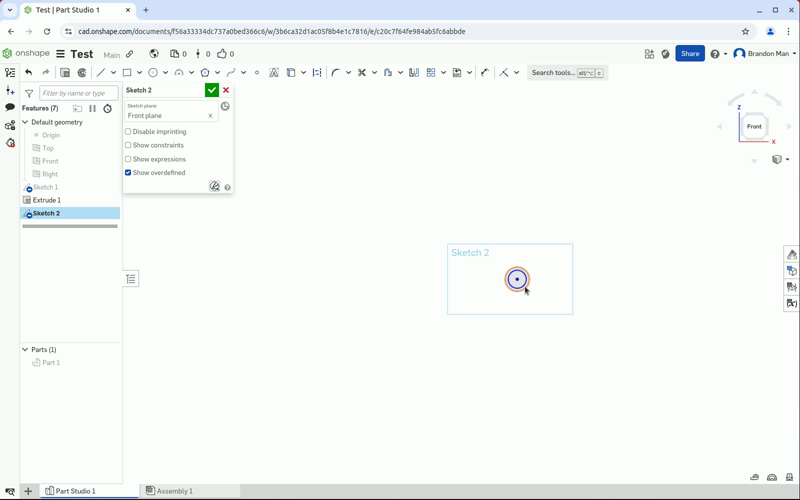
scroll(6)
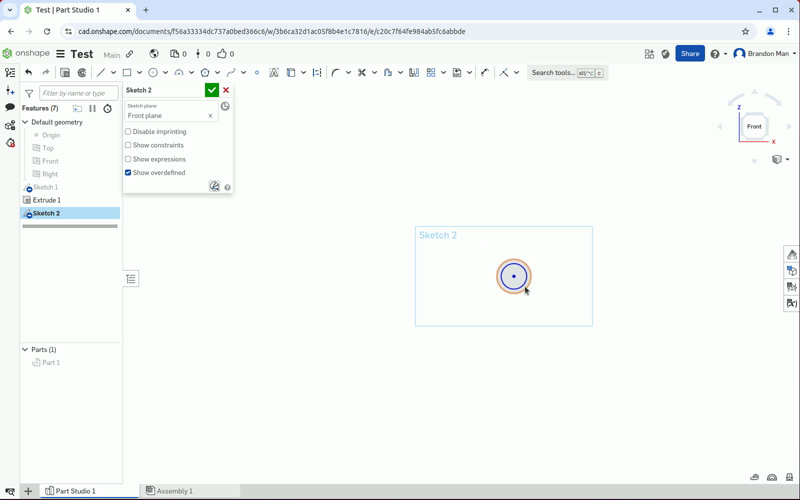
scroll(6)
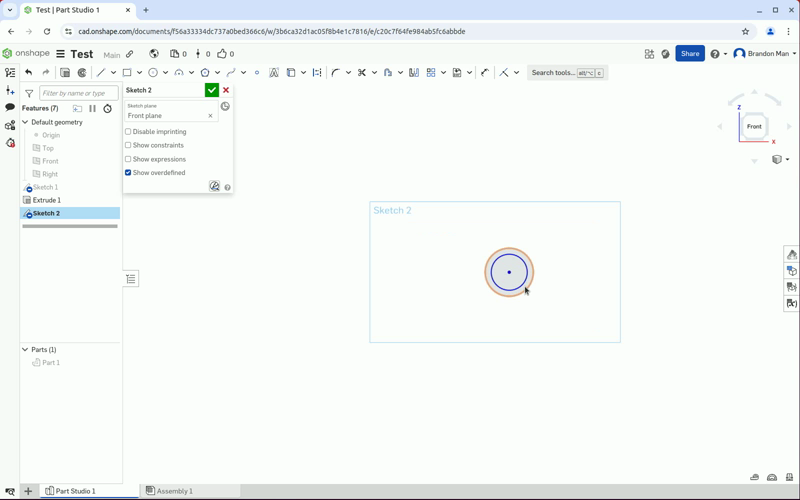
scroll(6)
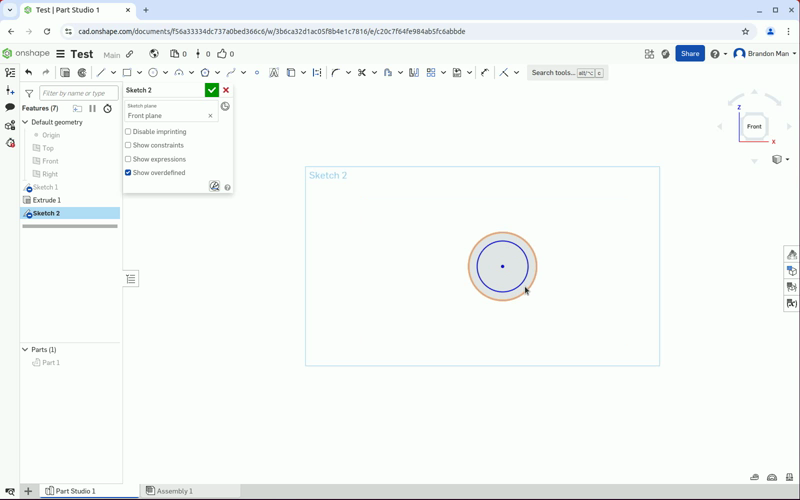
scroll(6)
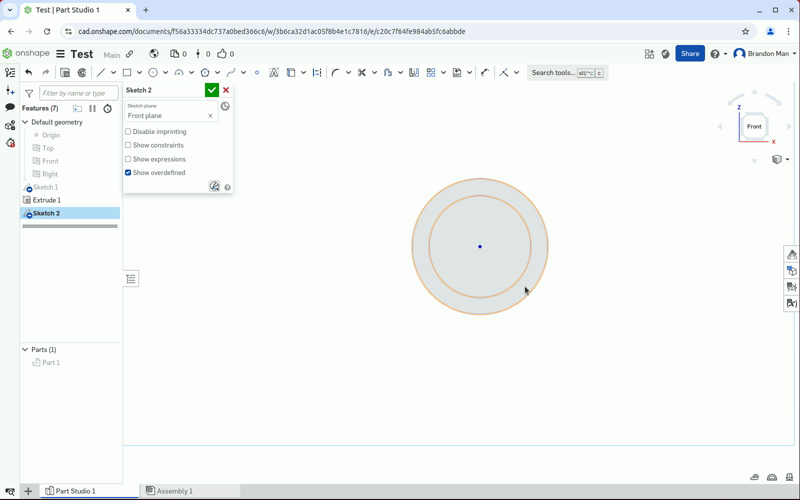
click(525, 286)
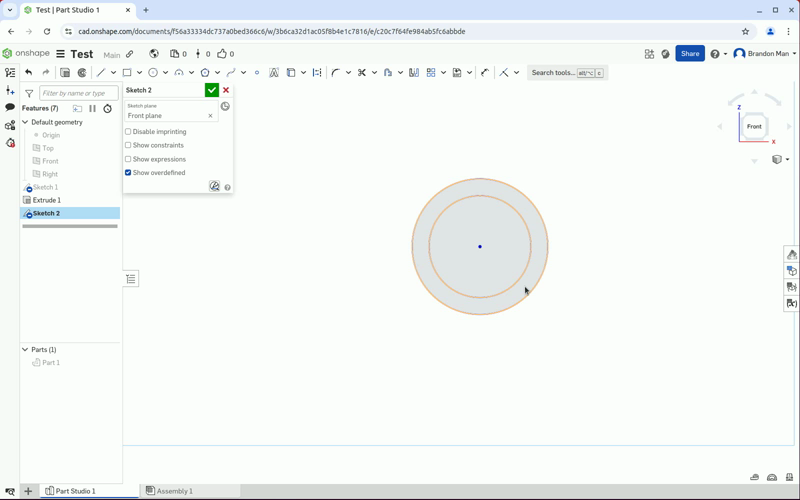
scroll(-6)
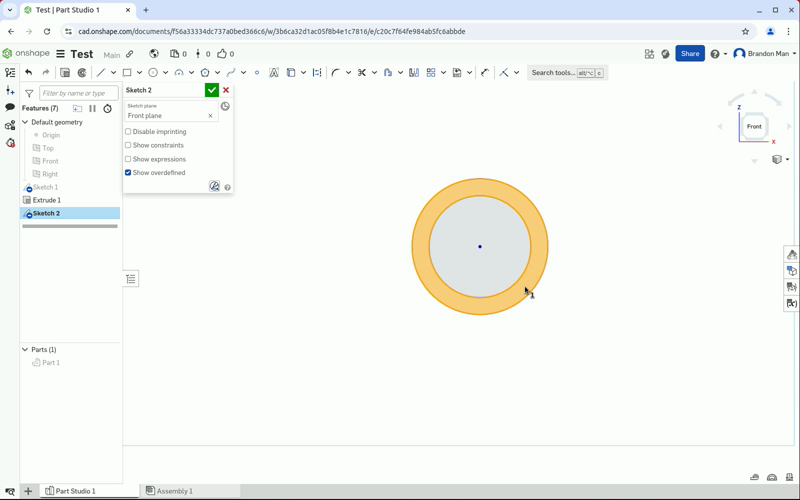
scroll(-6)
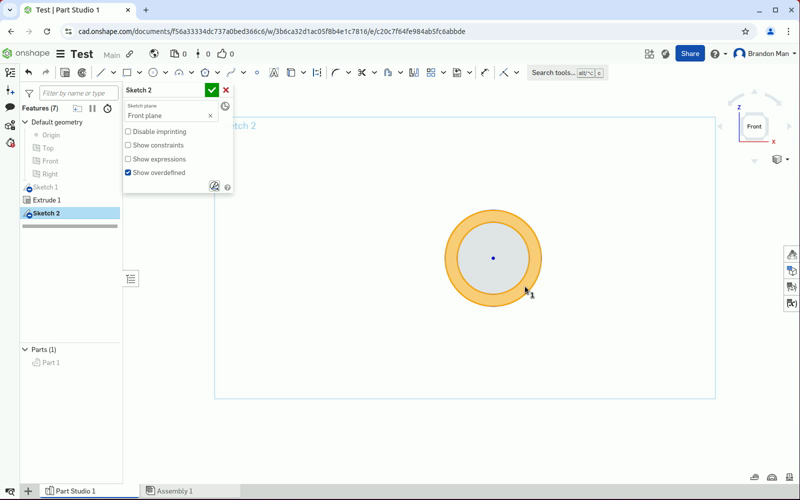
scroll(-6)
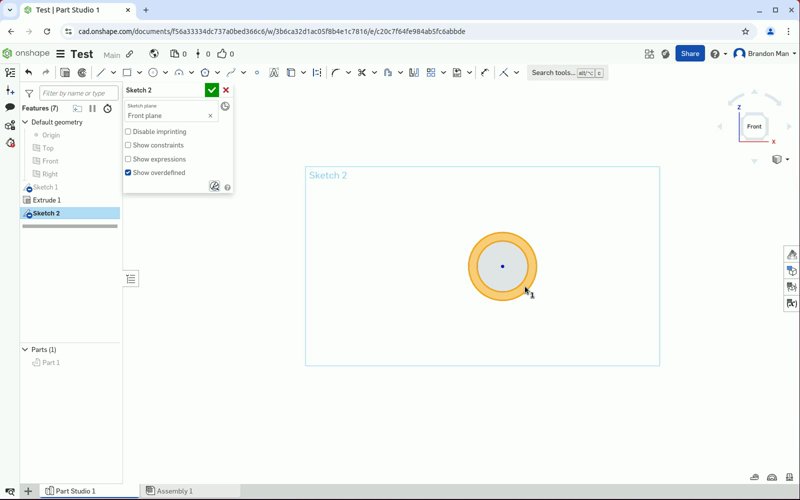
scroll(-6)
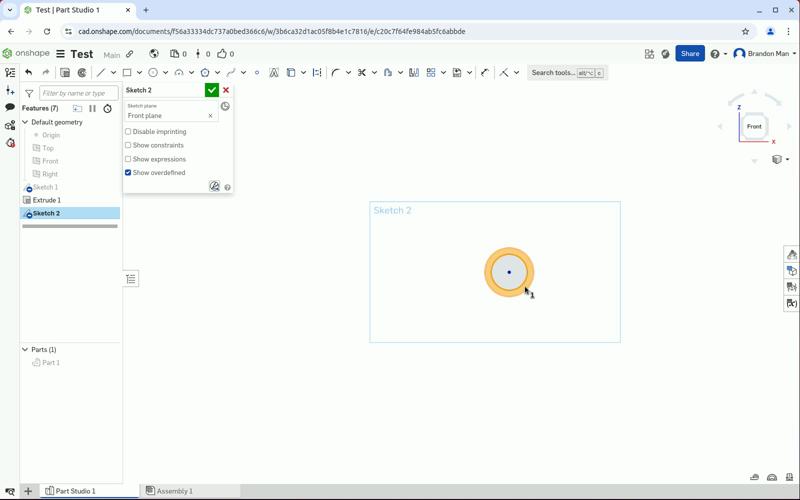
scroll(-6)
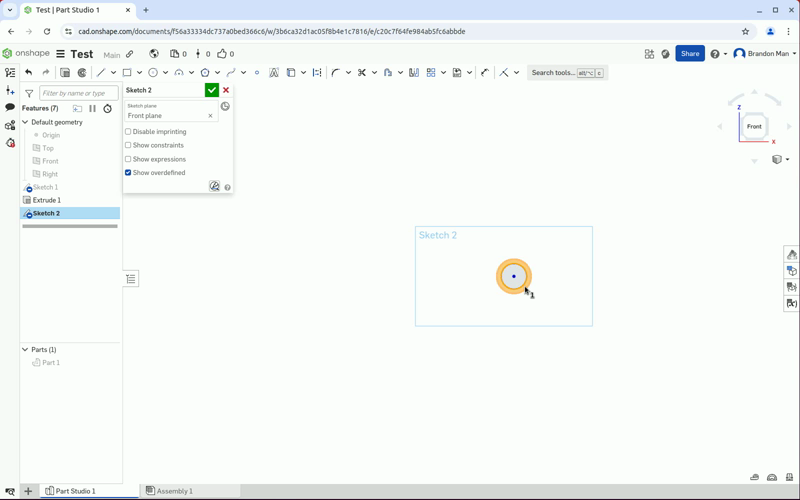
scroll(-6)
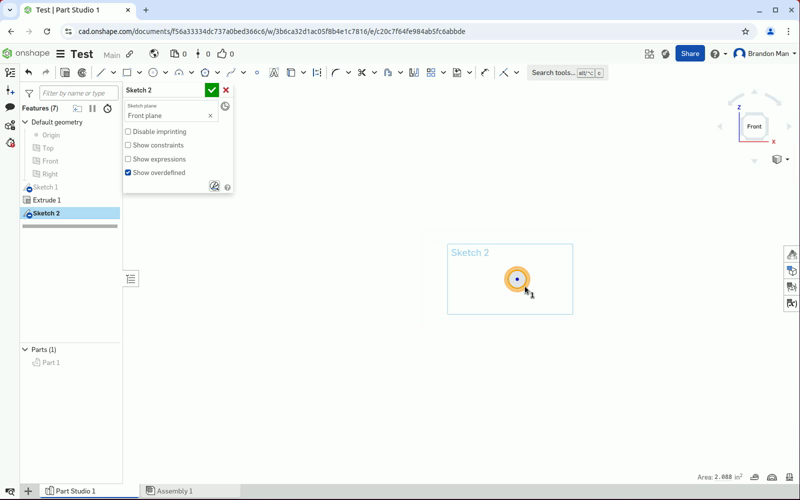
scroll(-6)
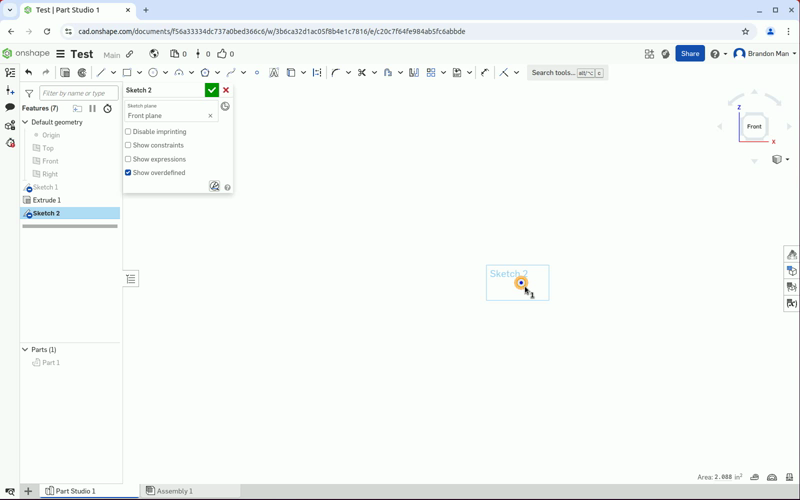
mouse_move(73, 352)
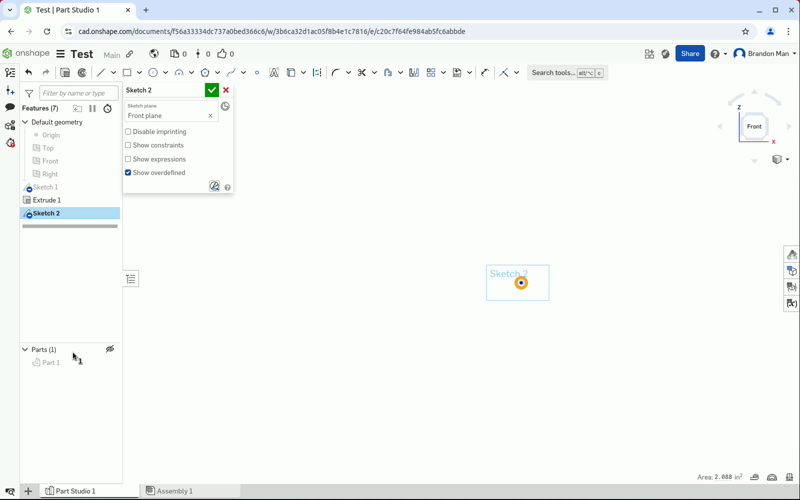
key(shift+y)
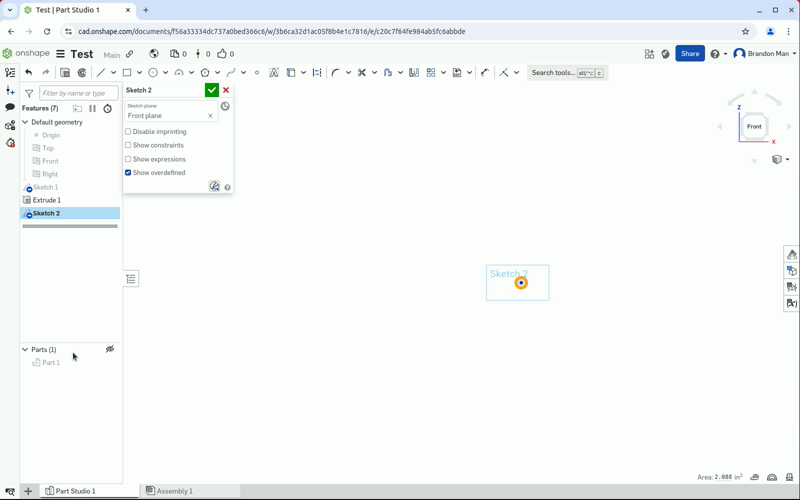
key(shift+e)
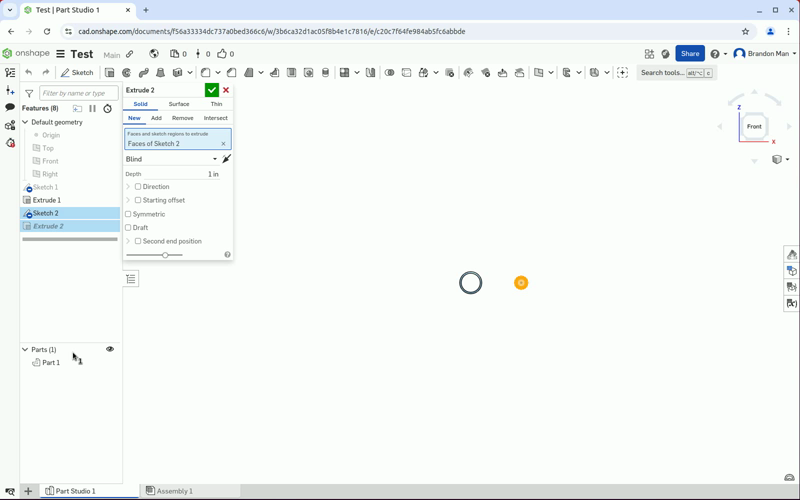
mouse_move(143, 106)
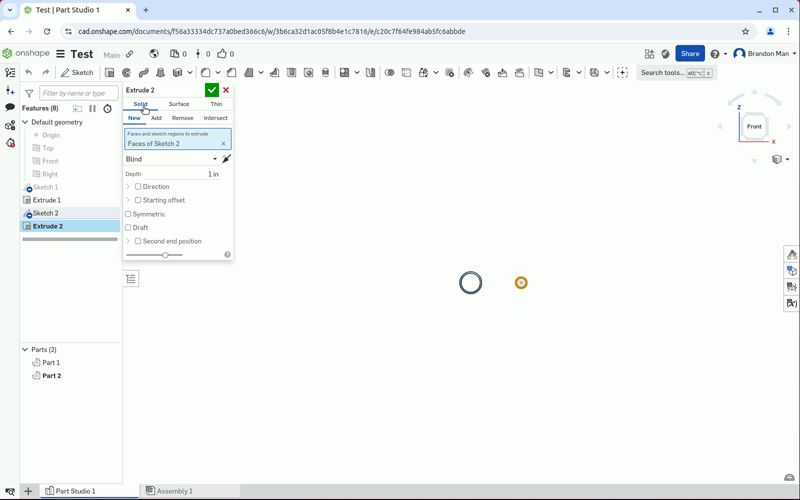
click(143, 106)
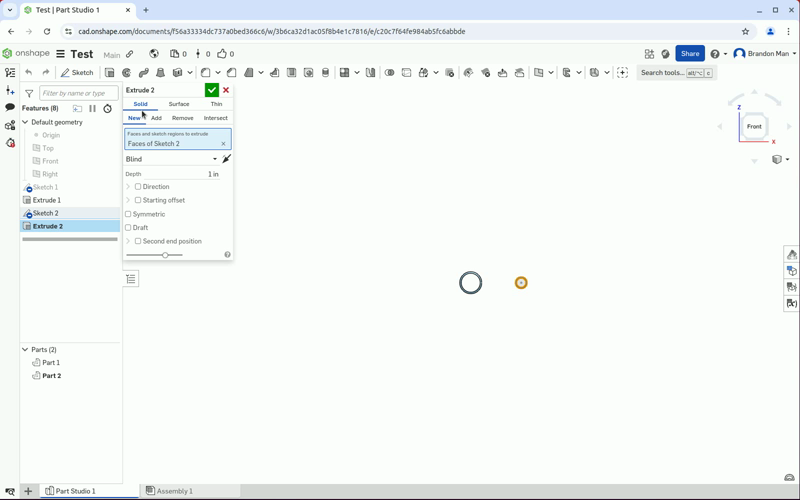
mouse_move(137, 120)
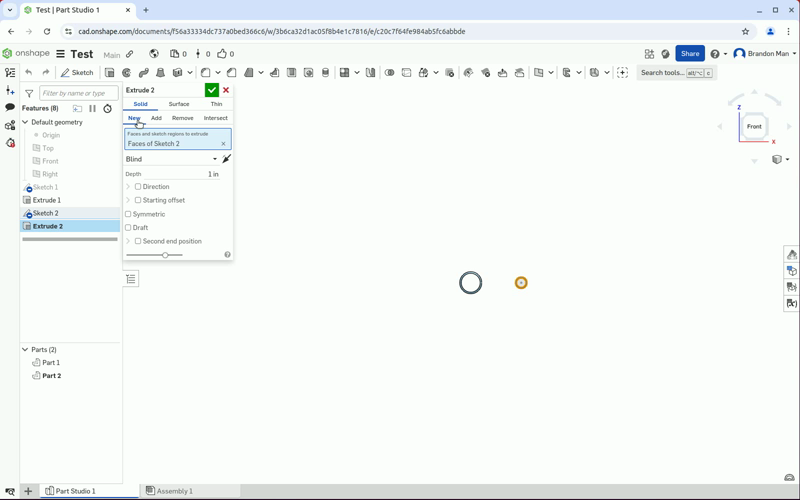
click(137, 120)
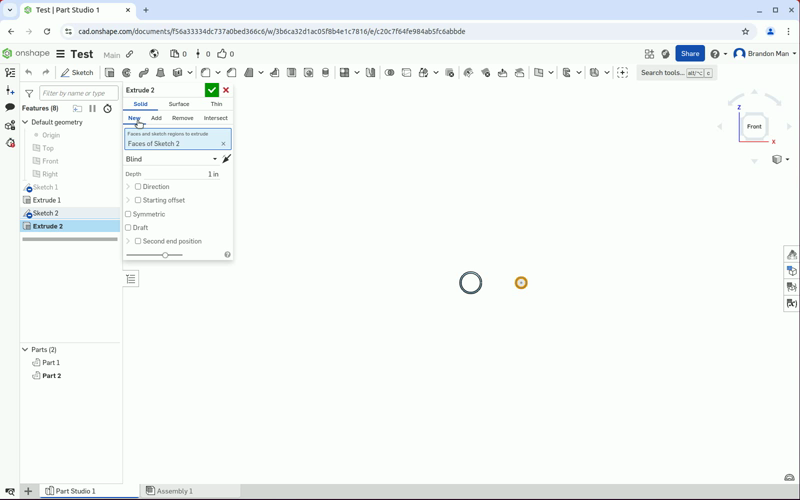
key(tab, 4)
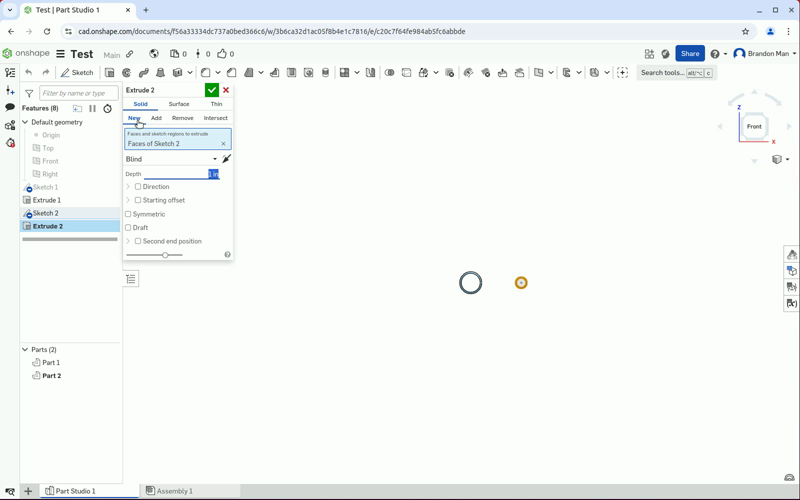
text(16.609)
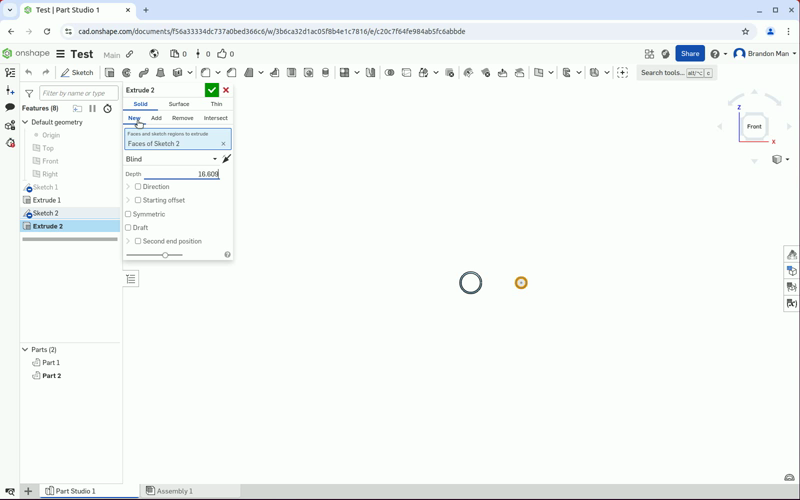
key(tab, 3)
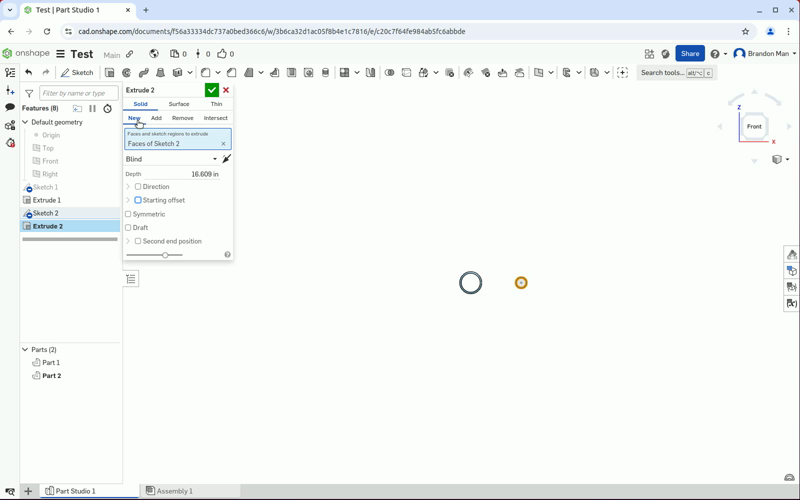
key(tab, 2)
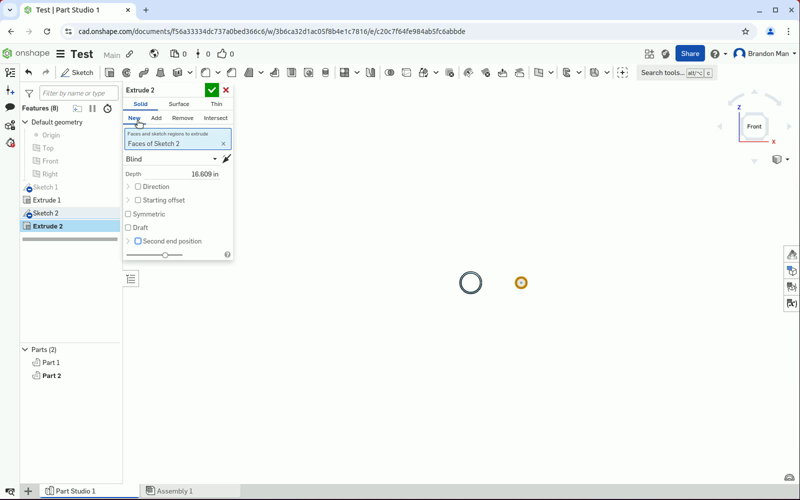
key(space)
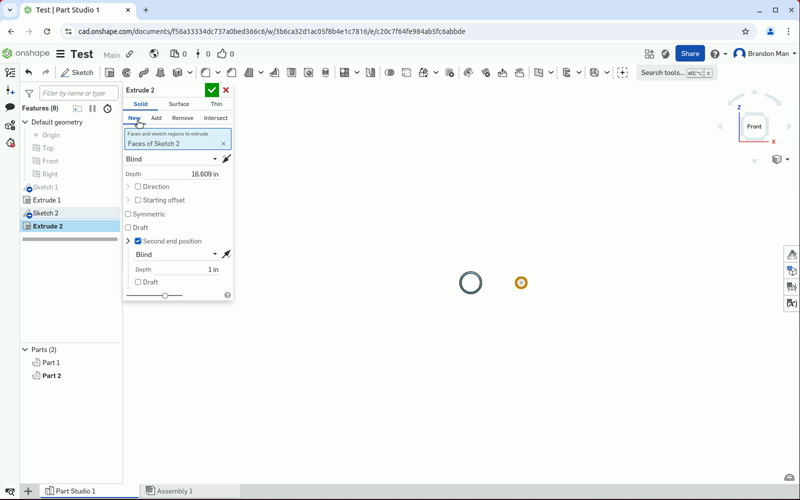
key(tab, 3)
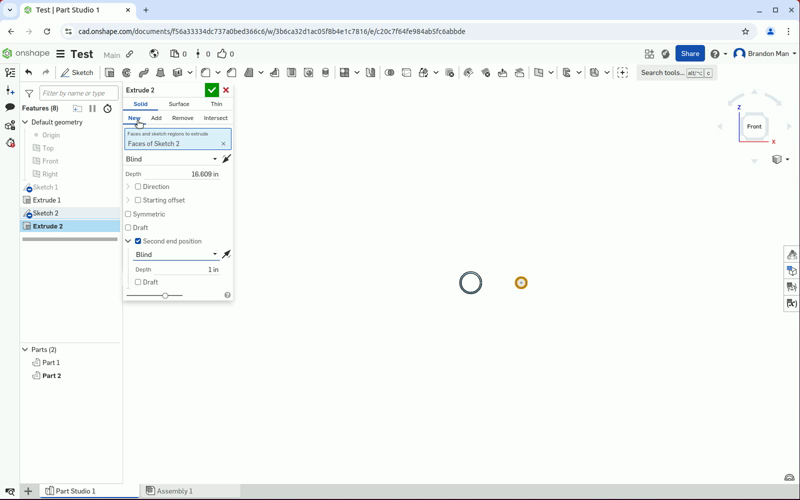
text(12.276)
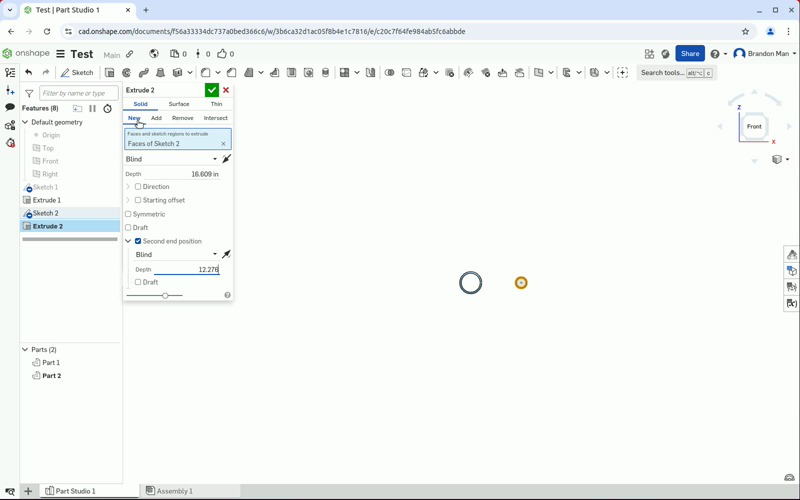
key(enter)
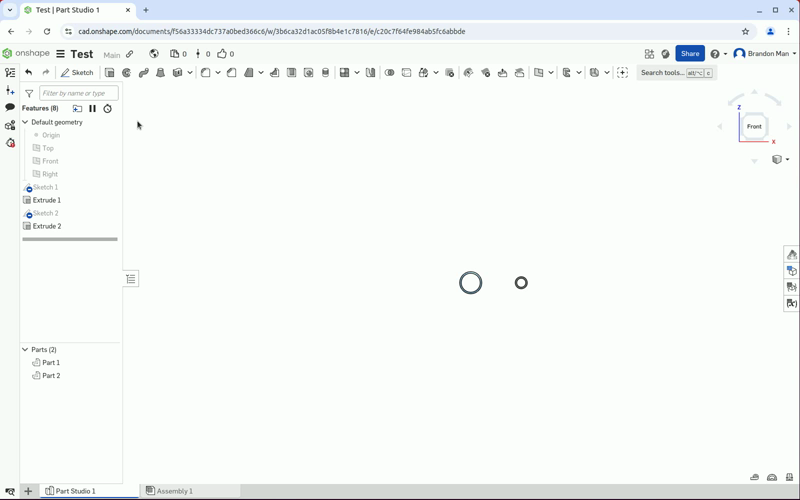
key(shift+h)
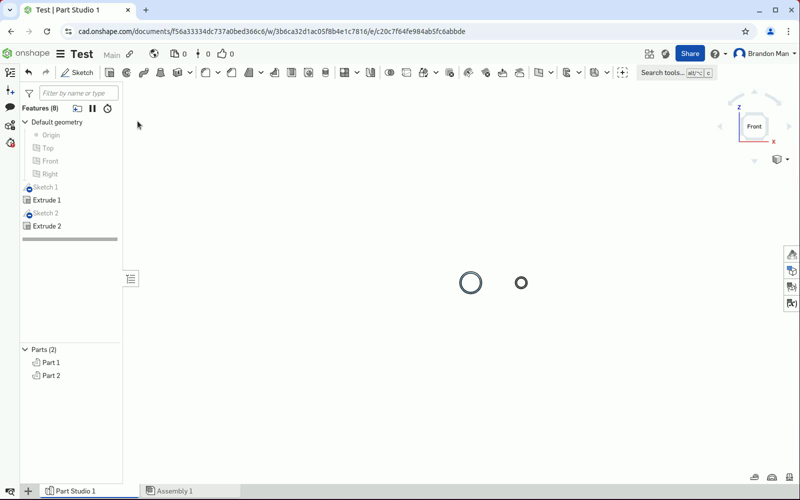
key(shift+h)
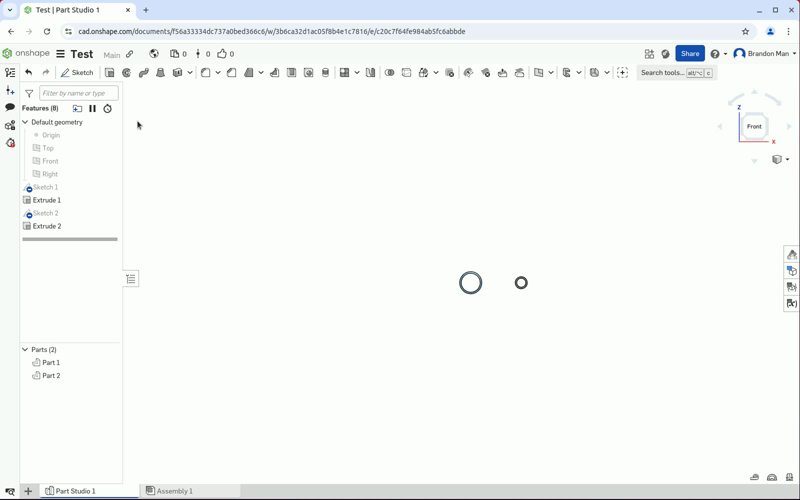
mouse_move(73, 189)
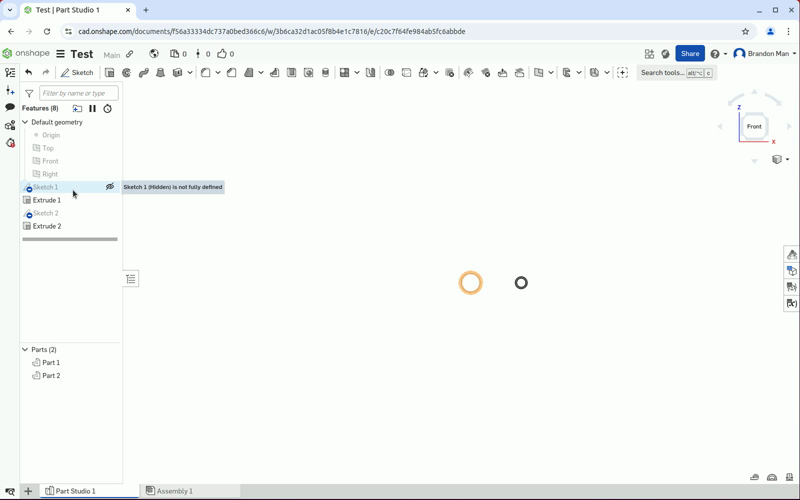
click(73, 189)
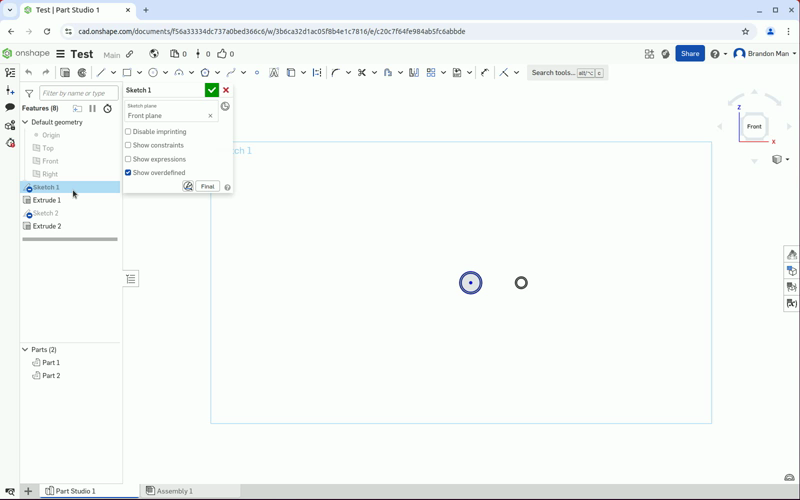
mouse_move(229, 92)
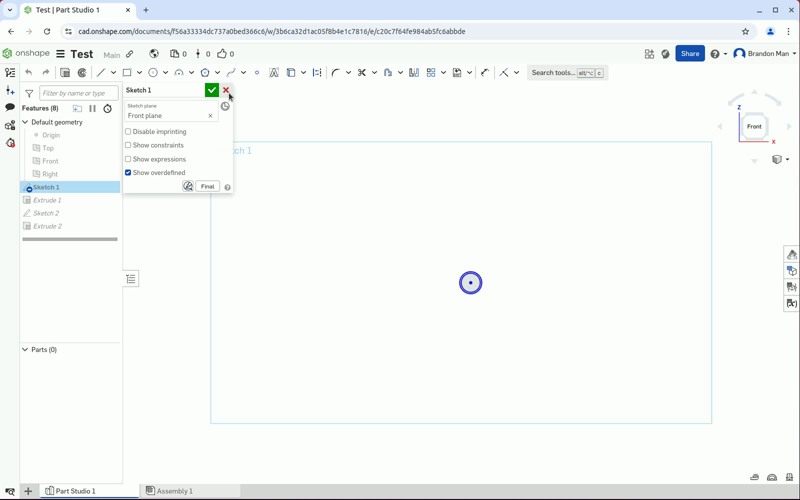
click(229, 92)
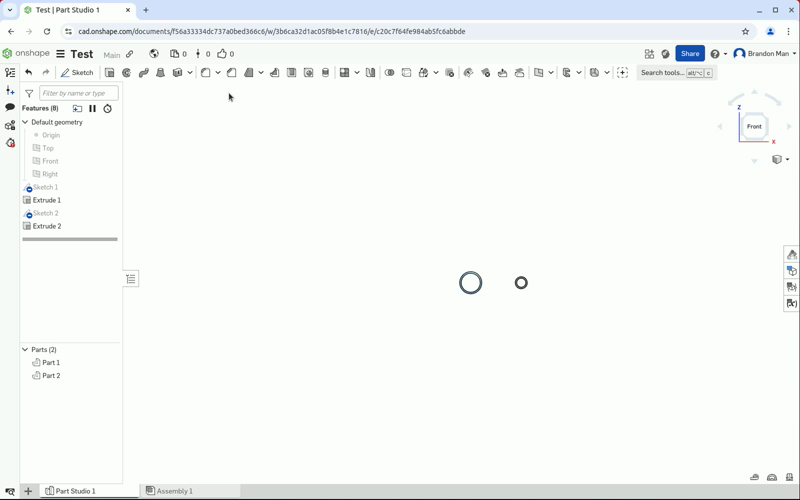
mouse_move(73, 352)
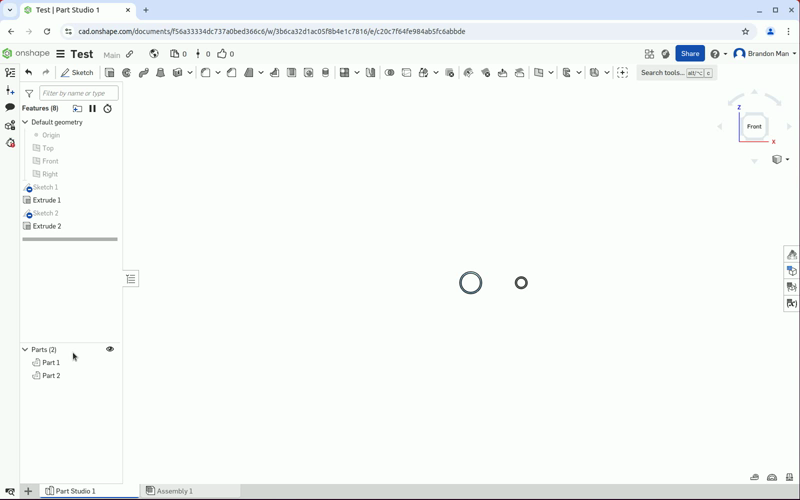
key(y)
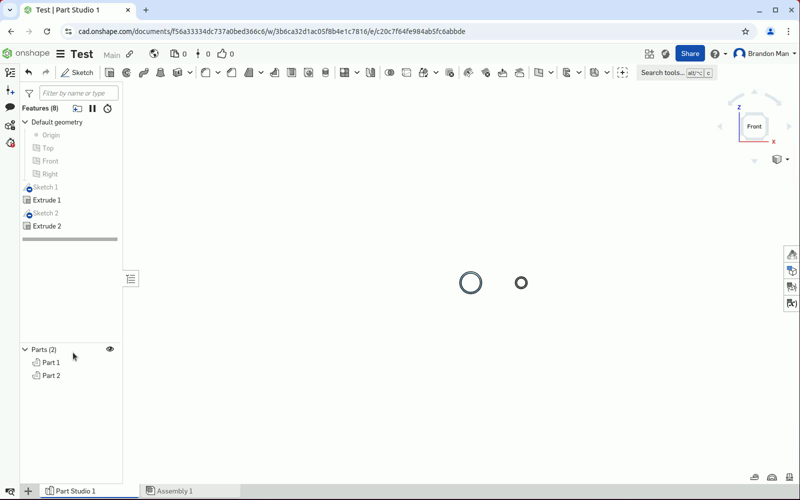
key(shift+p)
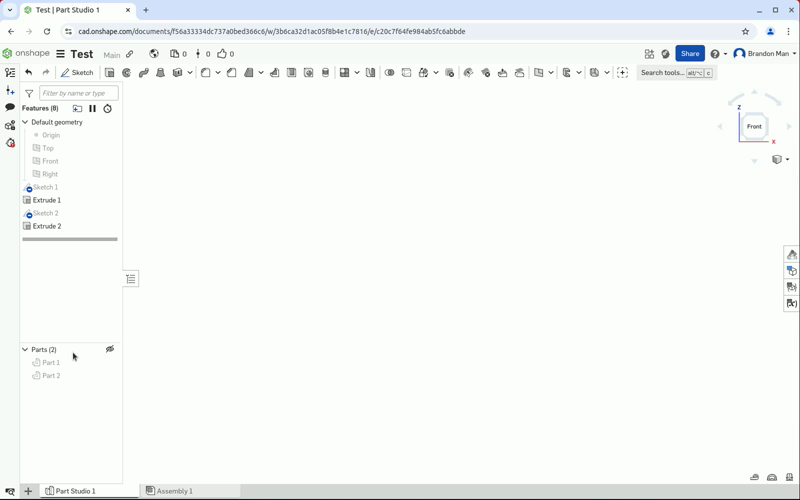
key(space)
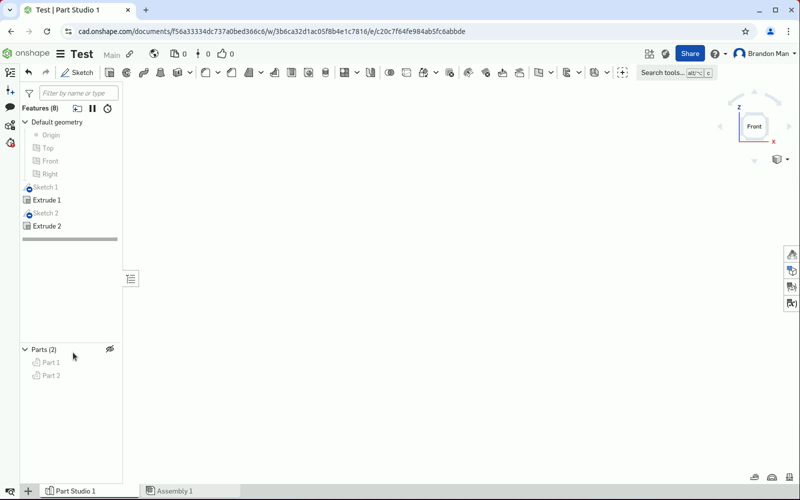
key_down(shift)
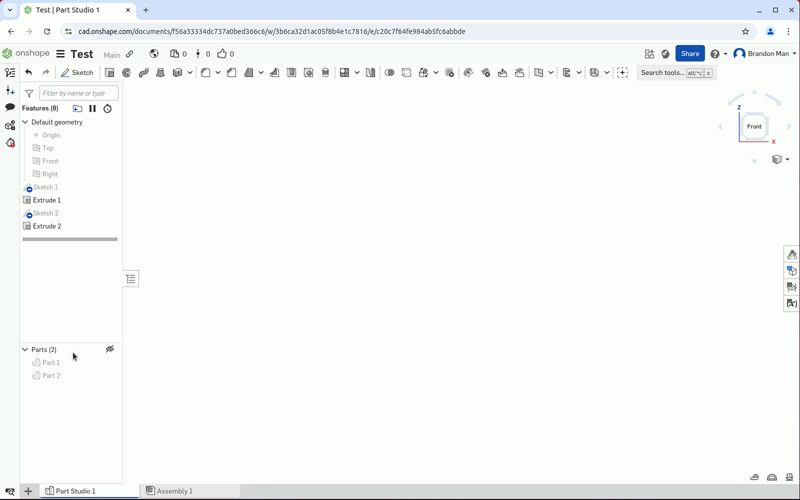
key(left)
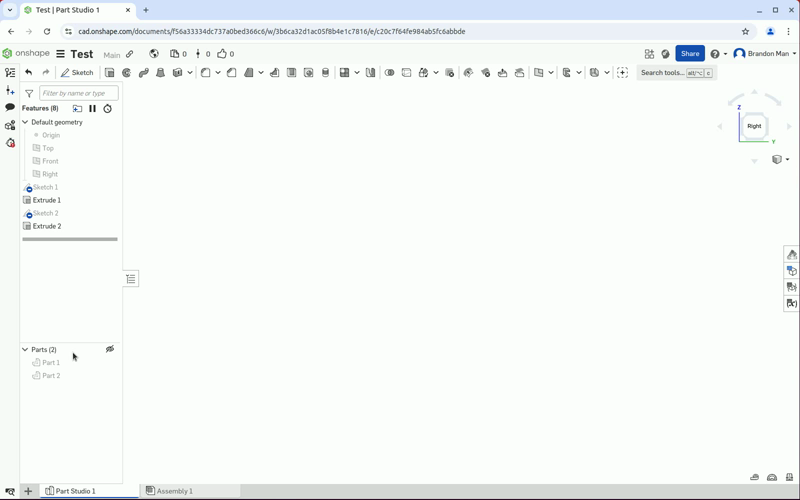
key_up(shift)
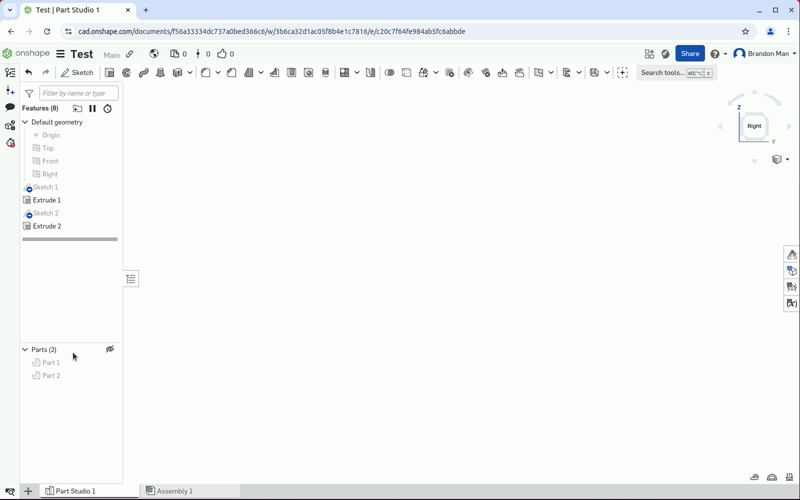
mouse_move(73, 352)
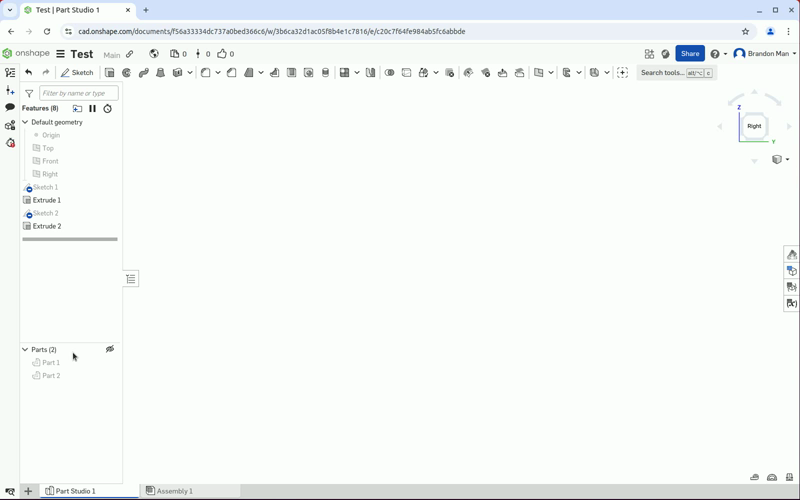
key(shift+y)
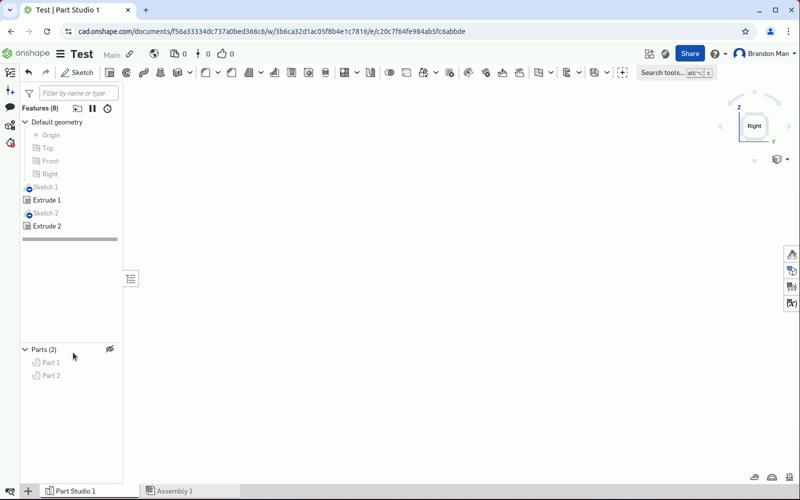
key(shift+s)
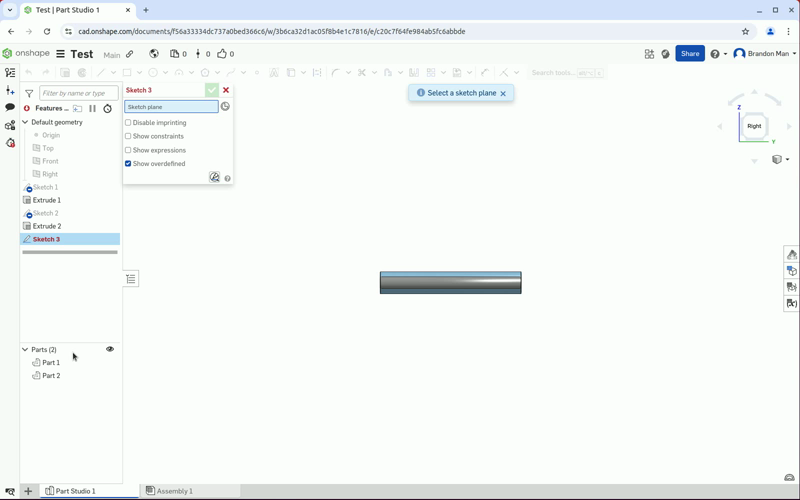
mouse_move(73, 176)
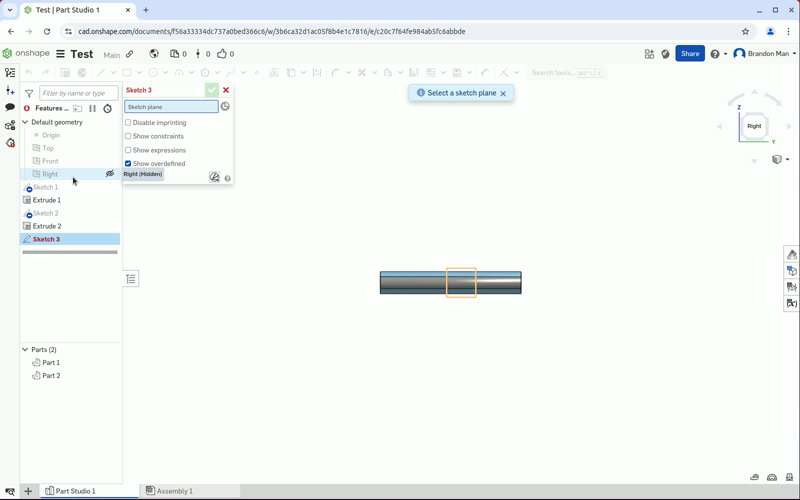
click(73, 176)
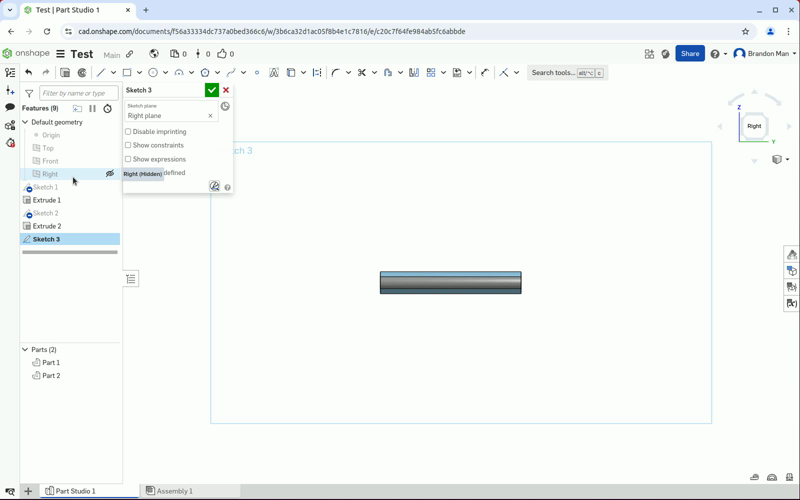
mouse_move(73, 352)
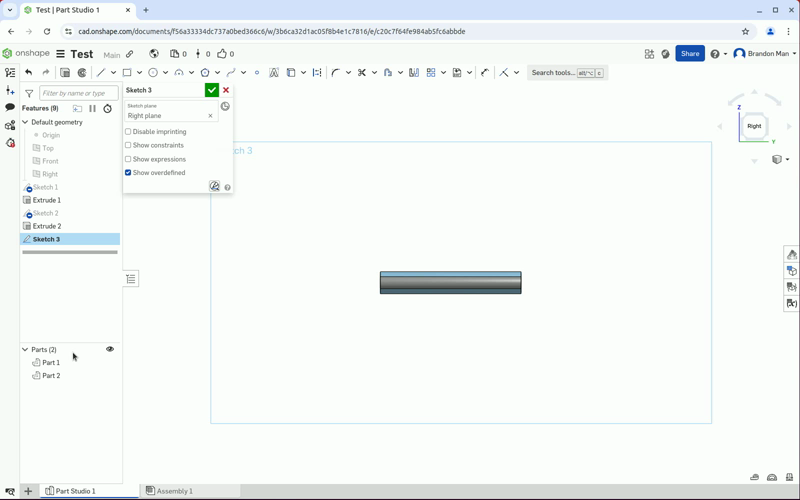
key(y)
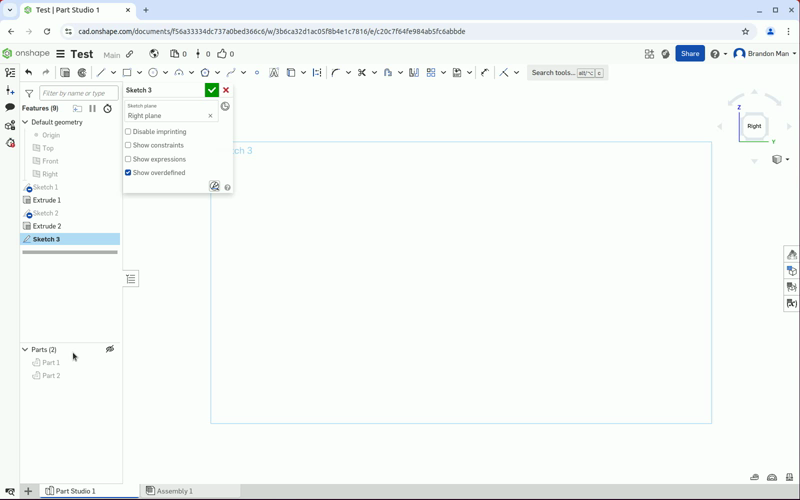
key(c)
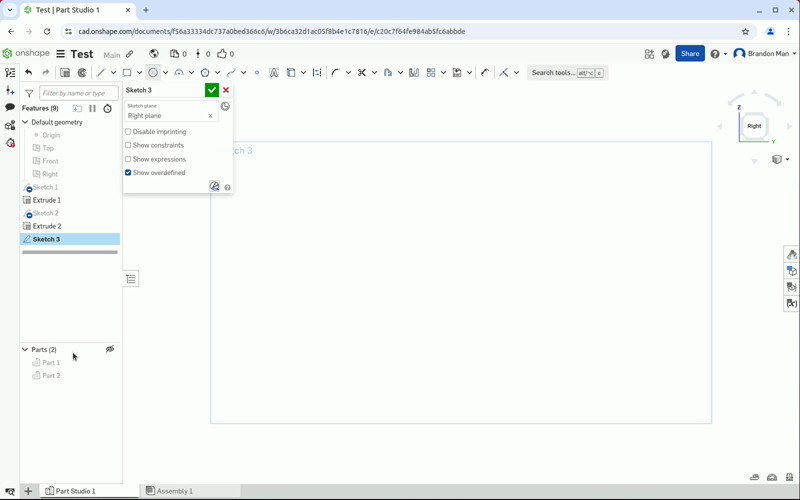
key_down(shift)
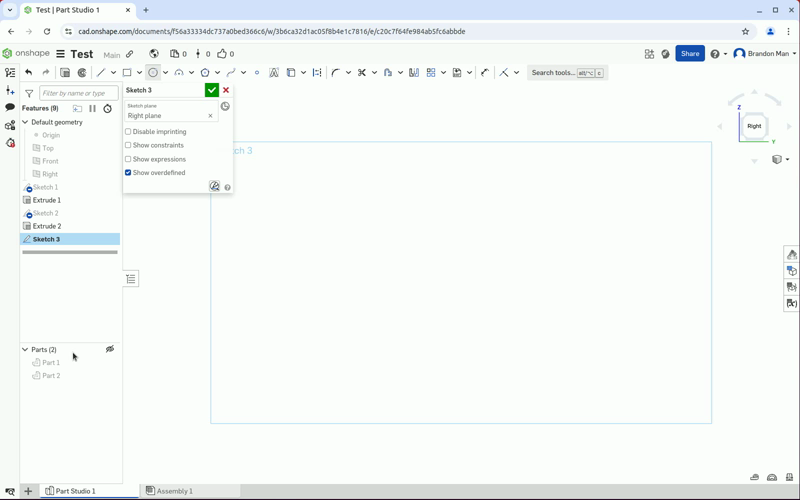
mouse_move(488, 282)
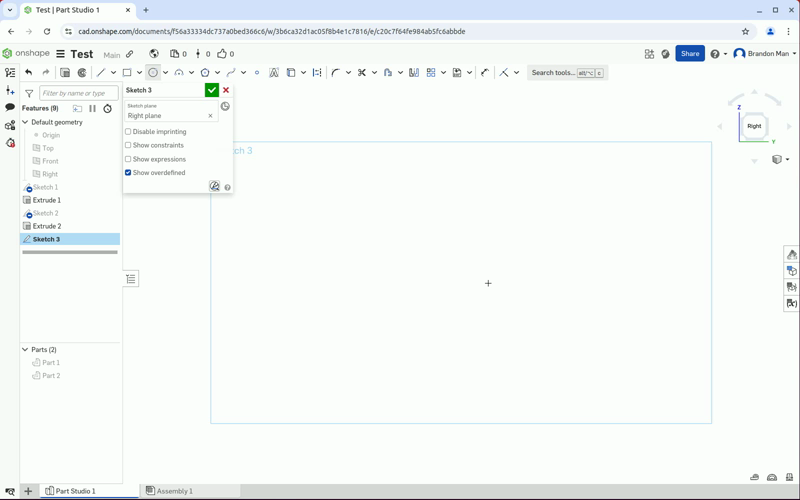
click(488, 282)
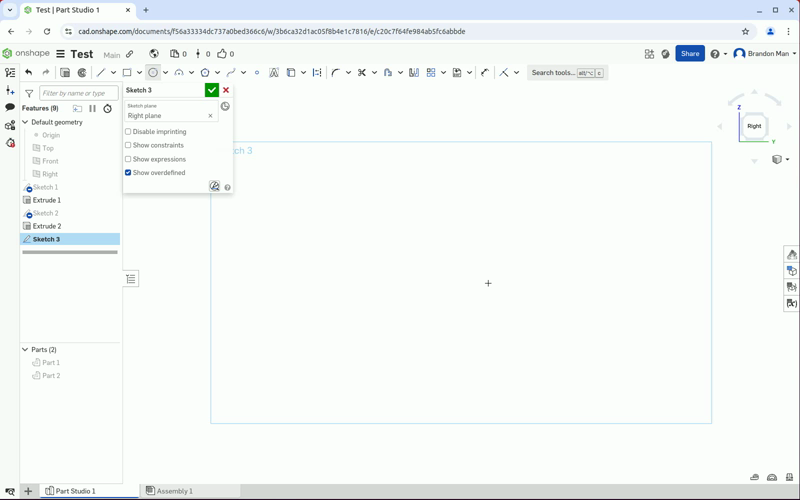
key_up(shift)
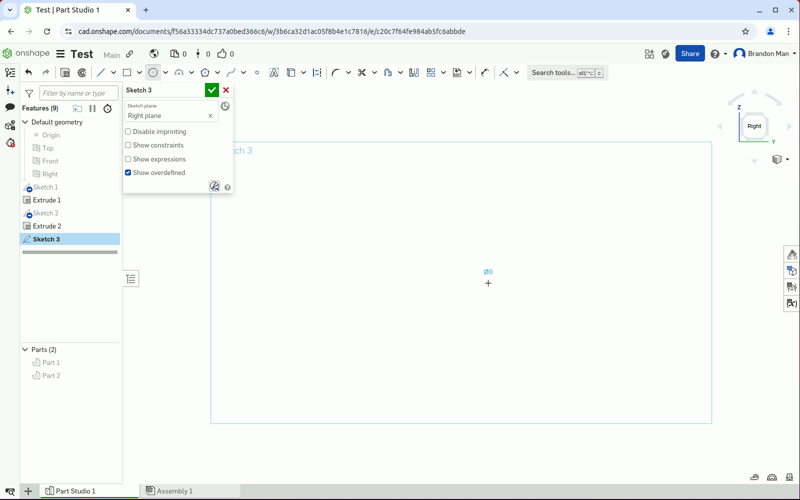
mouse_move(517, 282)
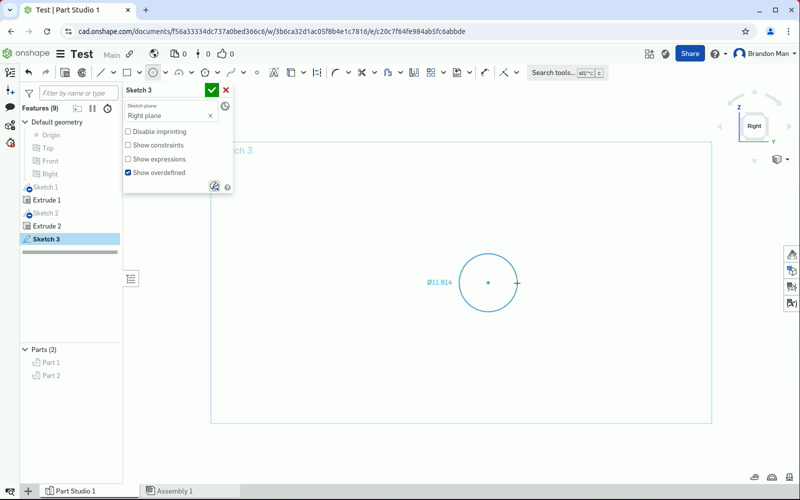
click(517, 282)
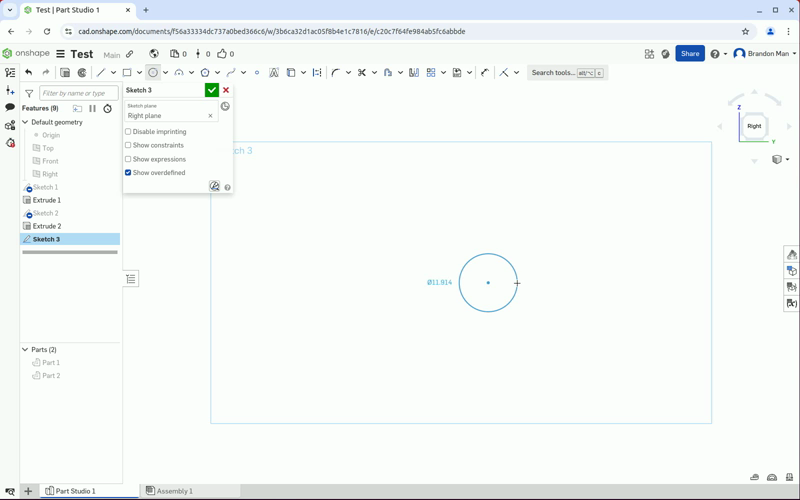
key(esc)
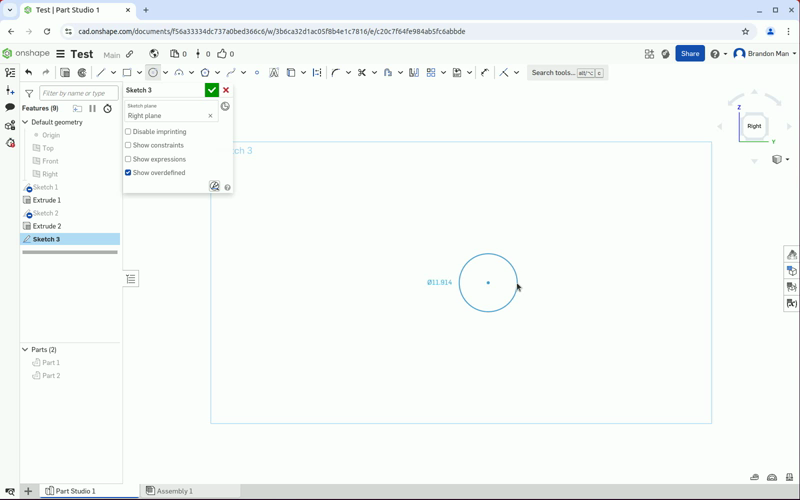
key(c)
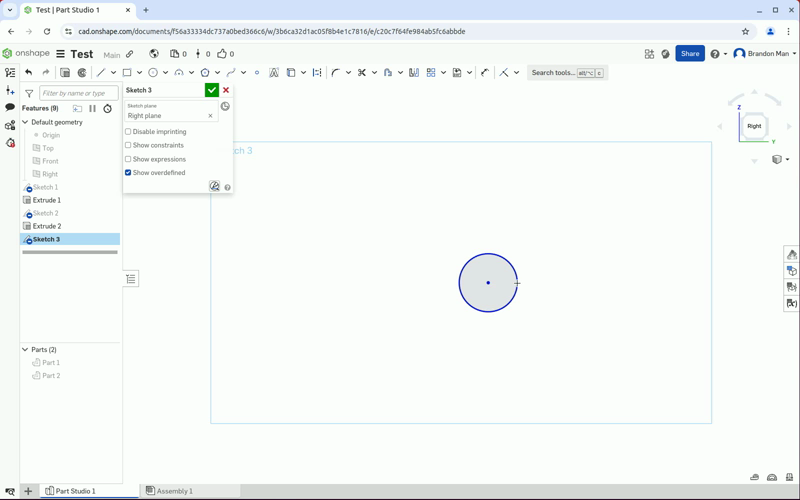
key_down(shift)
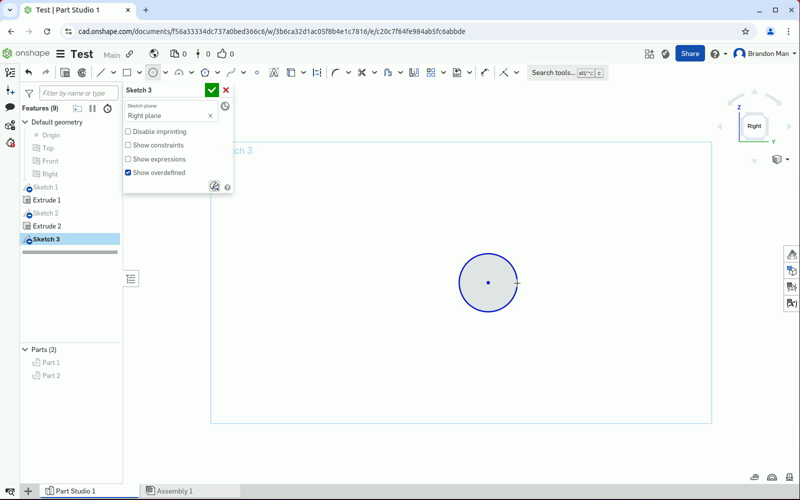
mouse_move(488, 282)
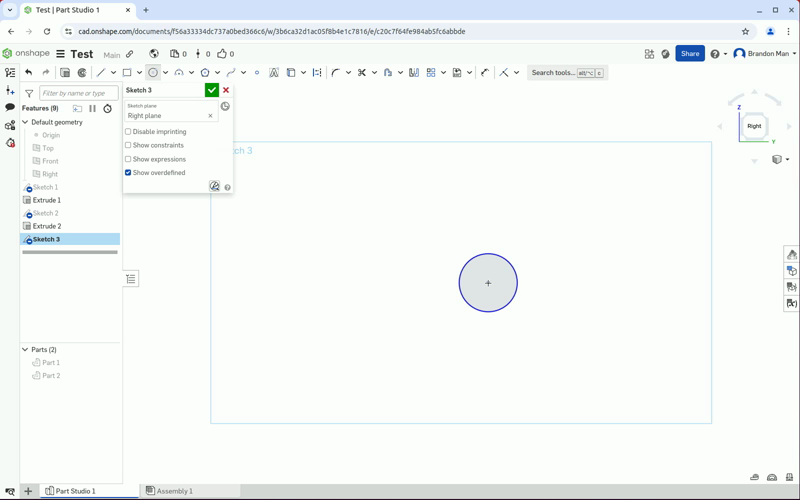
click(488, 282)
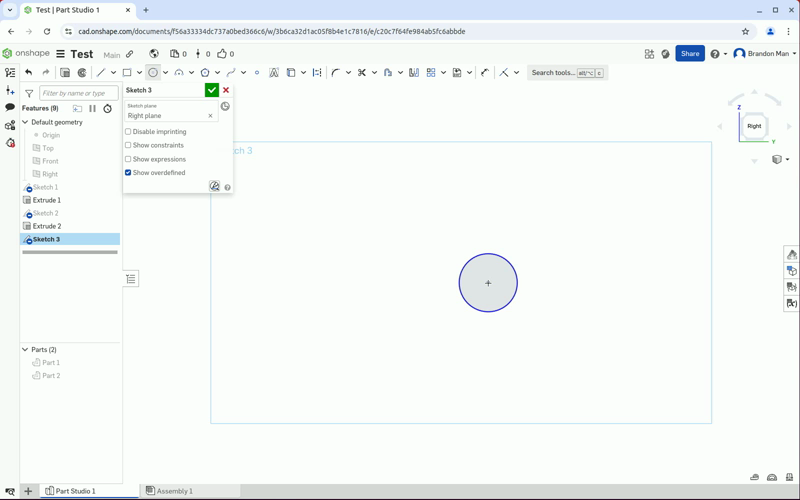
key_up(shift)
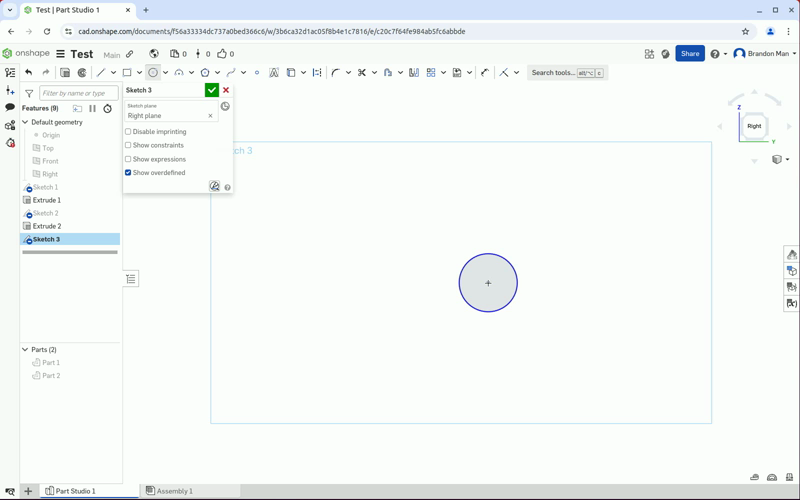
mouse_move(514, 282)
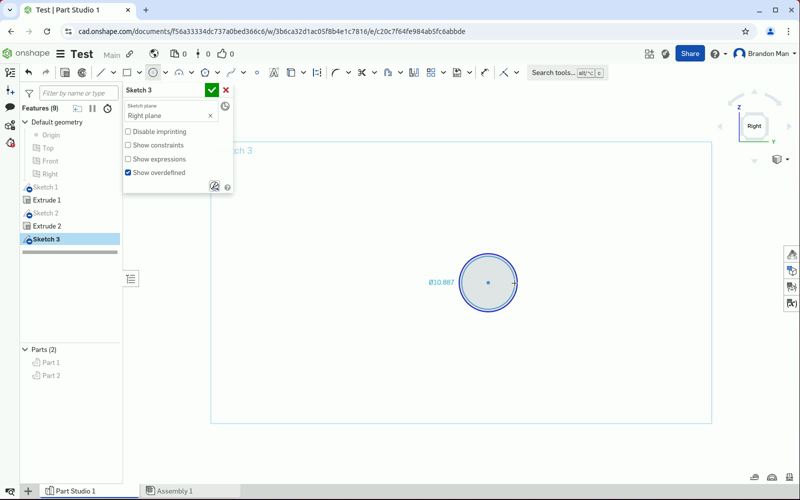
scroll(6)
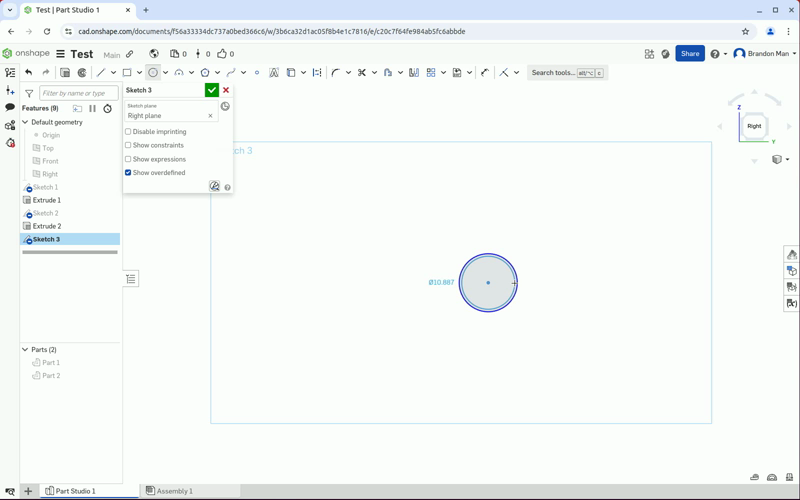
scroll(6)
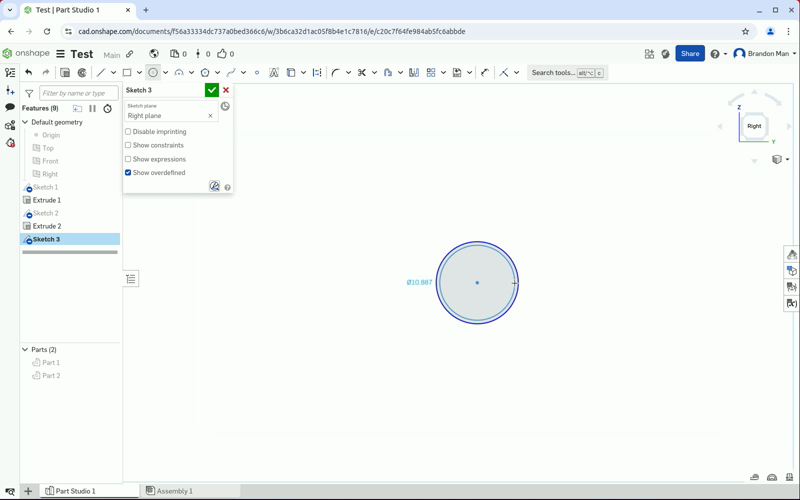
scroll(6)
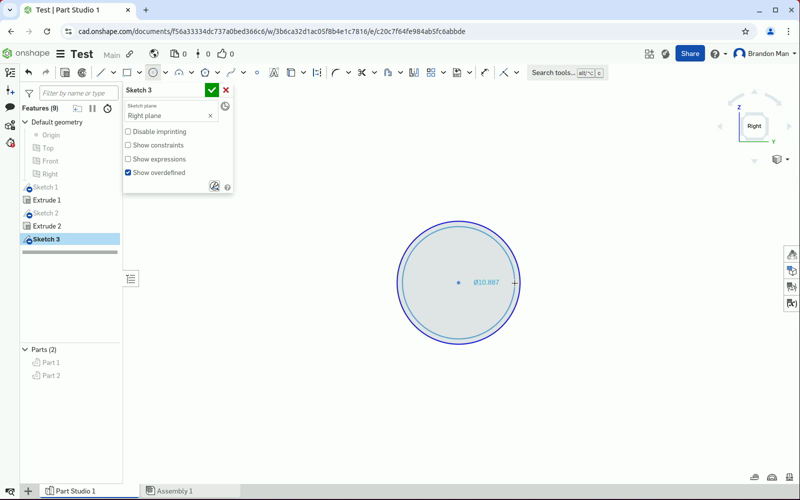
scroll(6)
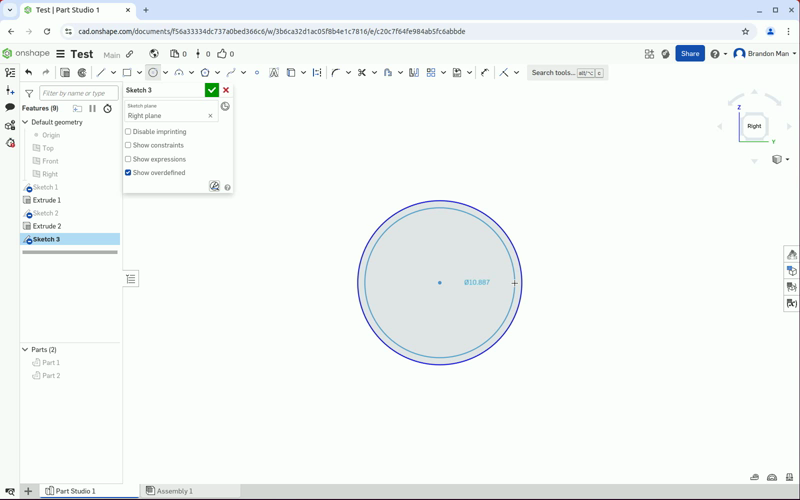
scroll(6)
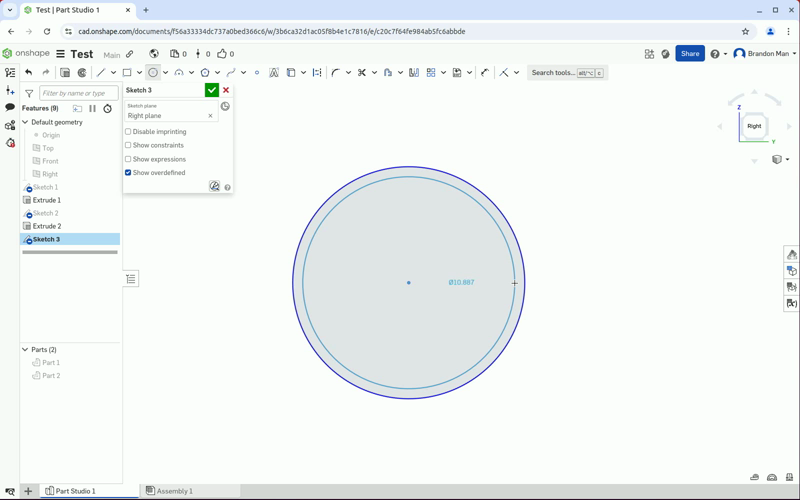
scroll(6)
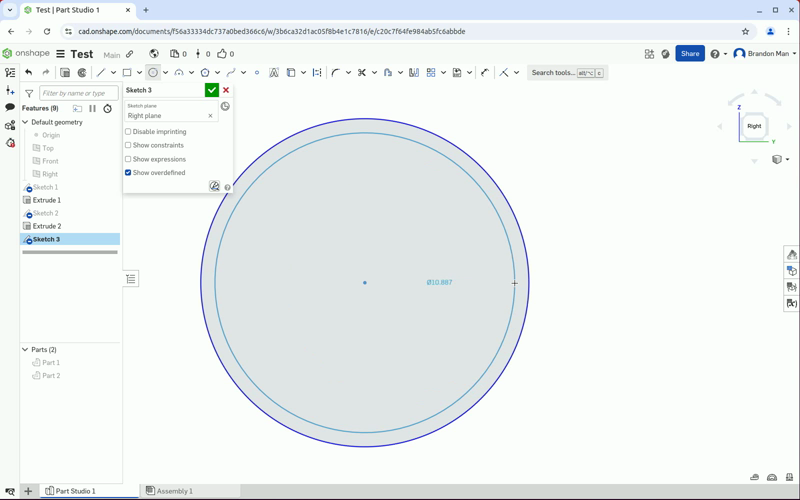
scroll(6)
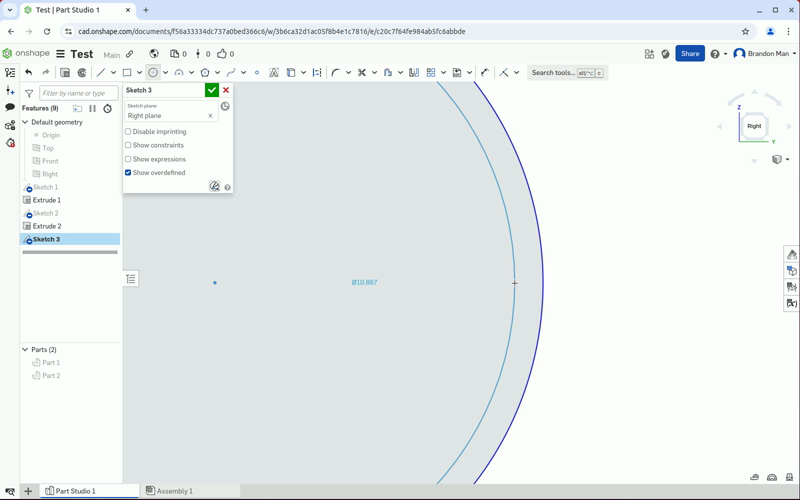
click(514, 282)
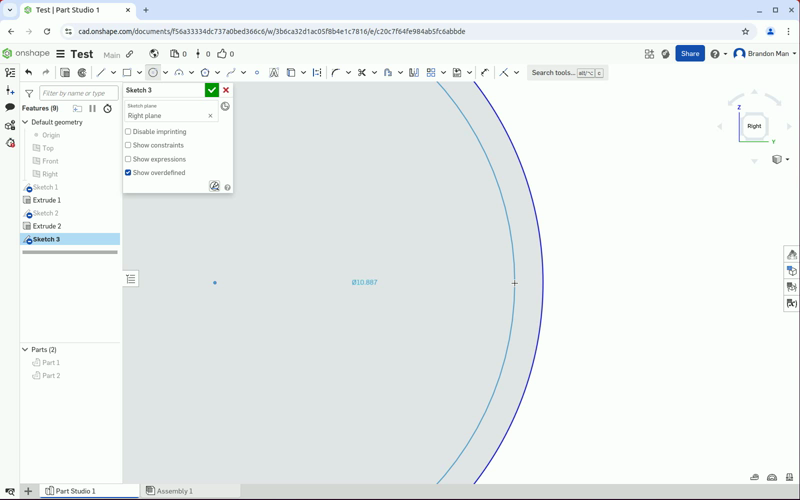
scroll(-6)
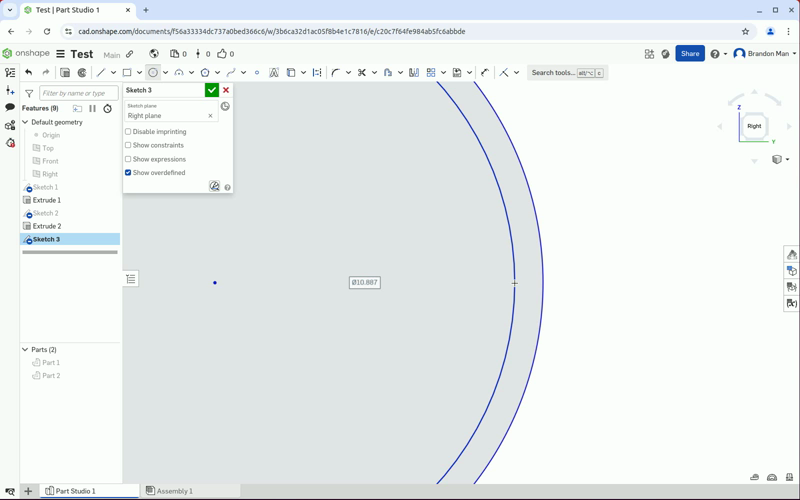
scroll(-6)
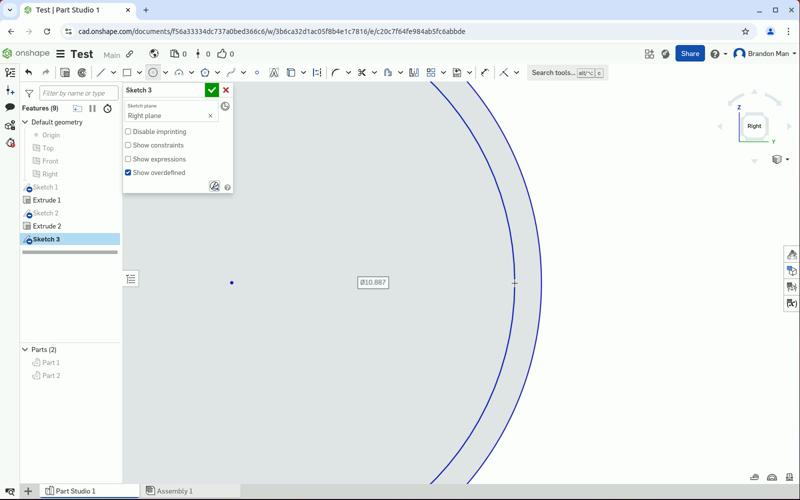
scroll(-6)
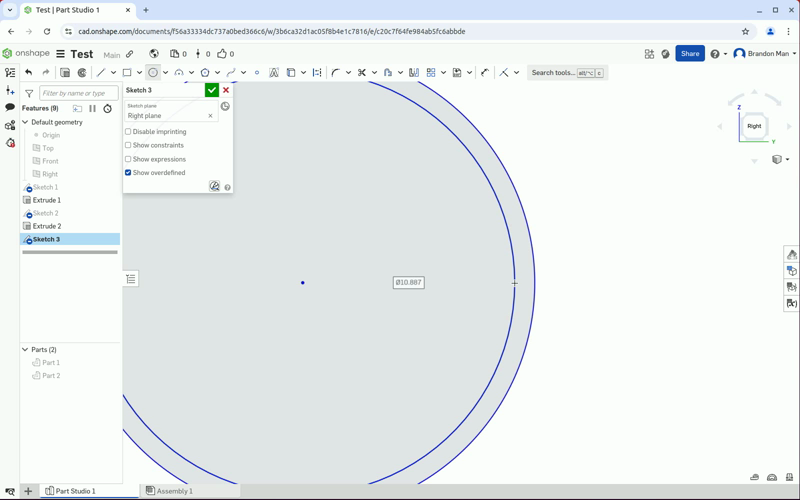
scroll(-6)
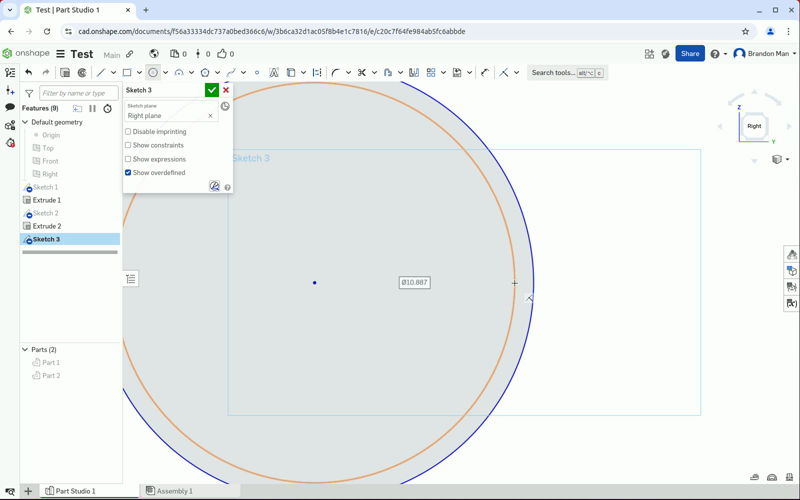
scroll(-6)
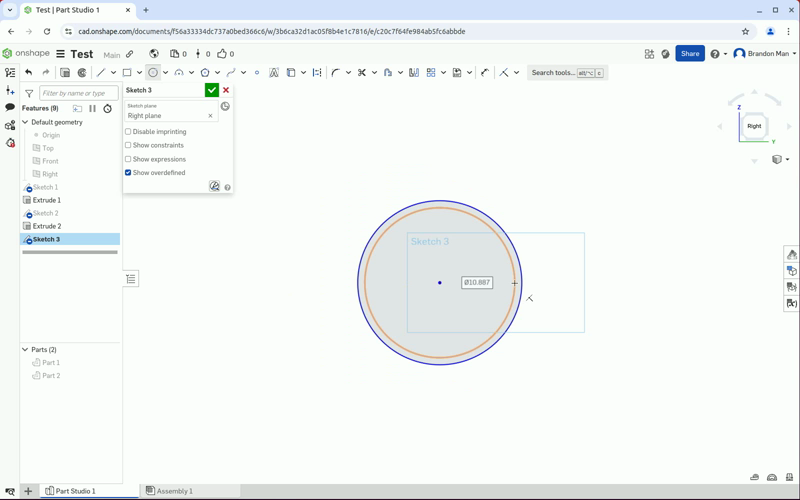
scroll(-6)
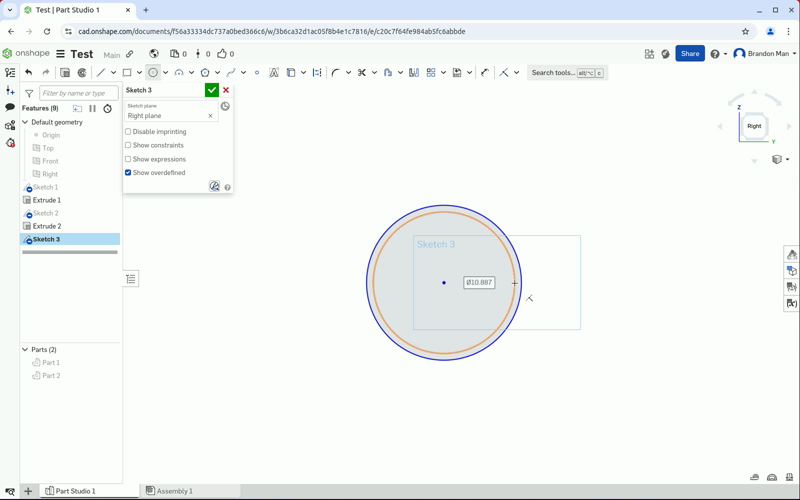
scroll(-6)
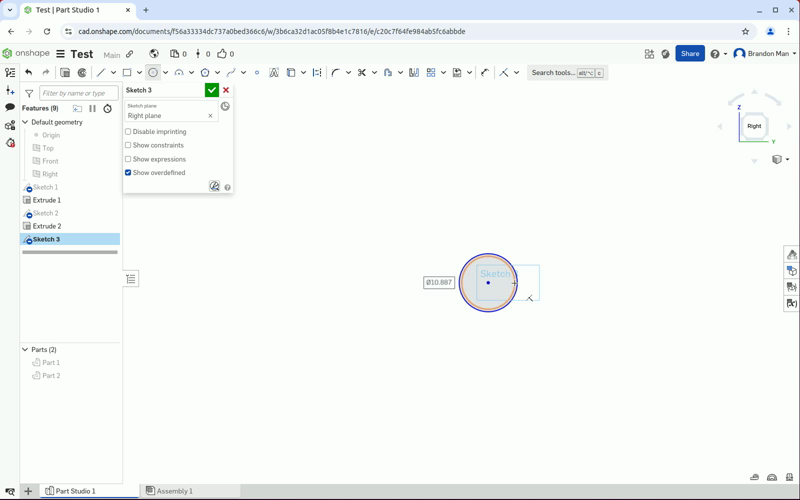
key(esc)
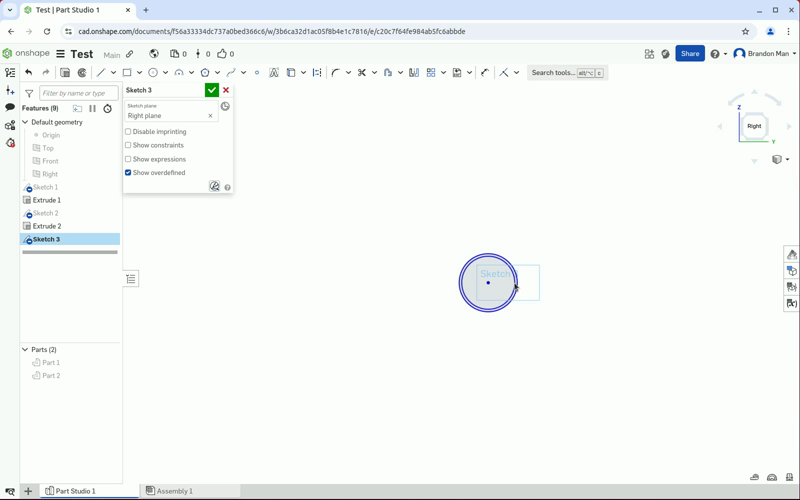
mouse_move(472, 259)
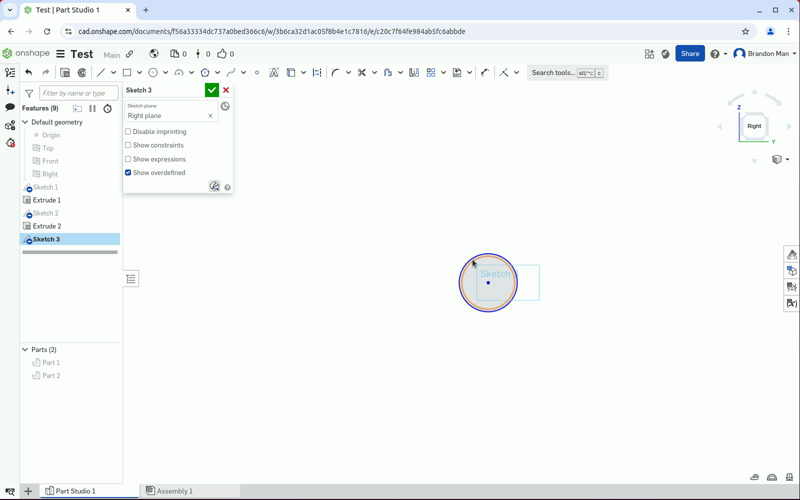
scroll(6)
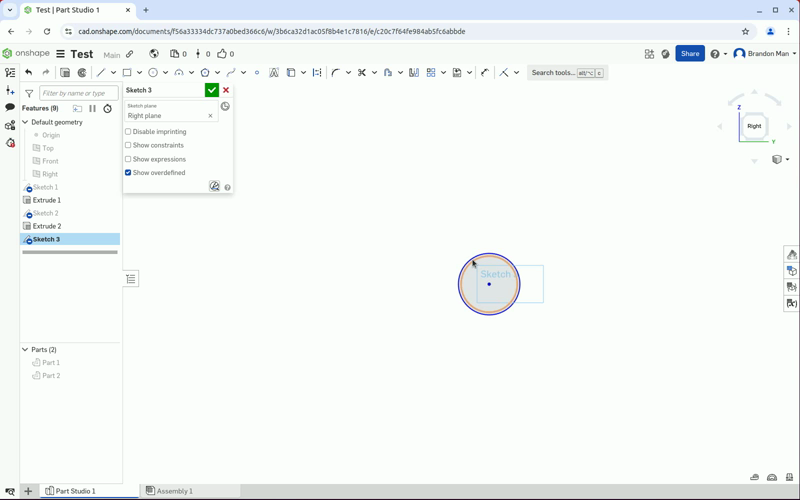
scroll(6)
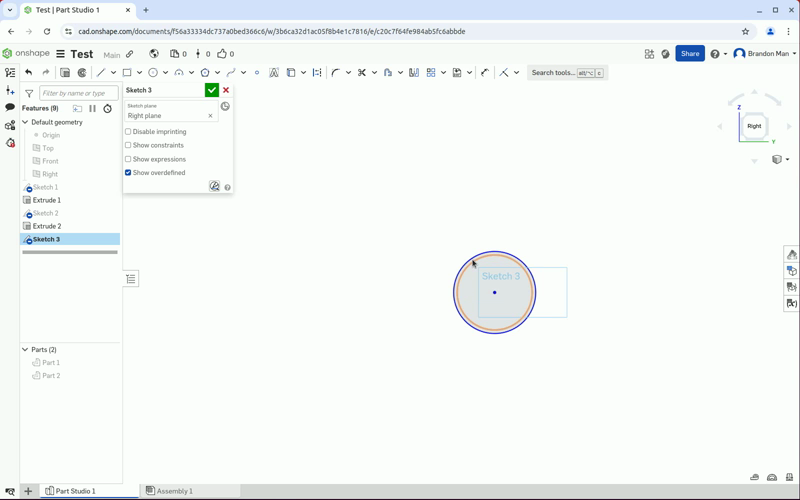
scroll(6)
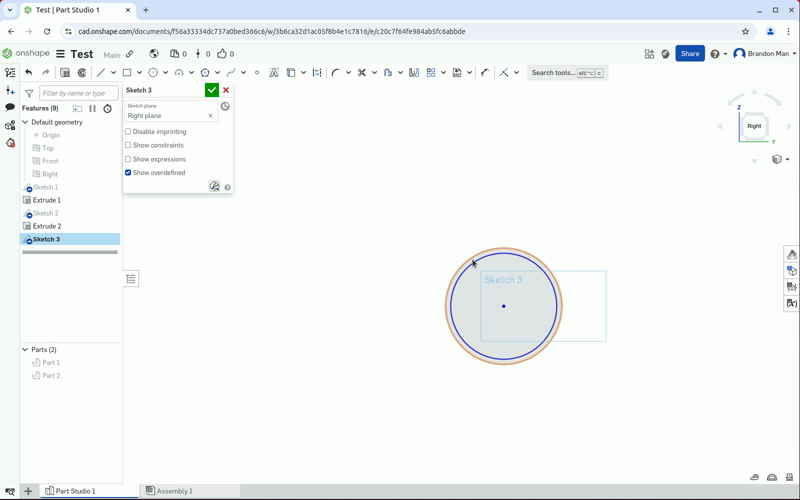
scroll(6)
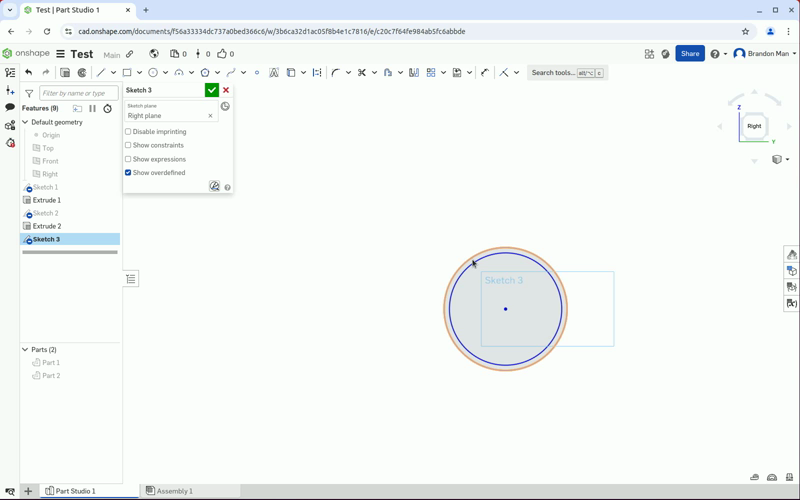
scroll(6)
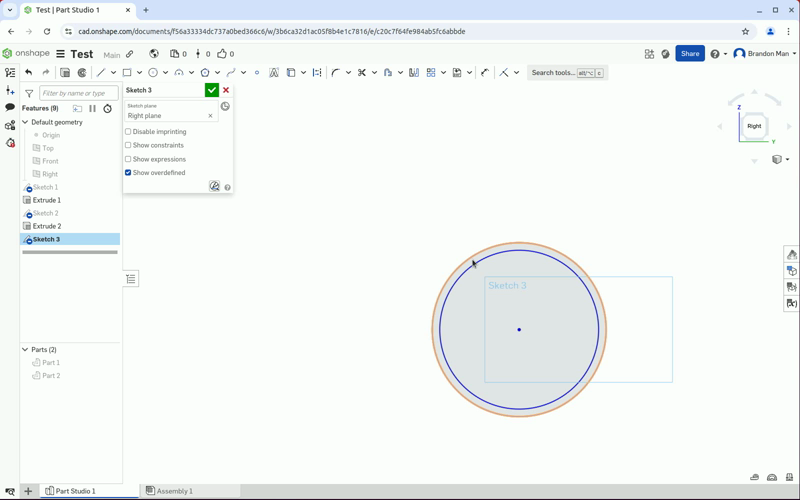
scroll(6)
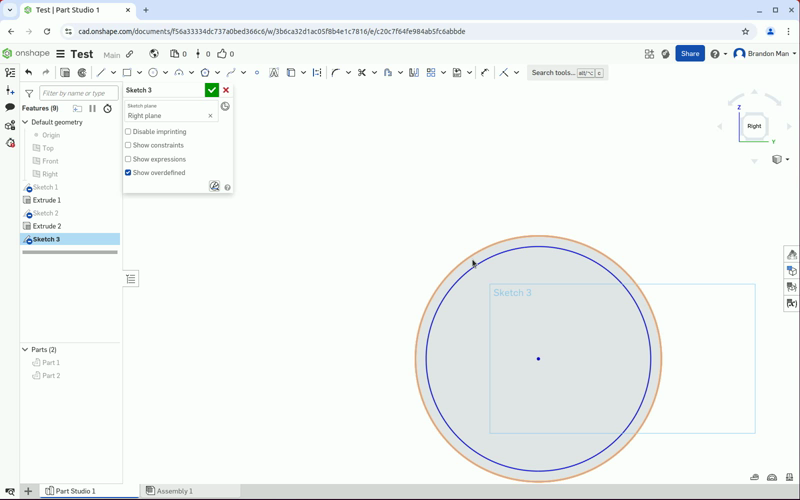
scroll(6)
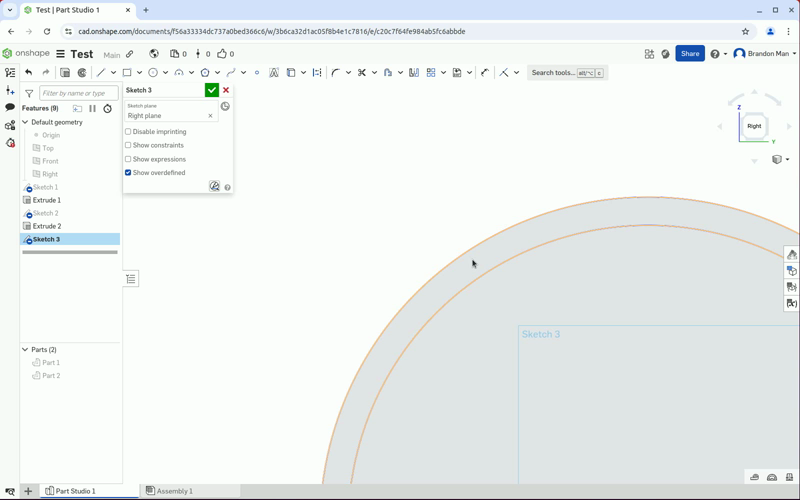
click(472, 259)
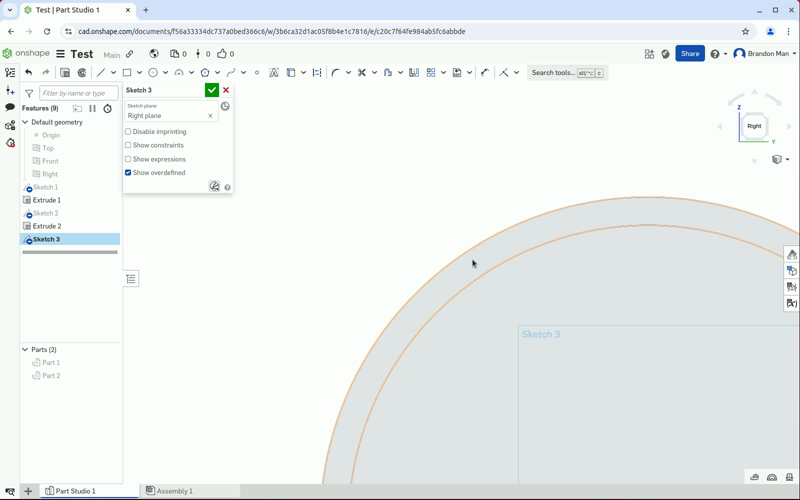
scroll(-6)
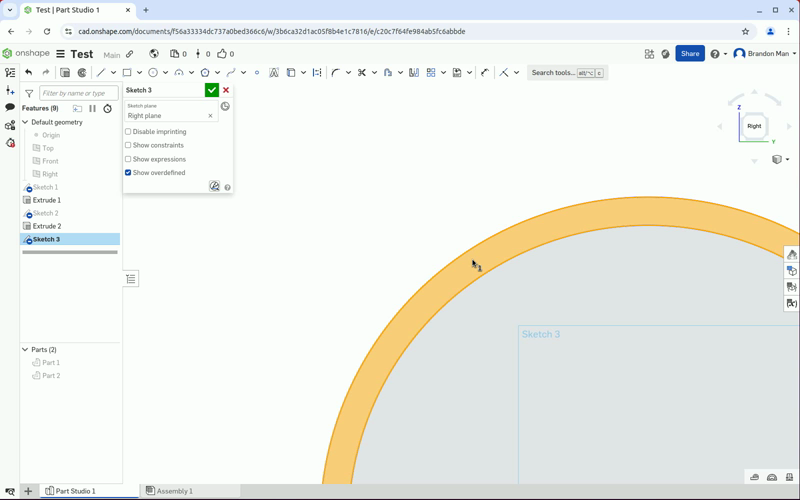
scroll(-6)
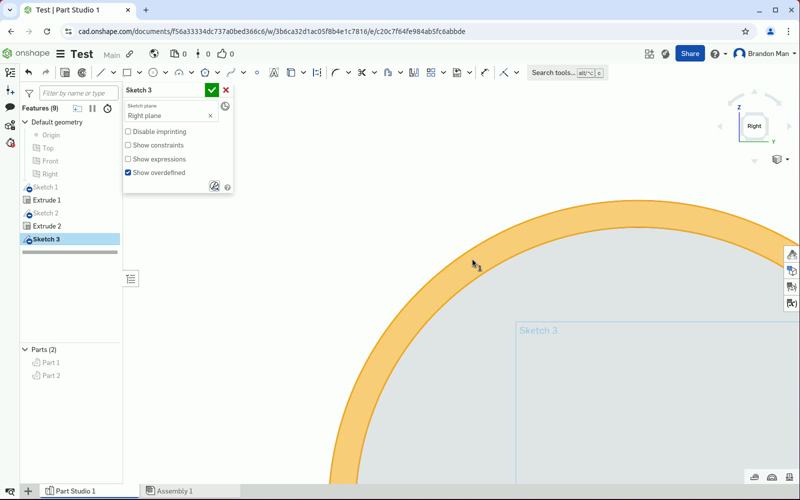
scroll(-6)
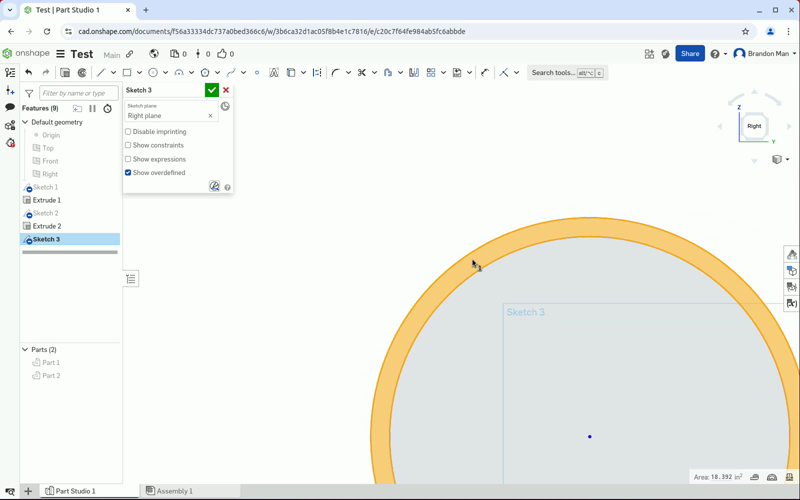
scroll(-6)
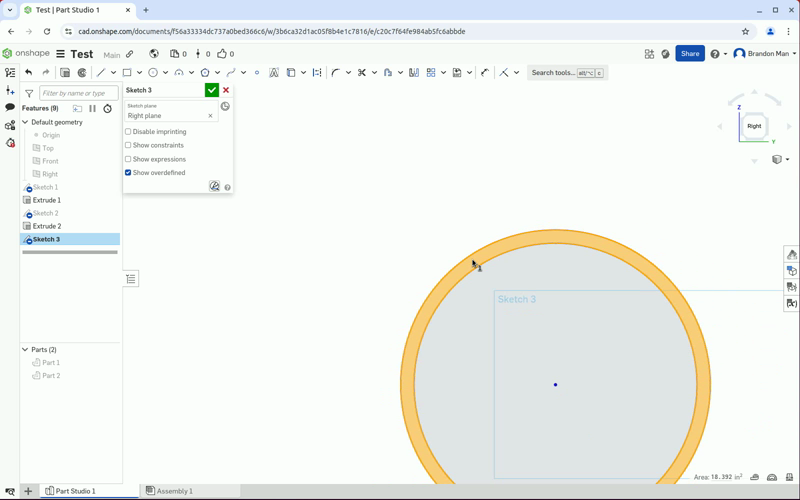
scroll(-6)
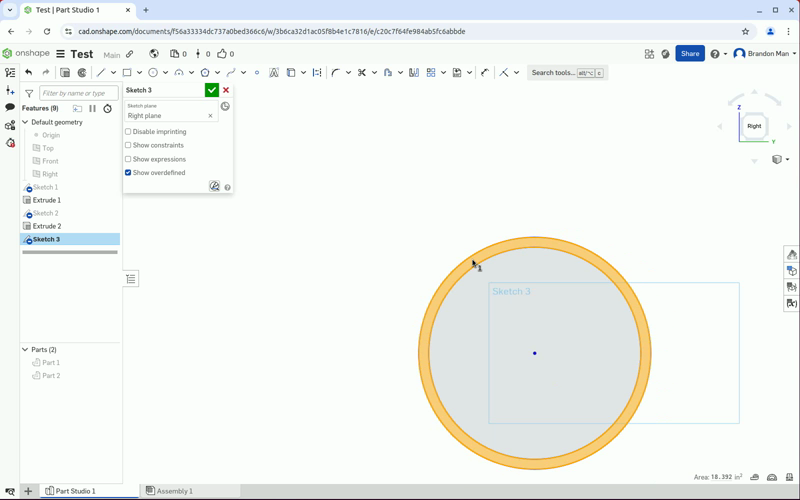
scroll(-6)
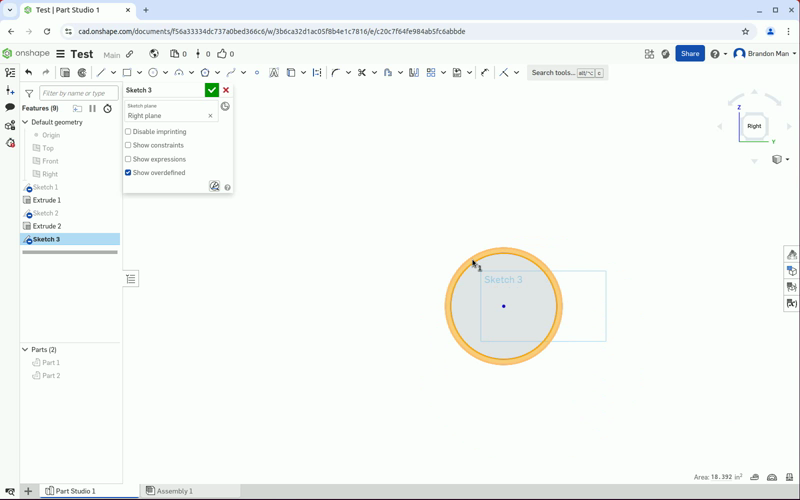
scroll(-6)
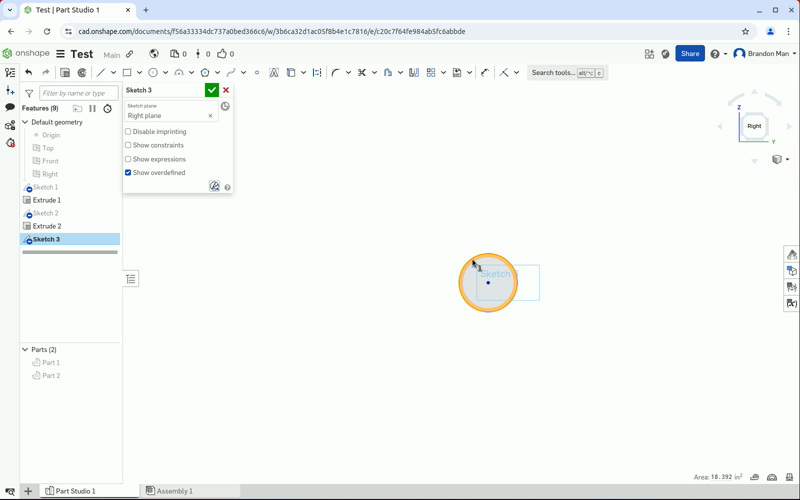
mouse_move(73, 352)
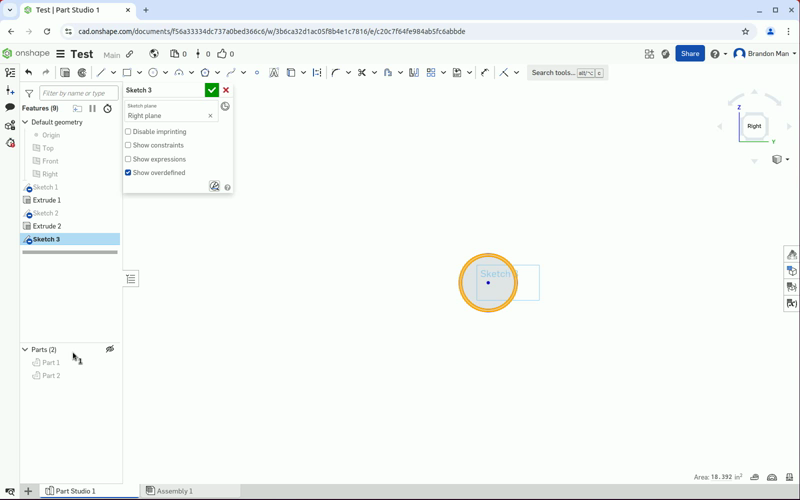
key(shift+y)
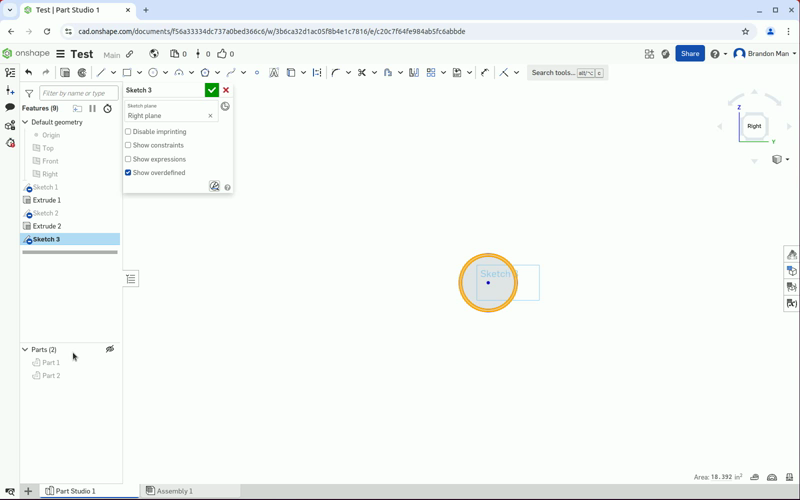
key(shift+e)
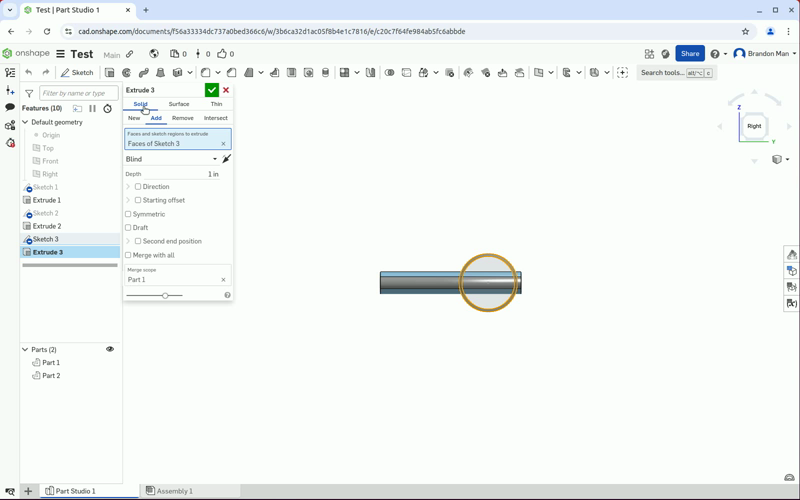
mouse_move(143, 106)
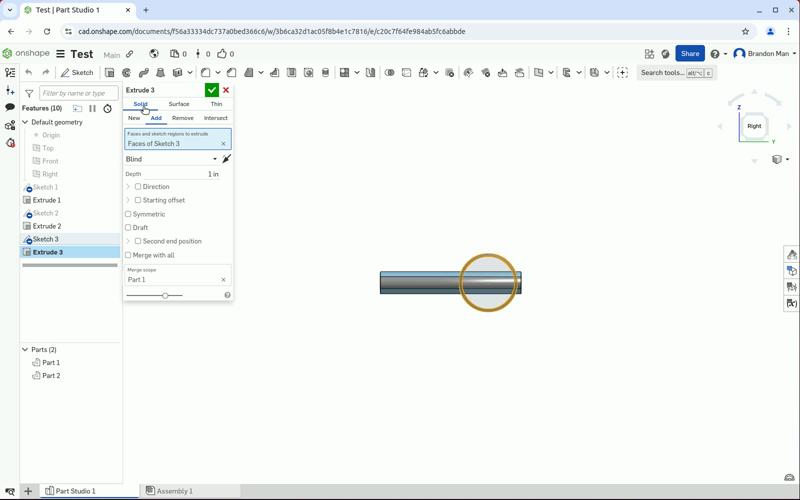
click(143, 106)
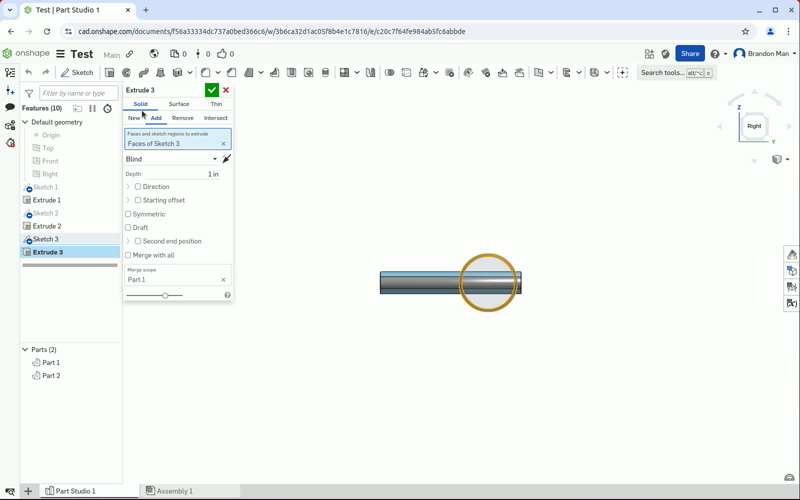
mouse_move(137, 120)
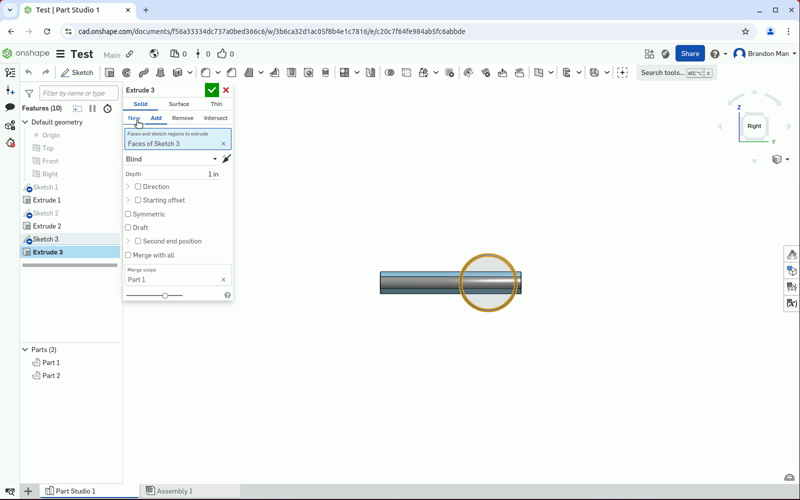
click(137, 120)
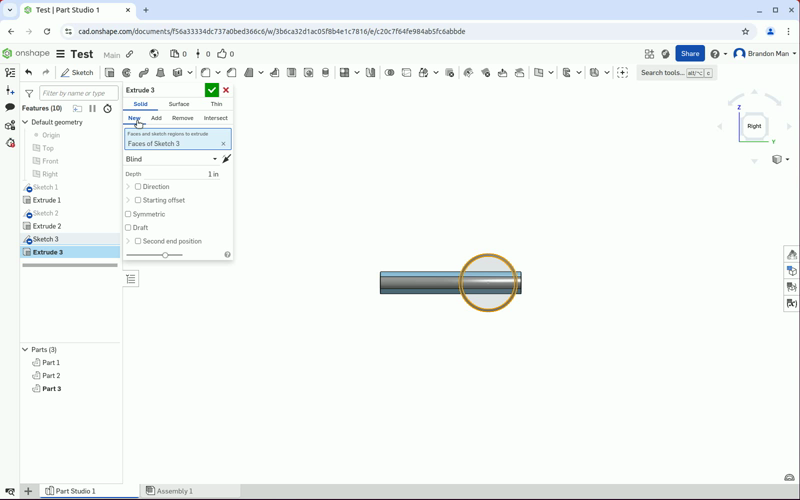
key(tab, 4)
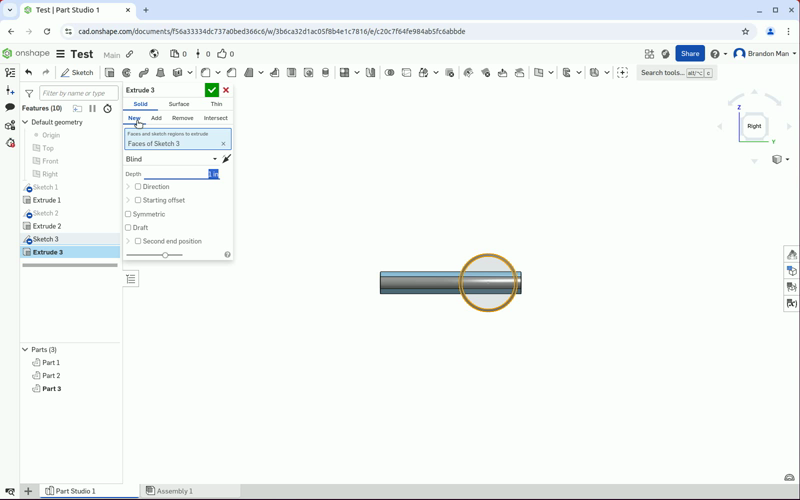
text(18.775)
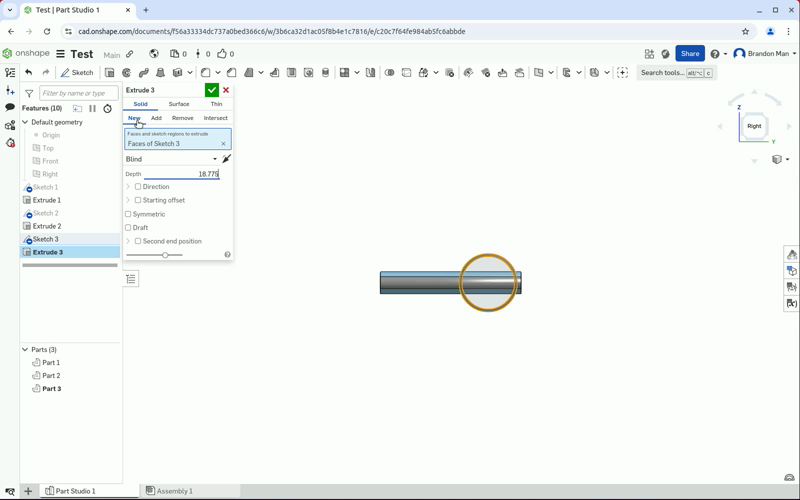
key(tab, 3)
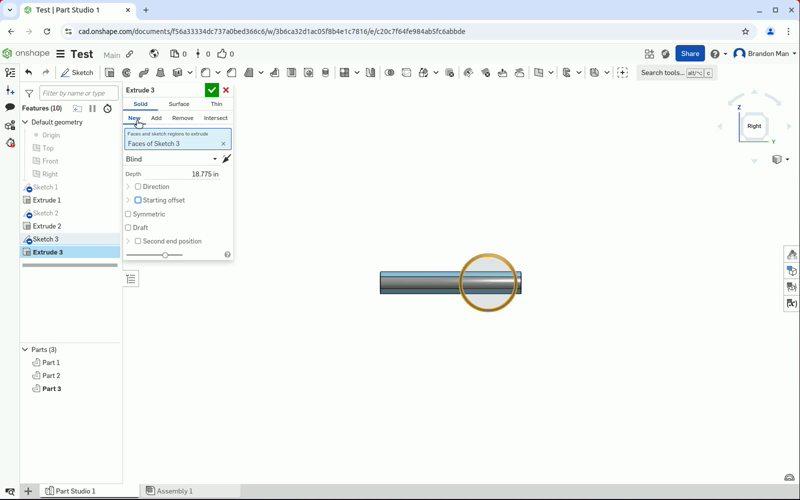
key(tab, 2)
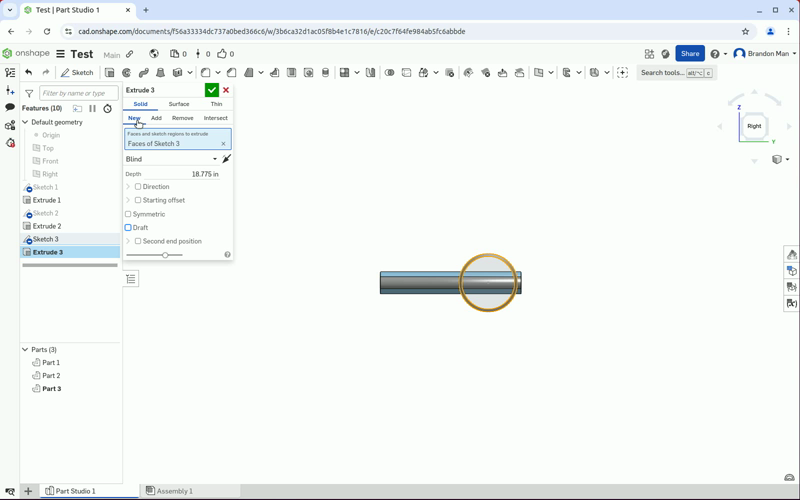
key(space)
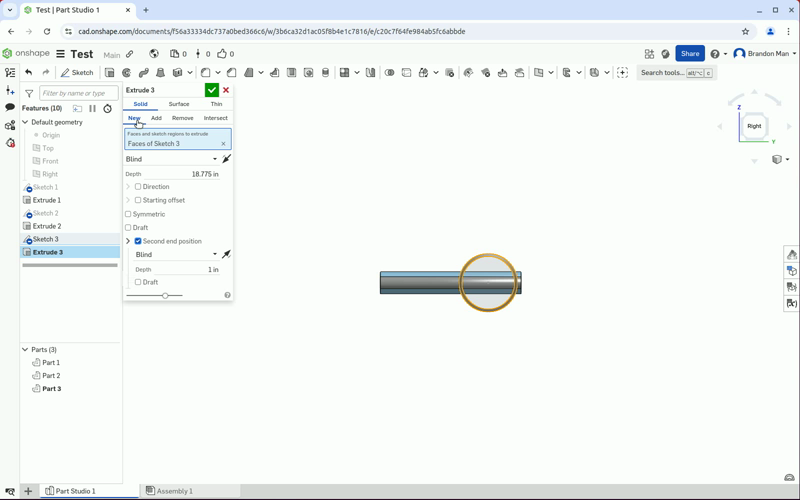
key(tab, 3)
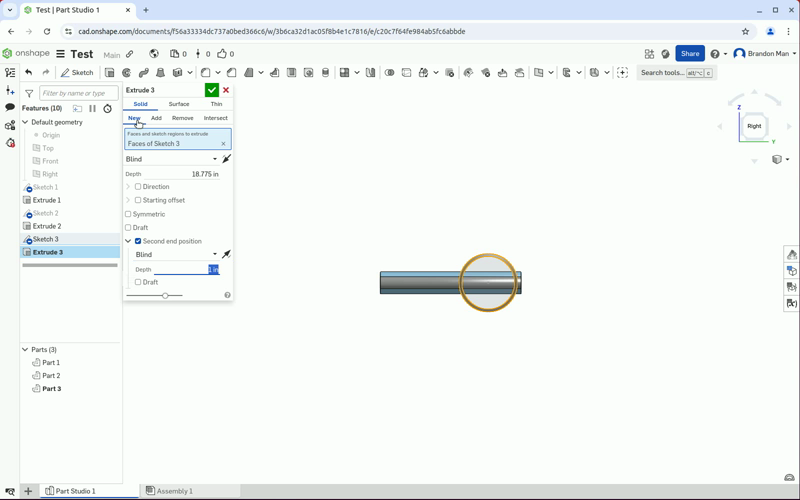
text(23.108)
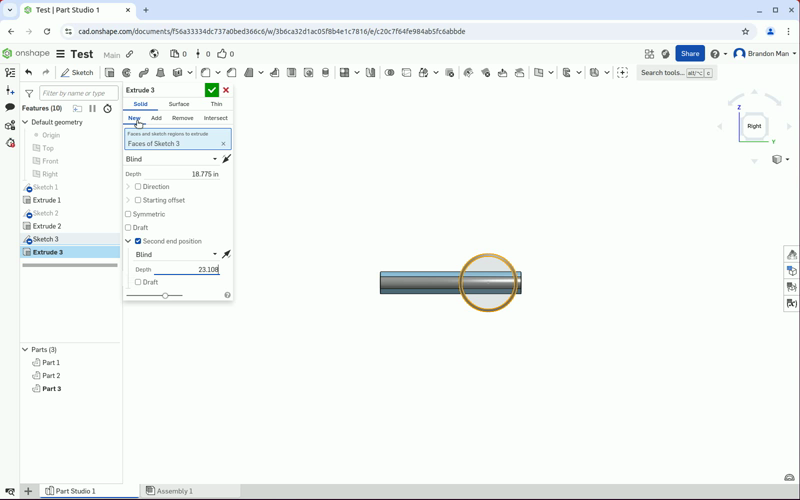
key(enter)
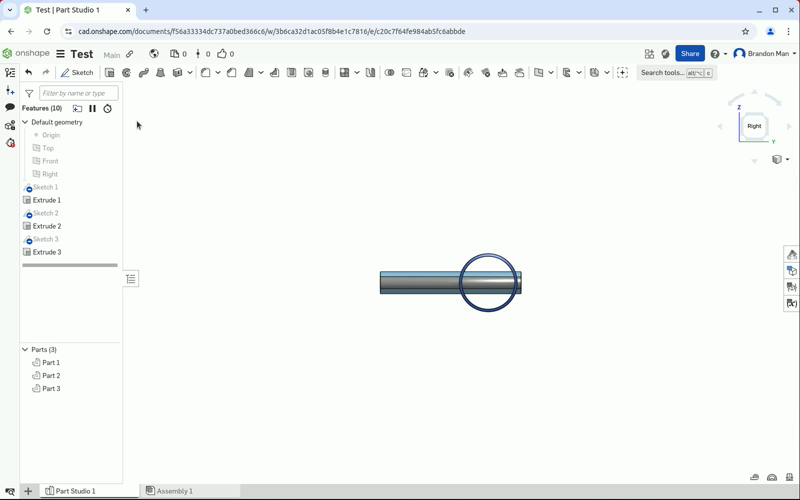
key(shift+h)
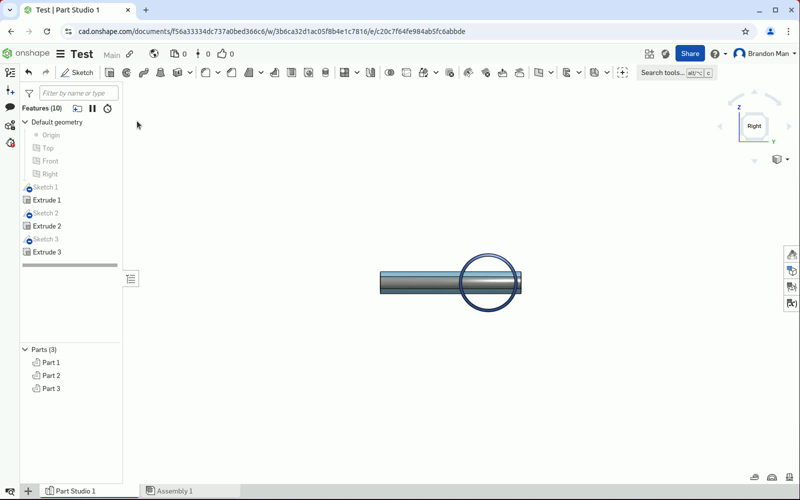
key(shift+h)
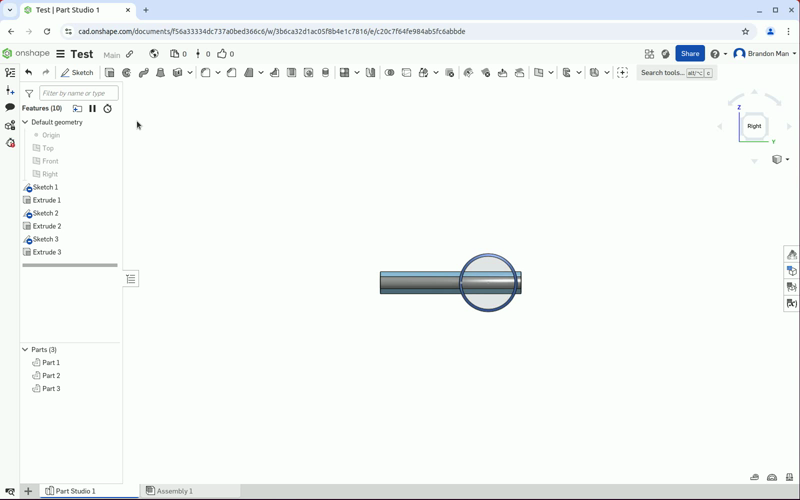
key(shift+7)
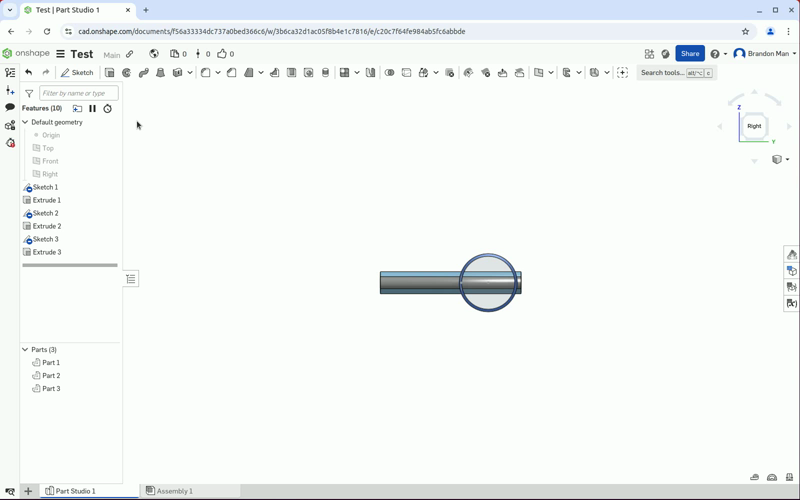
key(right, 2)
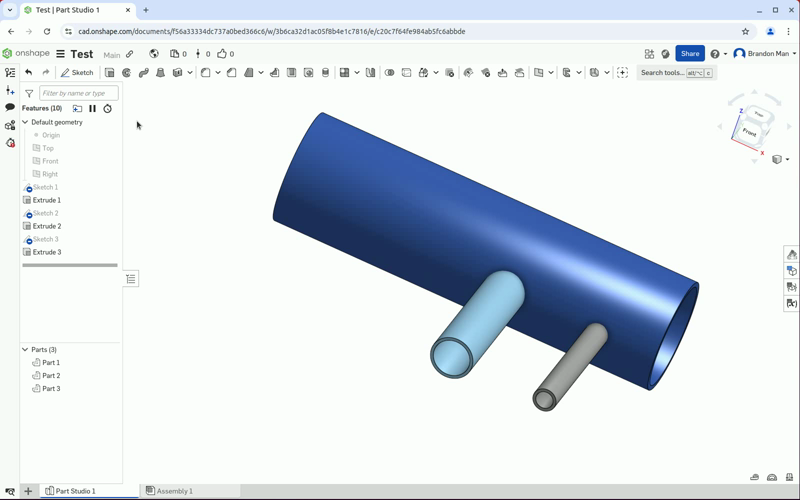
key(down, 2)
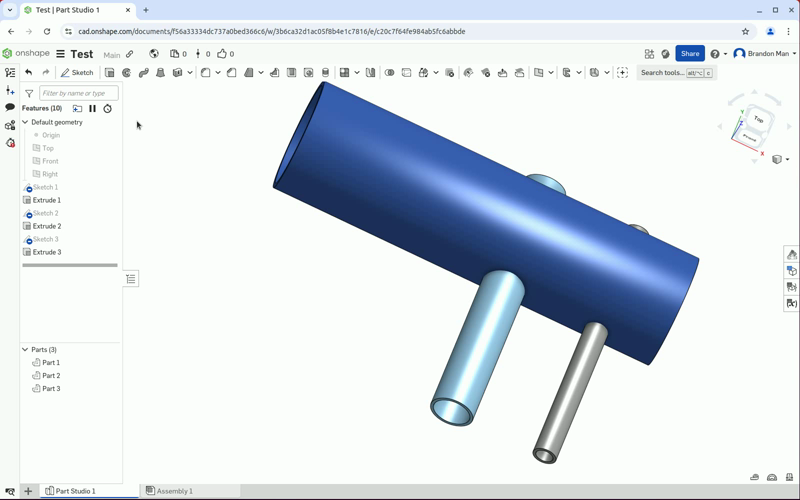
key(up, 2)
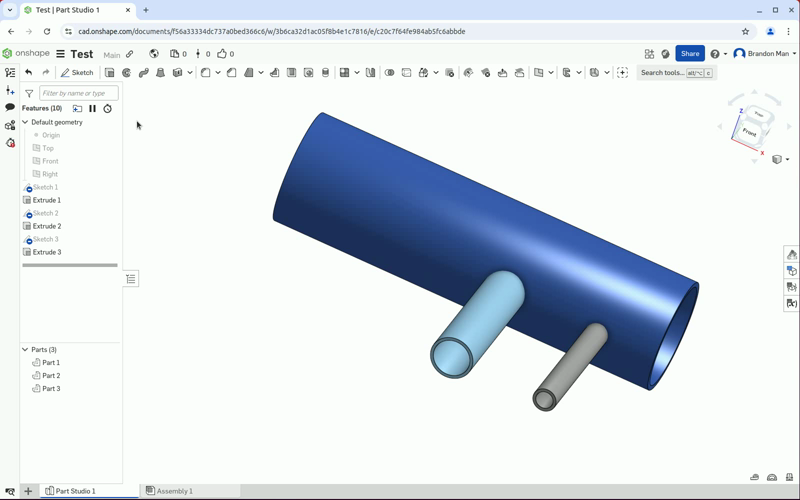
key(left, 2)
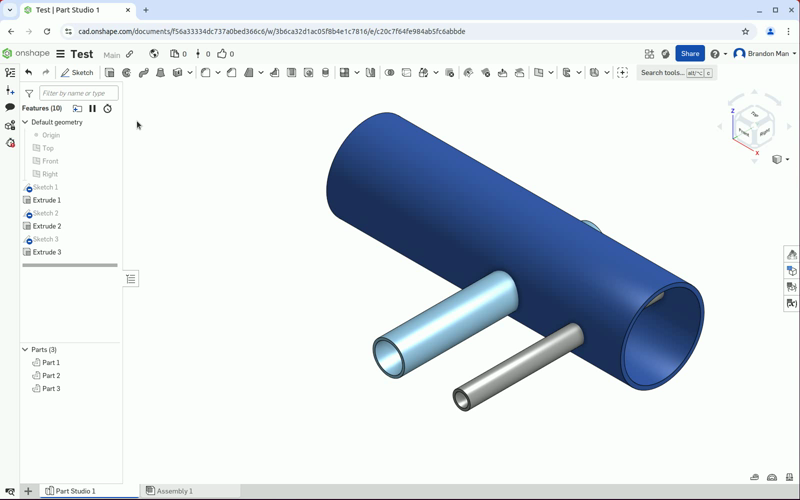
mouse_move(73, 189)
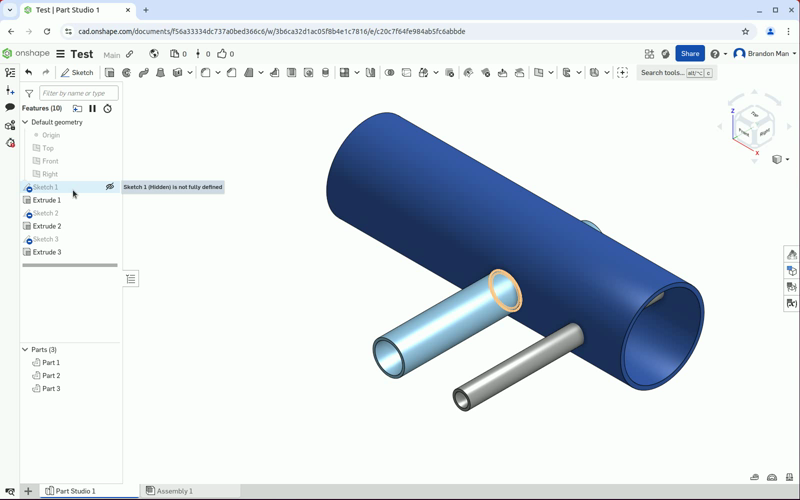
click(73, 189)